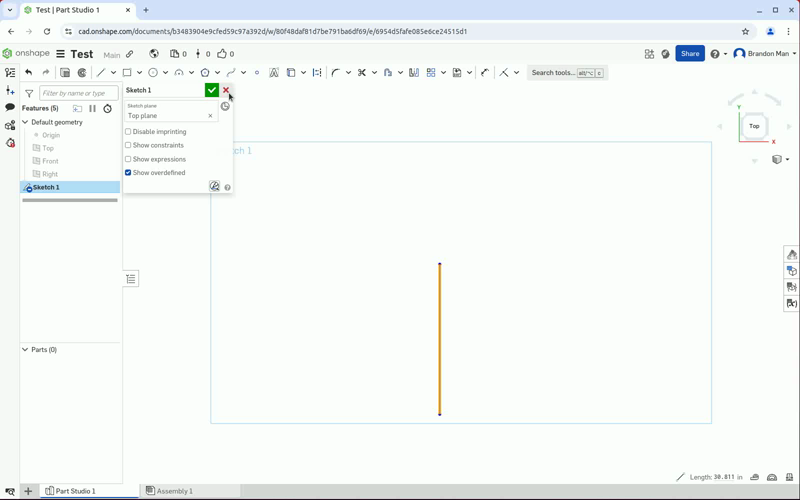
key(shift+h)
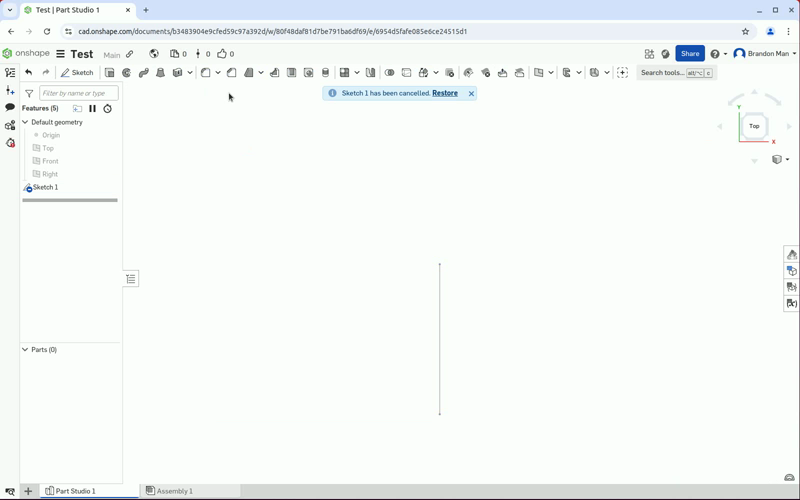
key(shift+s)
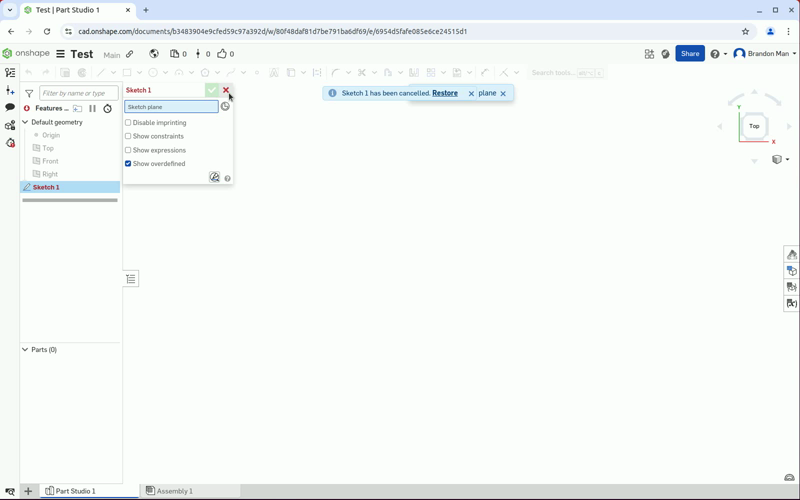
mouse_move(73, 150)
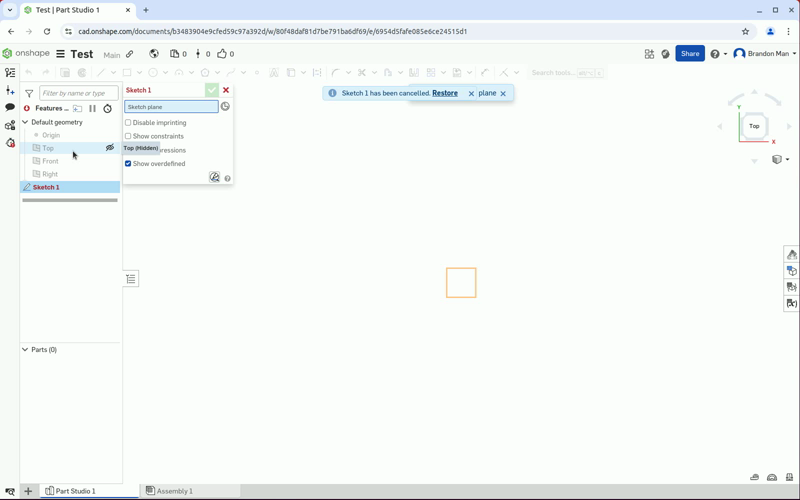
click(73, 150)
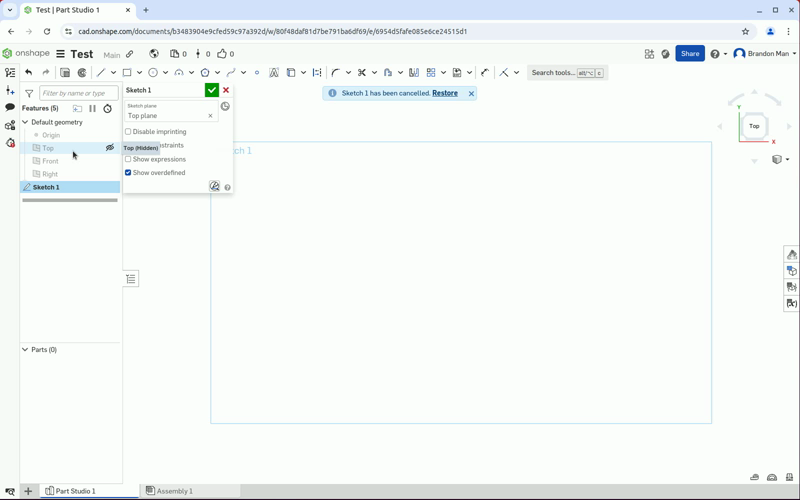
mouse_move(73, 352)
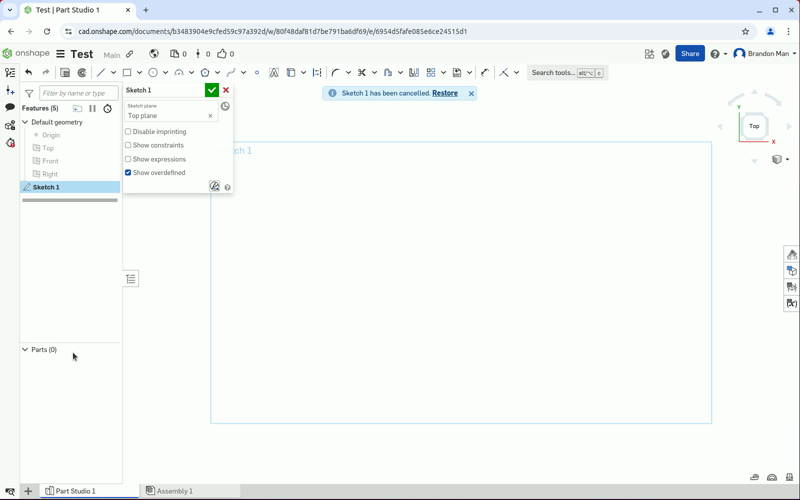
key(y)
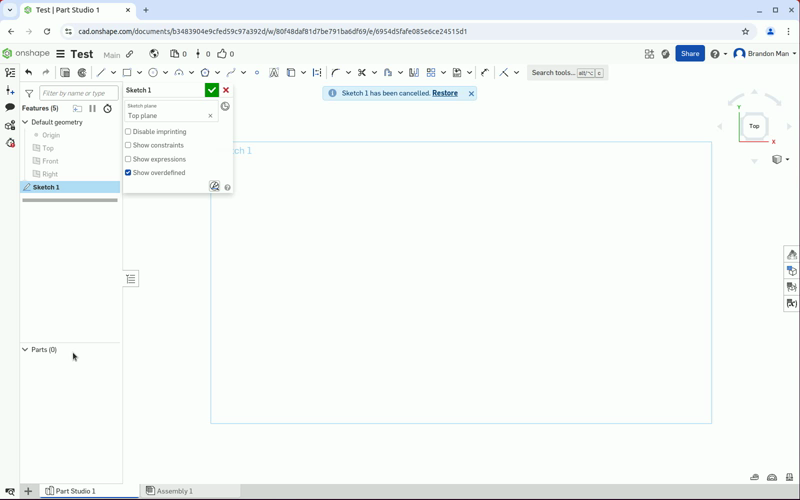
key(l)
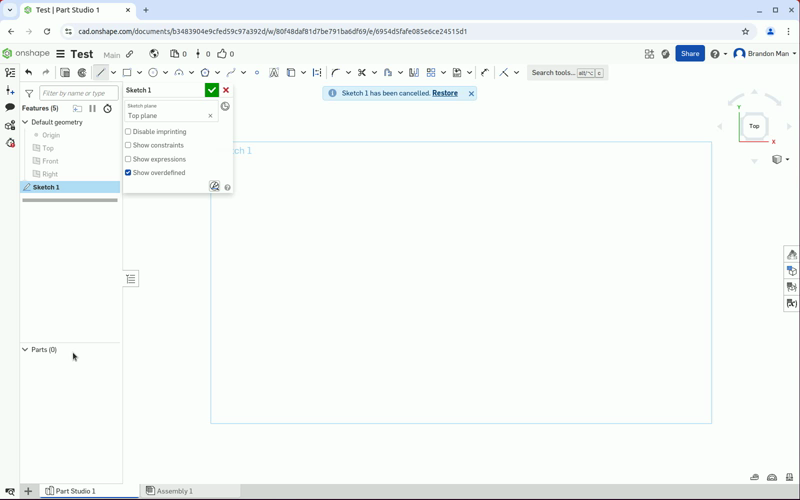
key_down(shift)
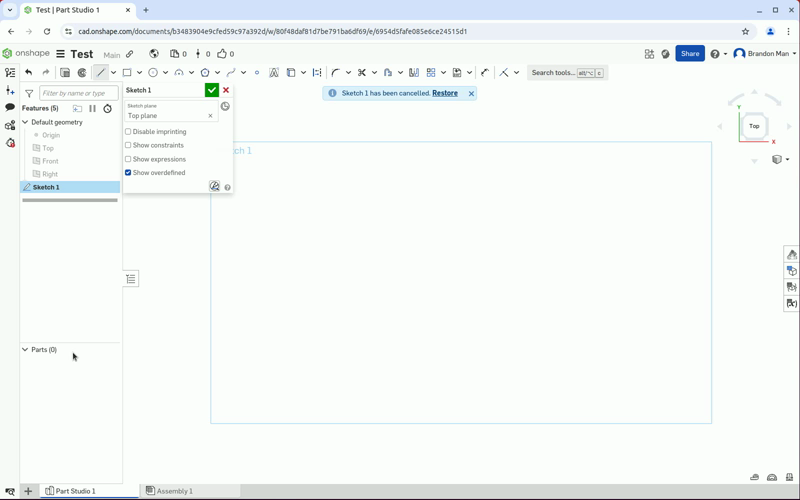
mouse_move(460, 299)
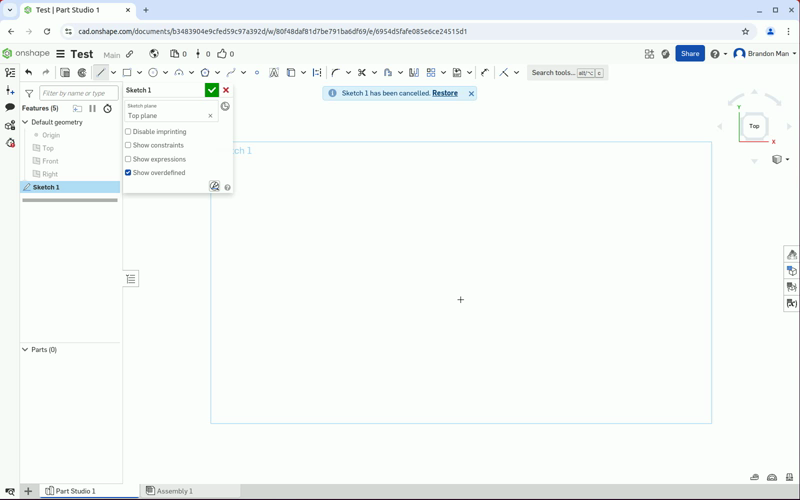
click(460, 299)
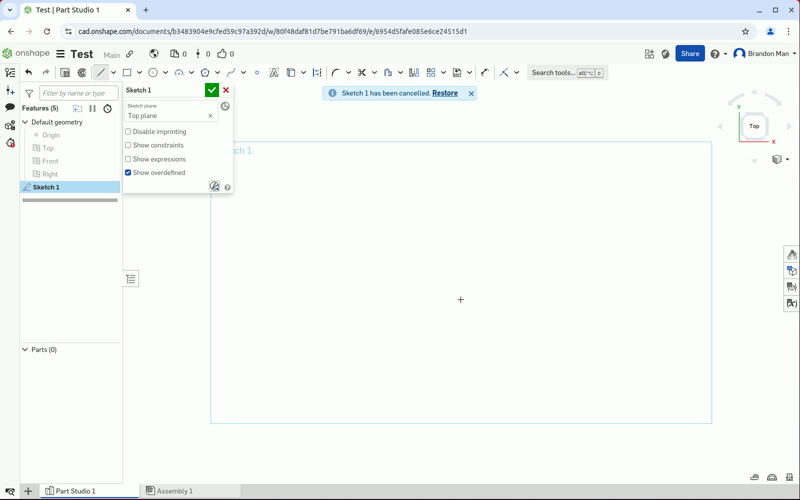
key_up(shift)
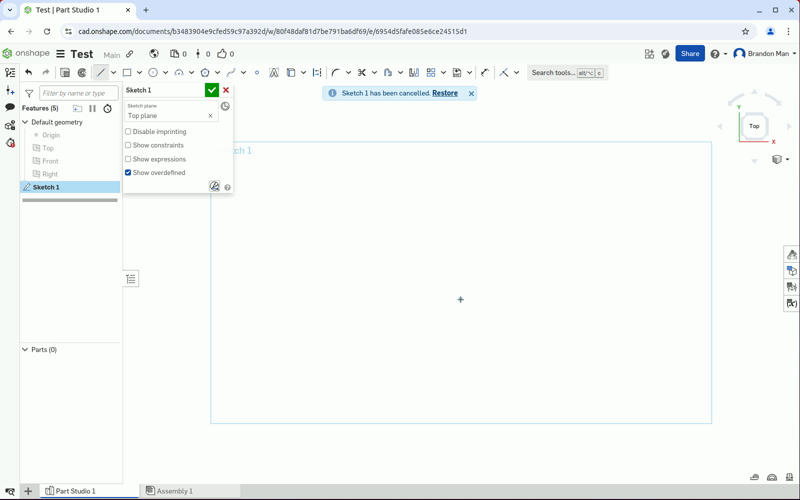
key_down(shift)
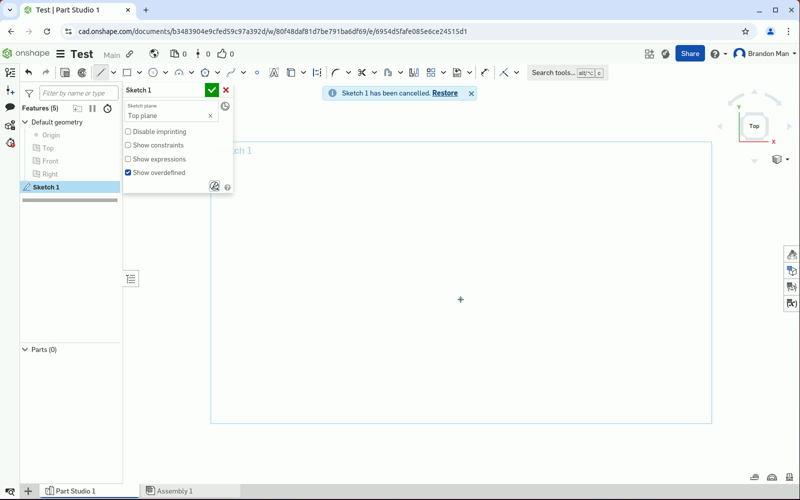
mouse_move(573, 299)
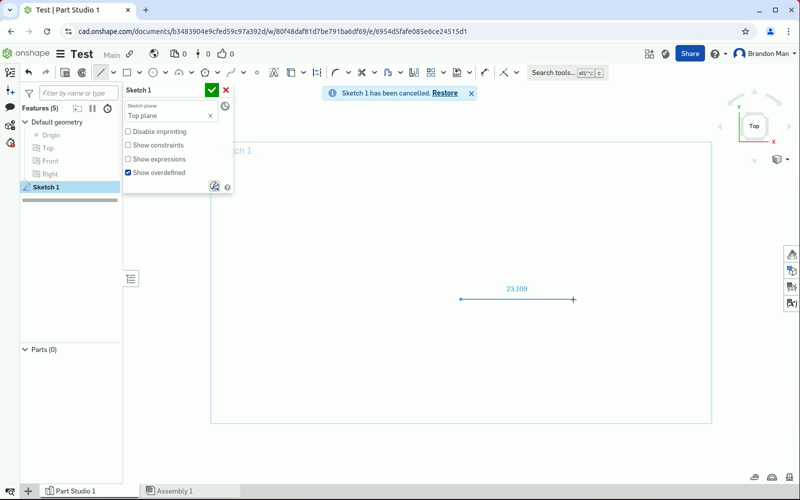
click(573, 299)
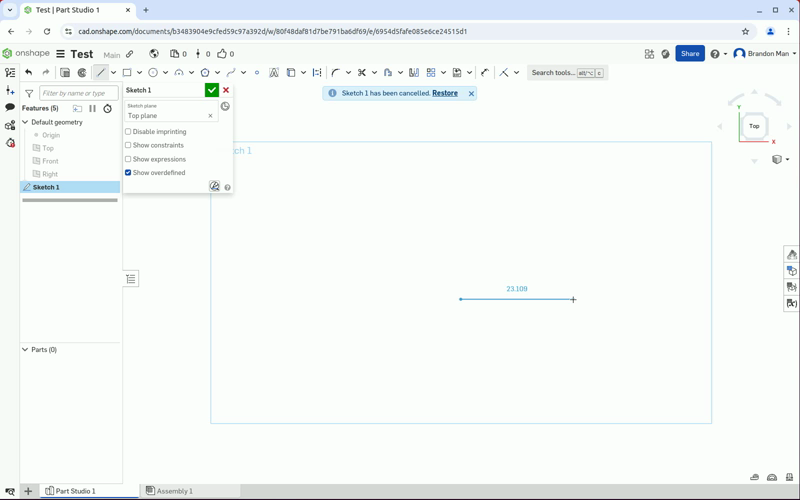
key_up(shift)
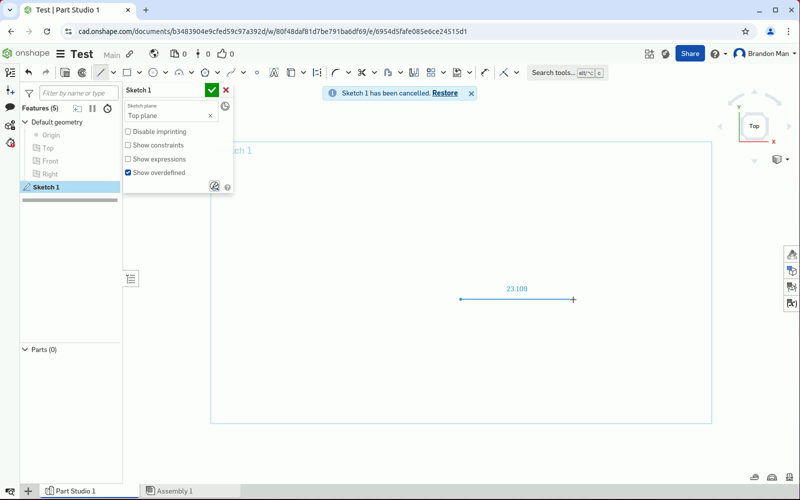
key_down(shift)
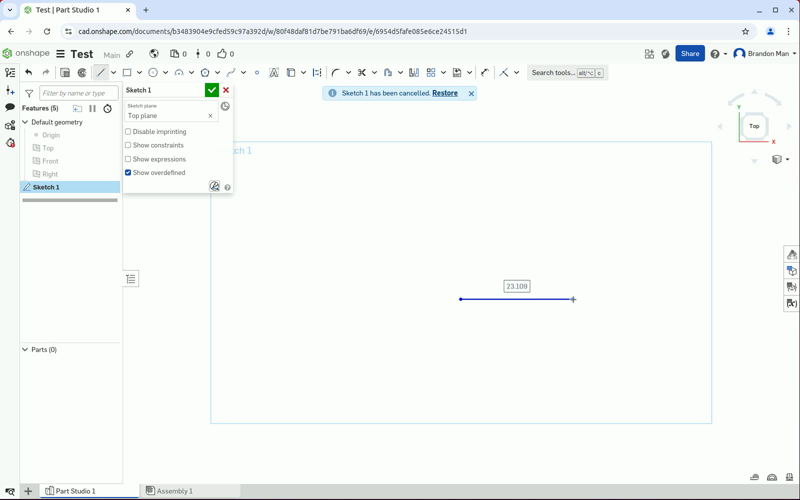
mouse_move(589, 299)
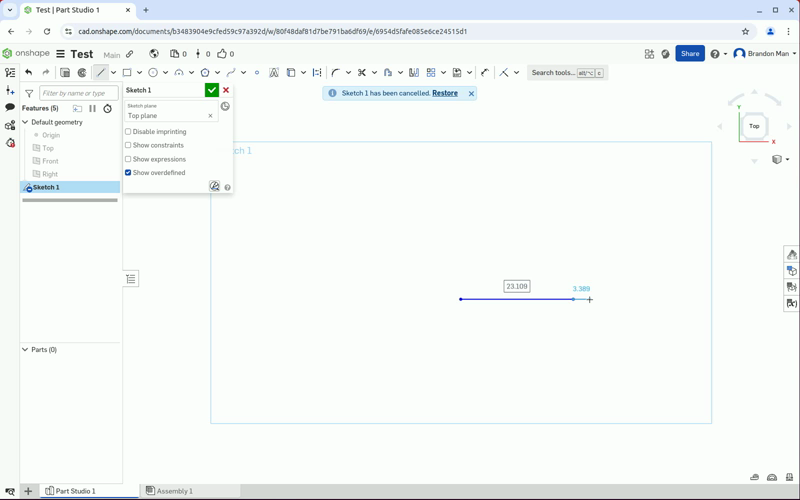
mouse_move(573, 282)
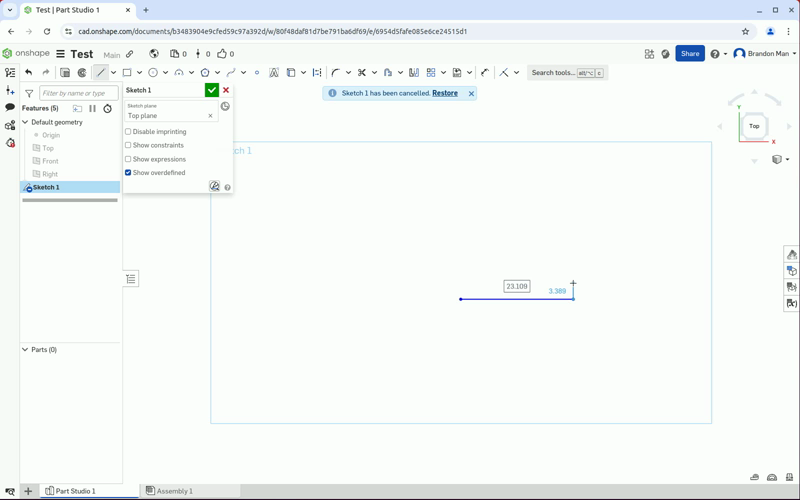
click(573, 282)
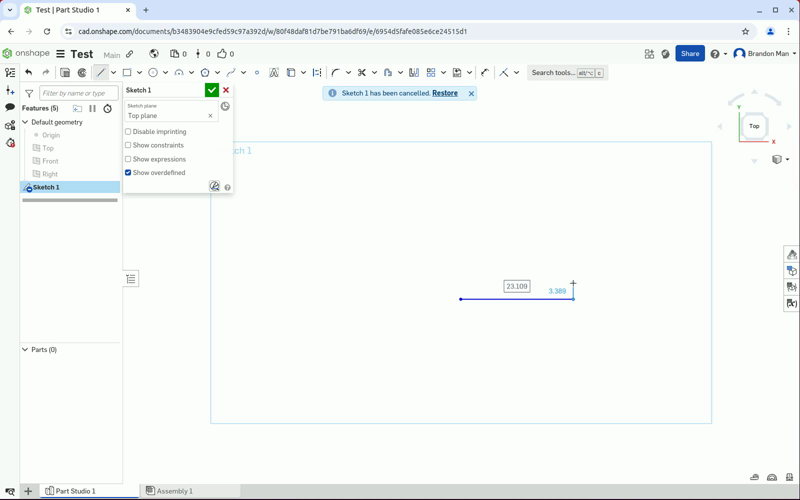
key_up(shift)
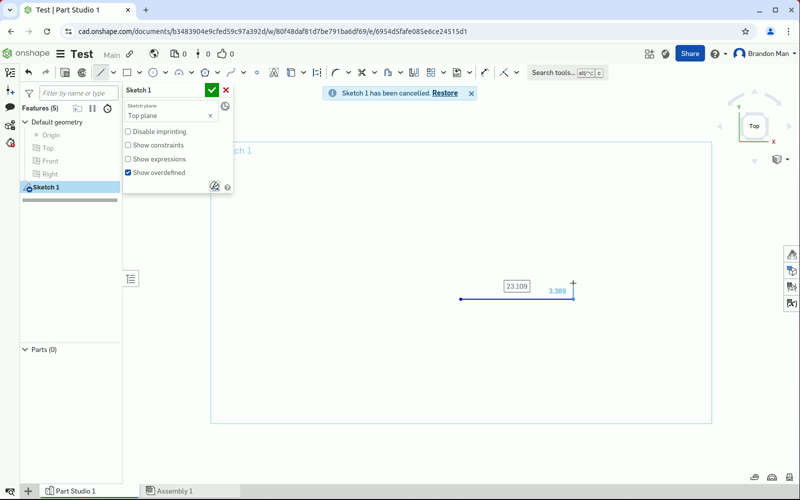
key_down(shift)
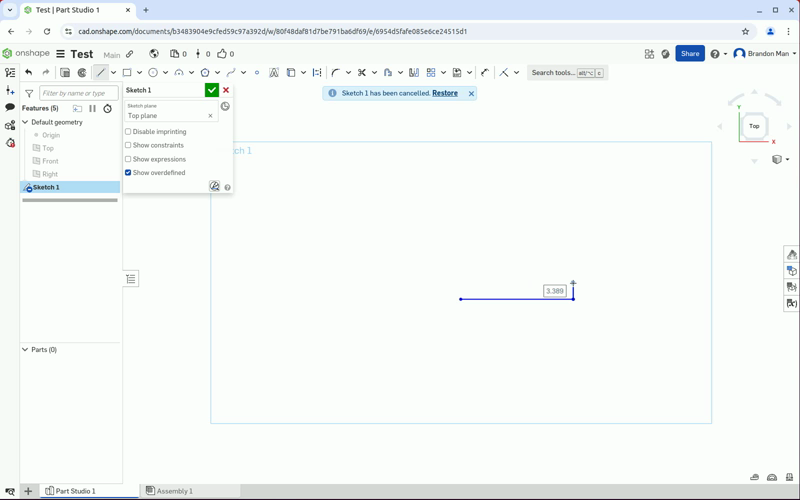
mouse_move(460, 282)
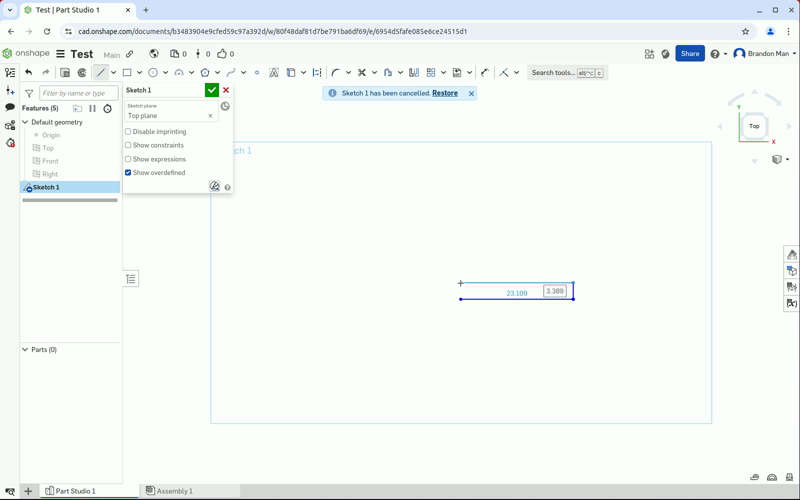
click(460, 282)
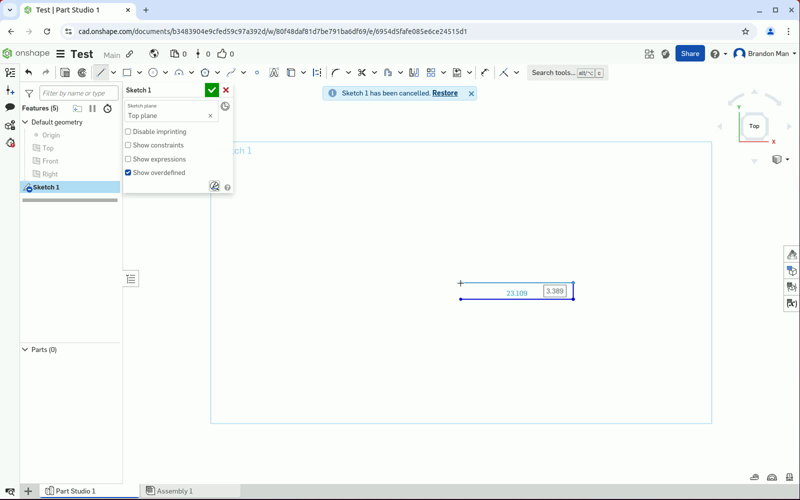
key_up(shift)
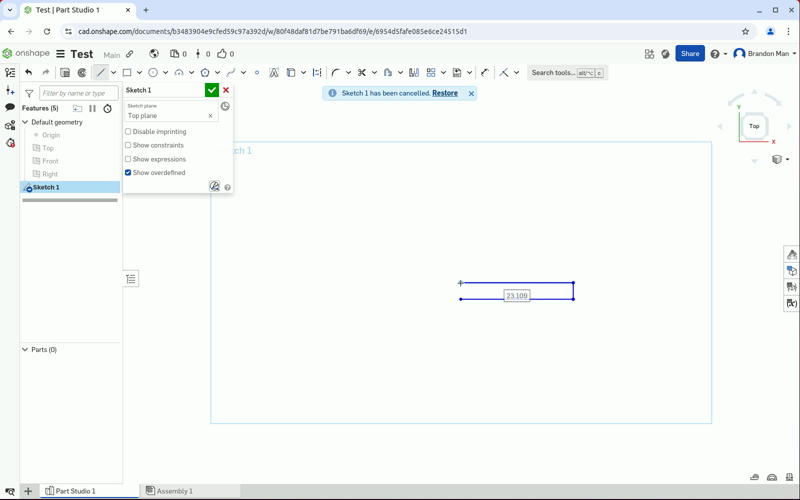
mouse_move(490, 282)
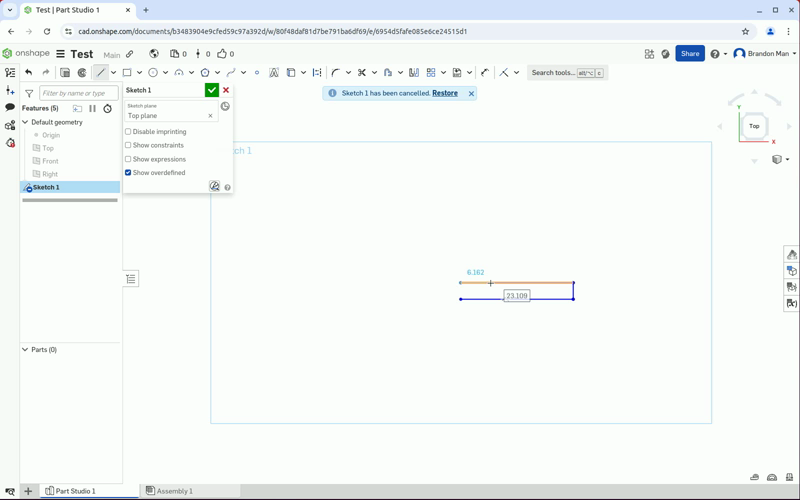
key_down(shift)
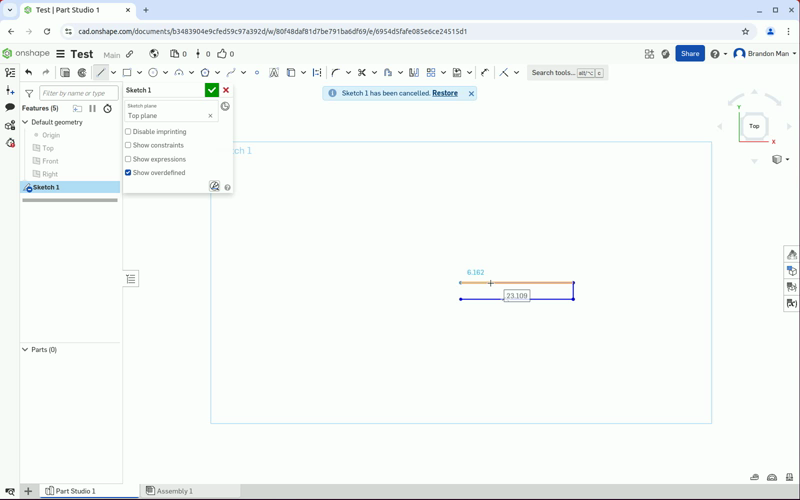
mouse_move(460, 299)
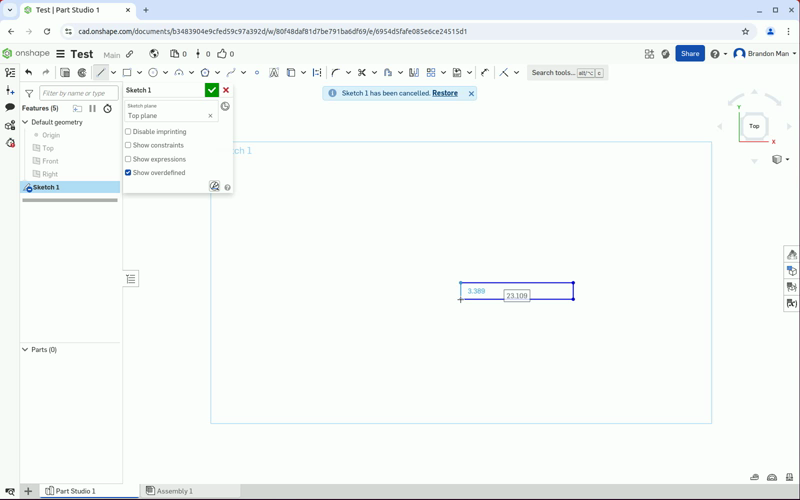
key_up(shift)
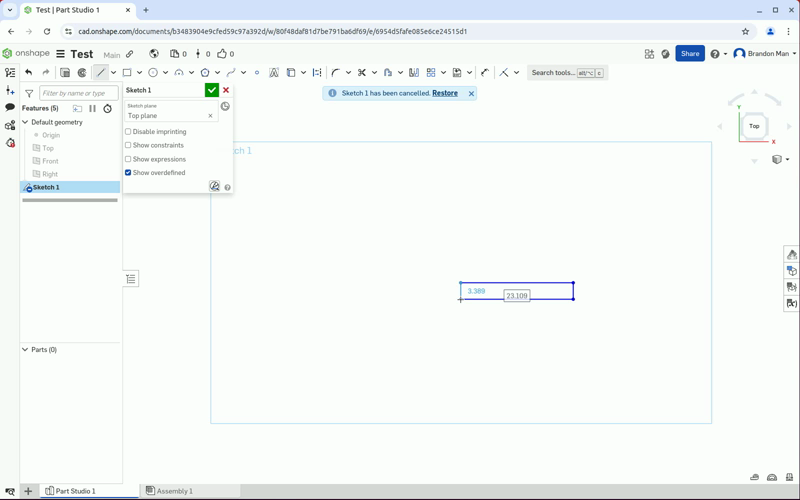
click(460, 299)
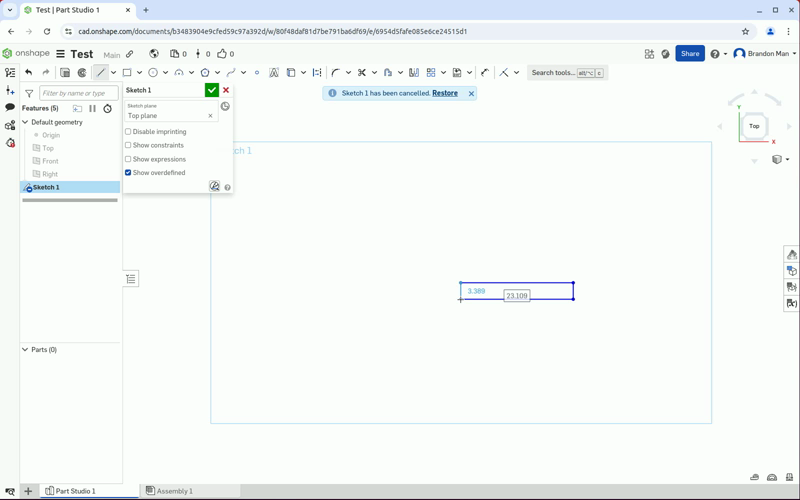
key(esc)
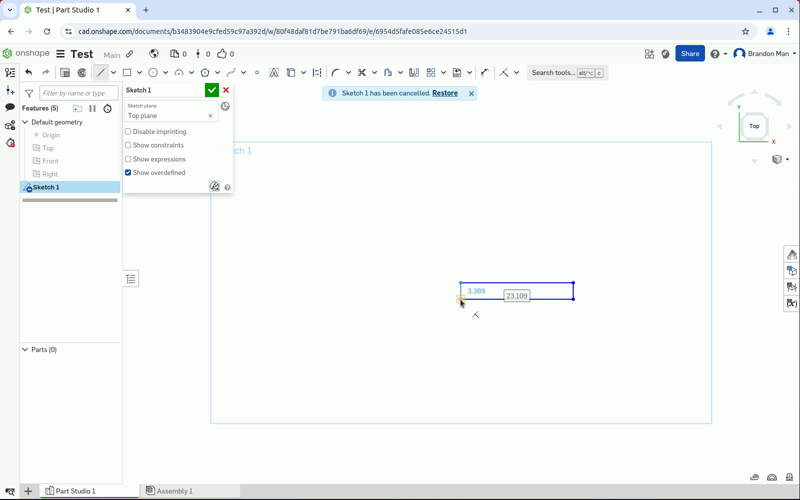
key(c)
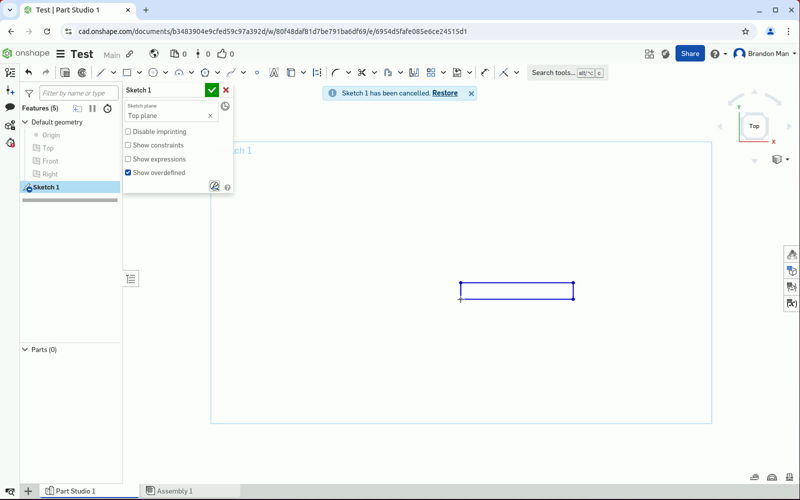
key_down(shift)
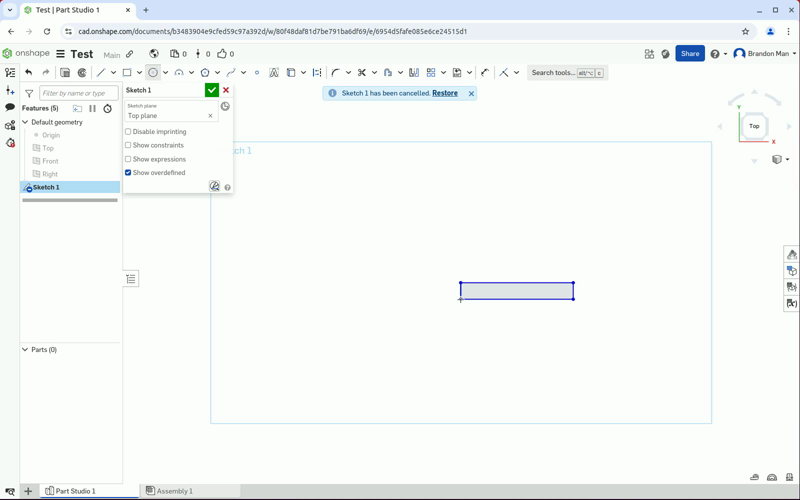
mouse_move(470, 291)
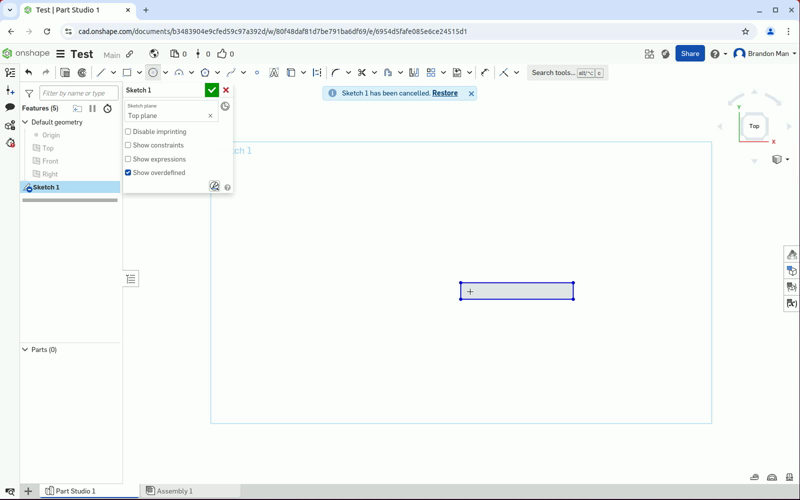
click(470, 291)
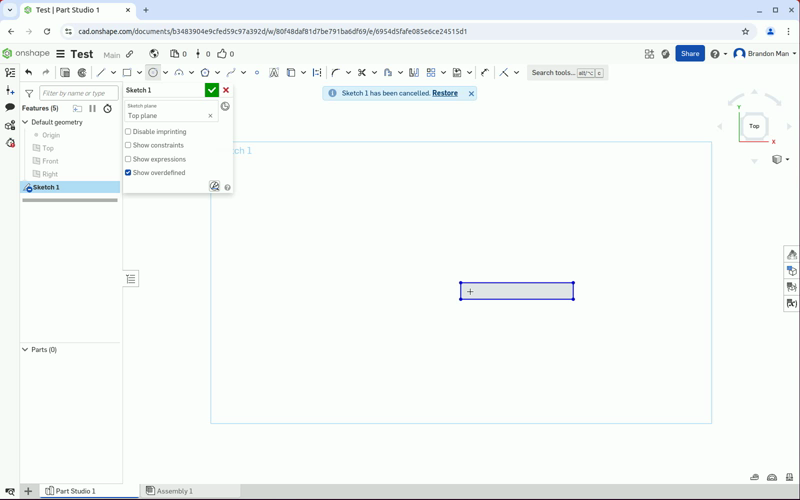
key_up(shift)
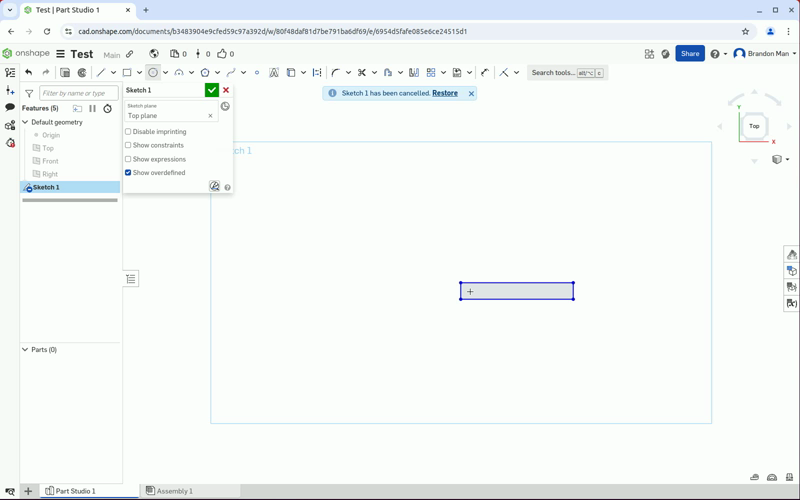
mouse_move(474, 291)
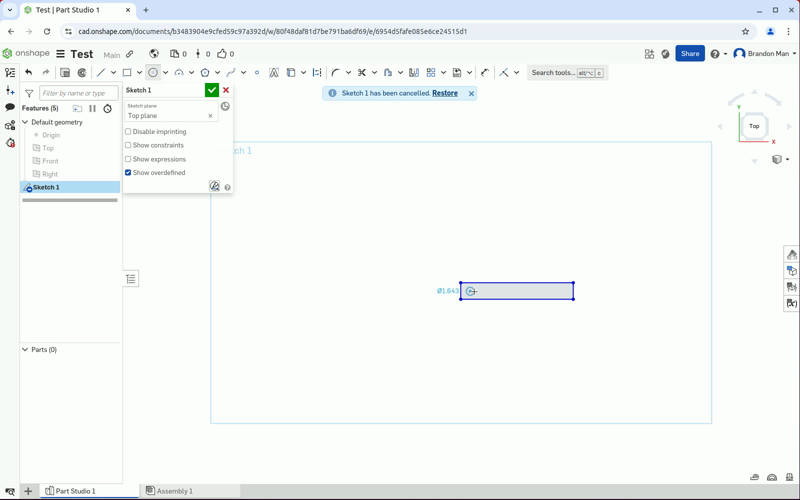
click(474, 291)
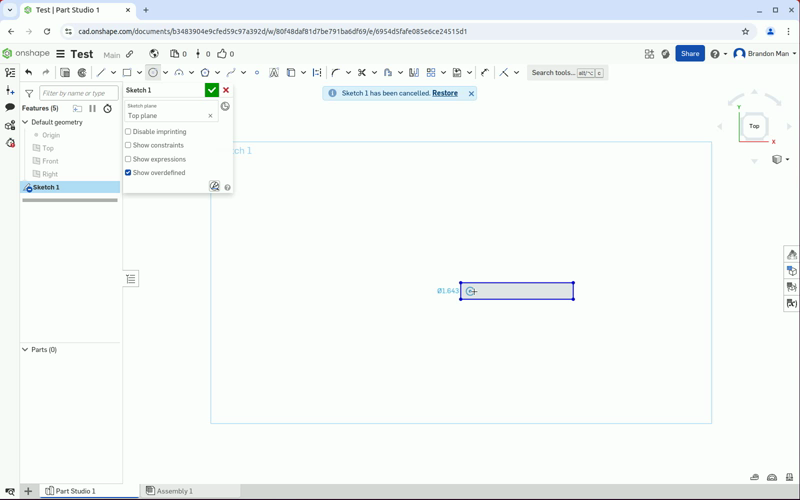
key(esc)
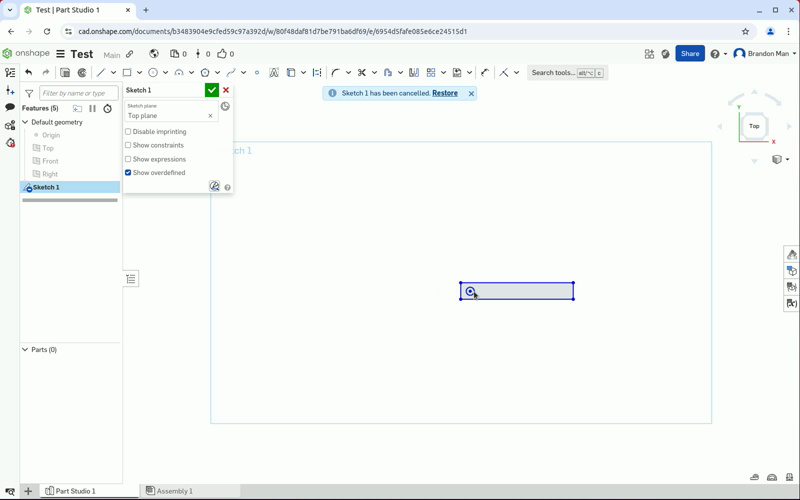
key(c)
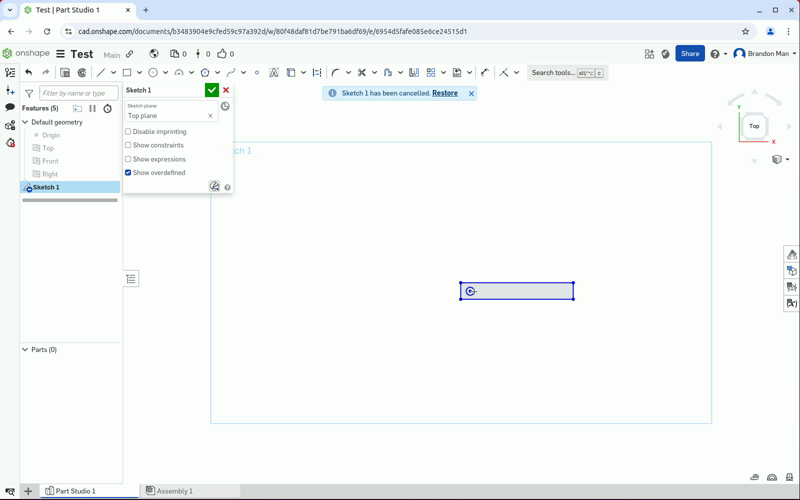
key_down(shift)
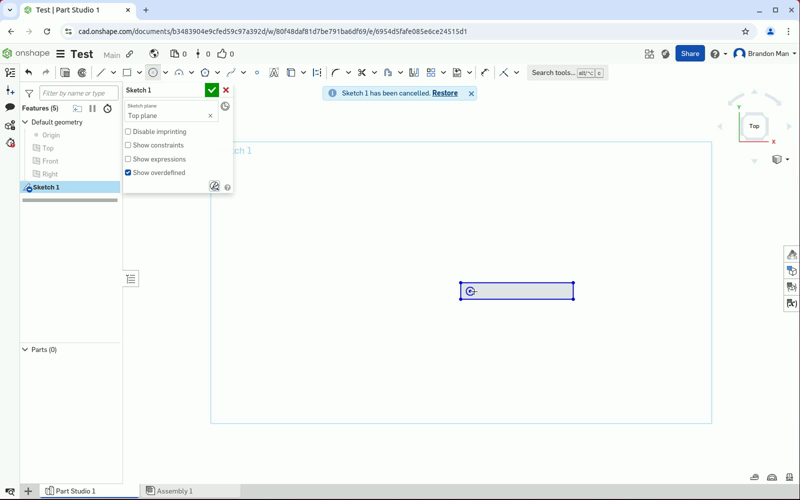
mouse_move(563, 291)
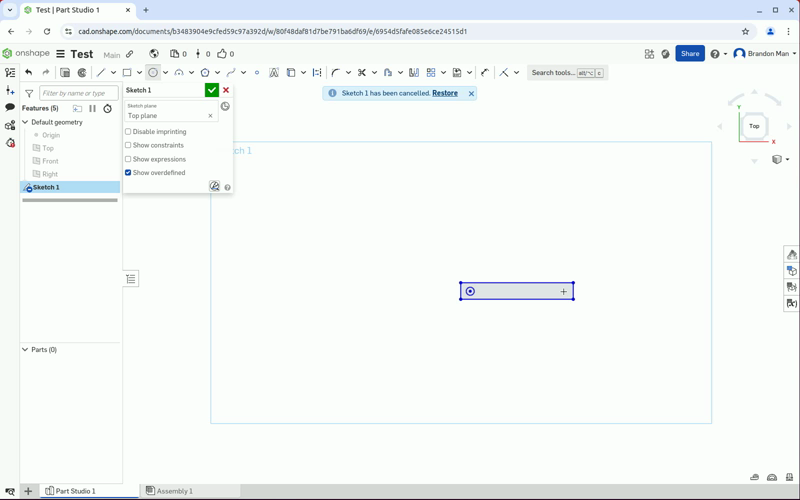
click(563, 291)
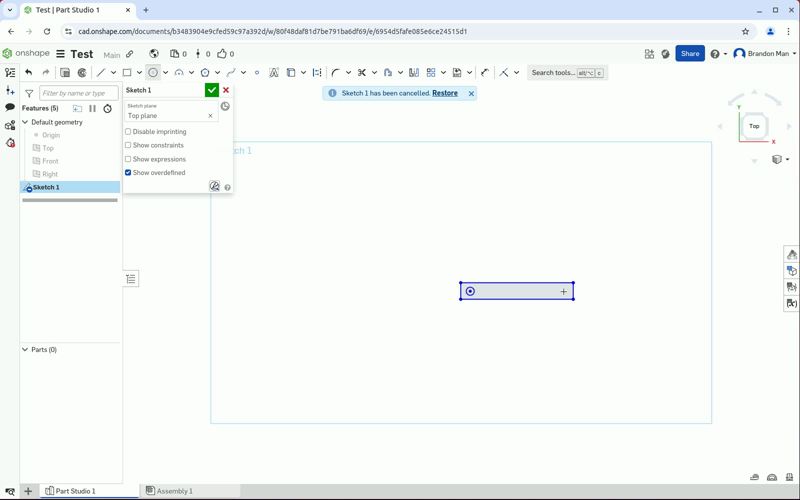
key_up(shift)
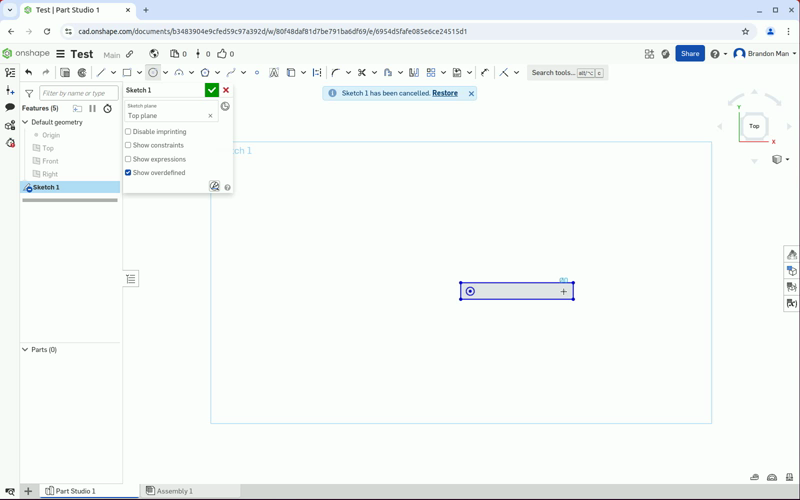
mouse_move(567, 291)
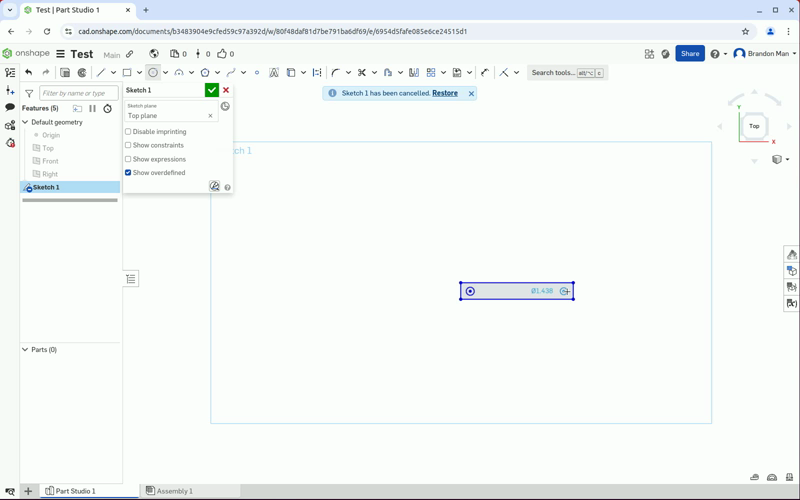
click(567, 291)
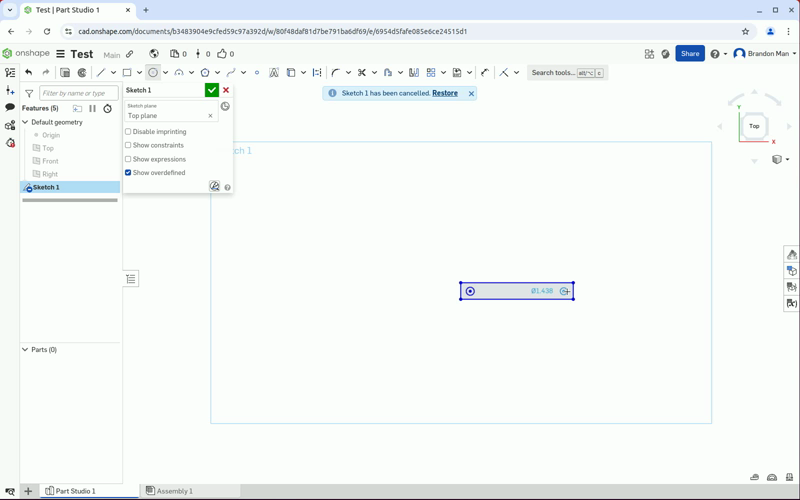
key(esc)
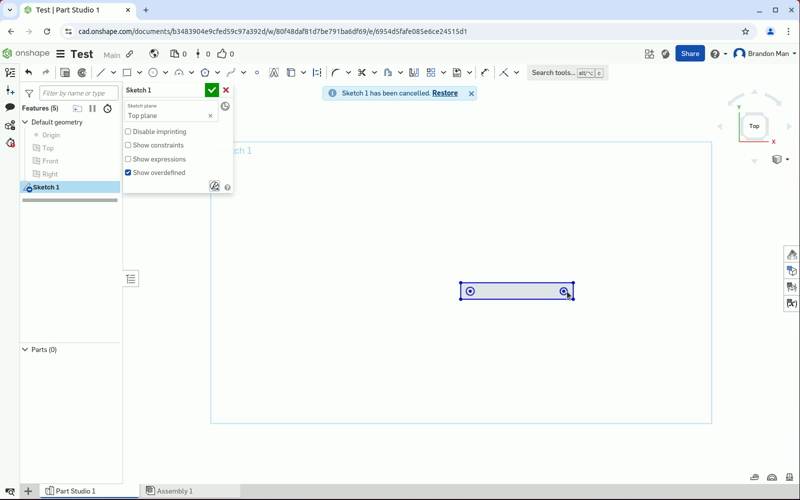
mouse_move(541, 285)
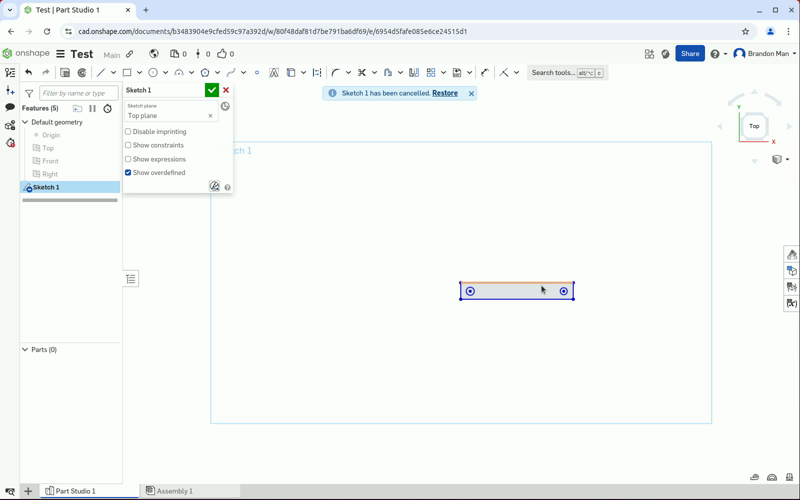
scroll(6)
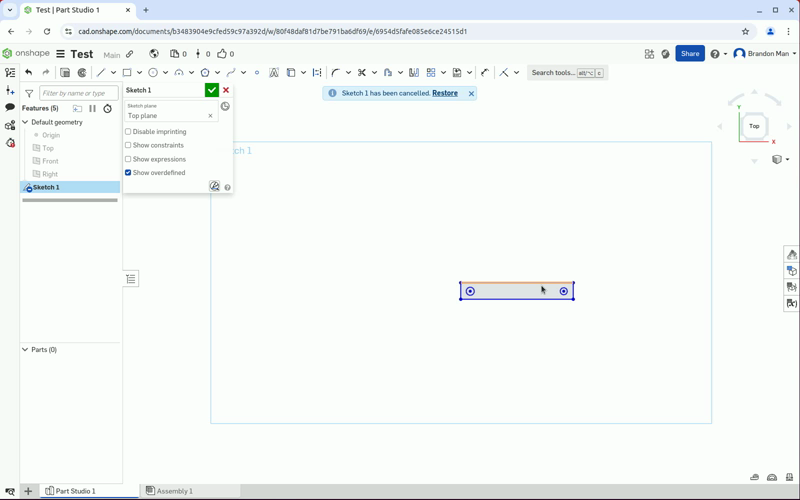
scroll(6)
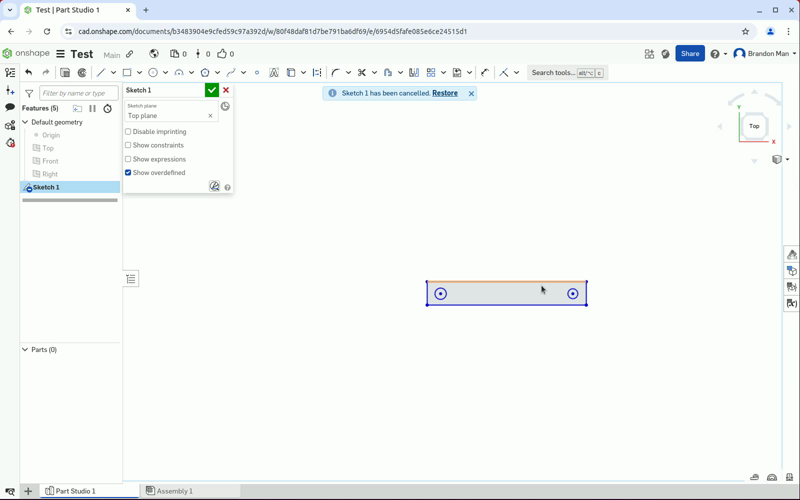
scroll(6)
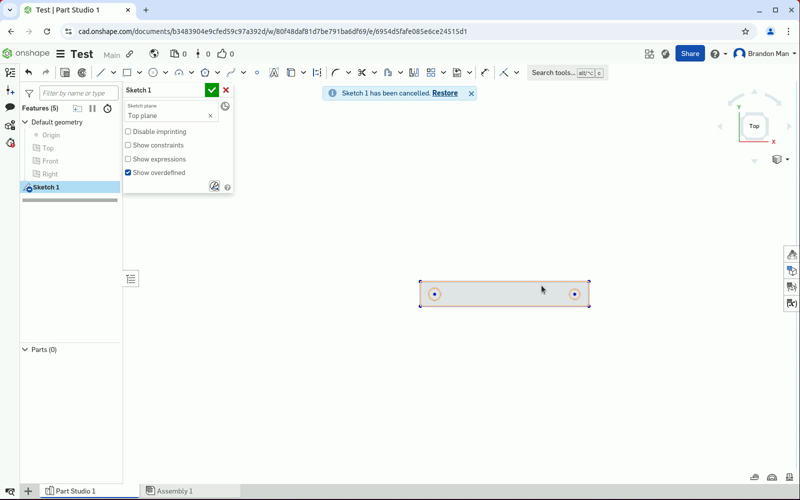
scroll(6)
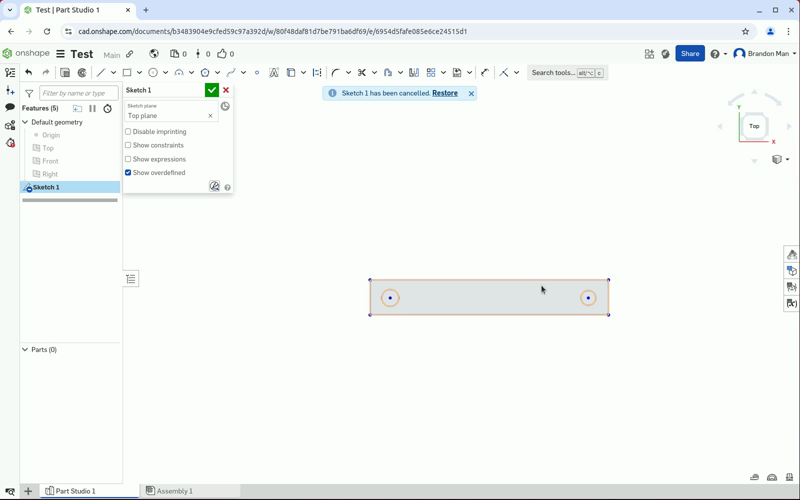
scroll(6)
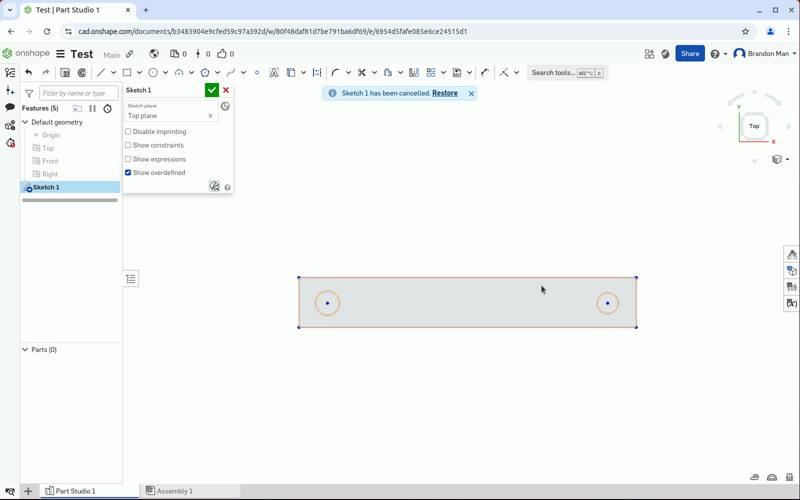
scroll(6)
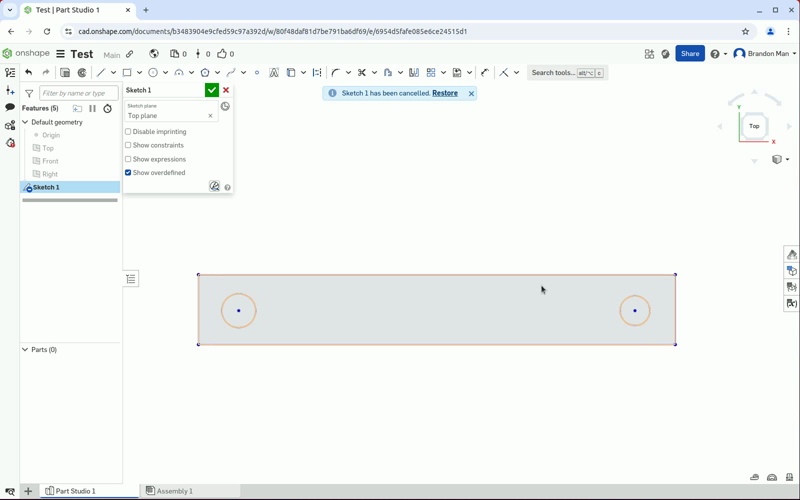
scroll(6)
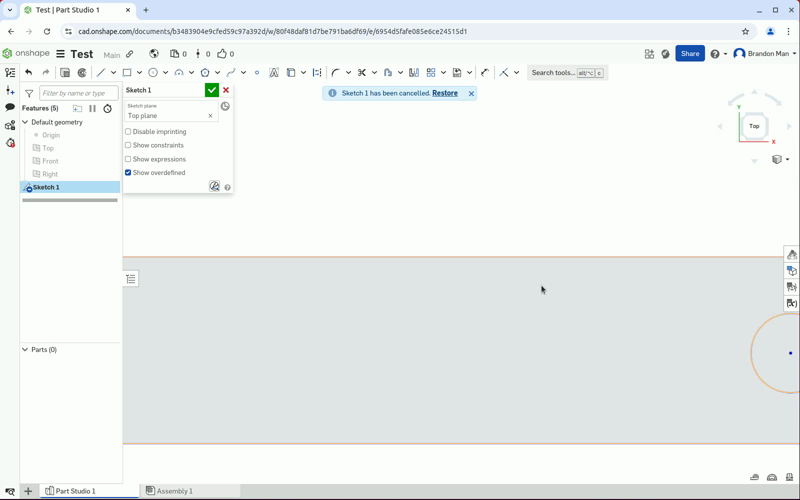
click(541, 285)
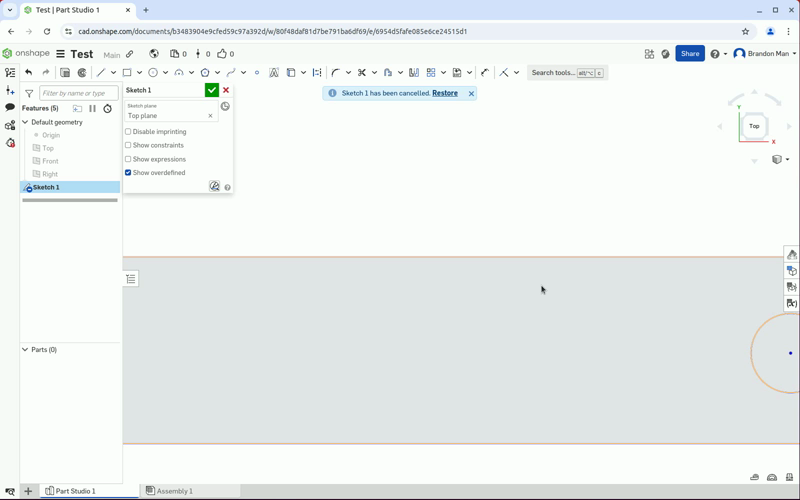
scroll(-6)
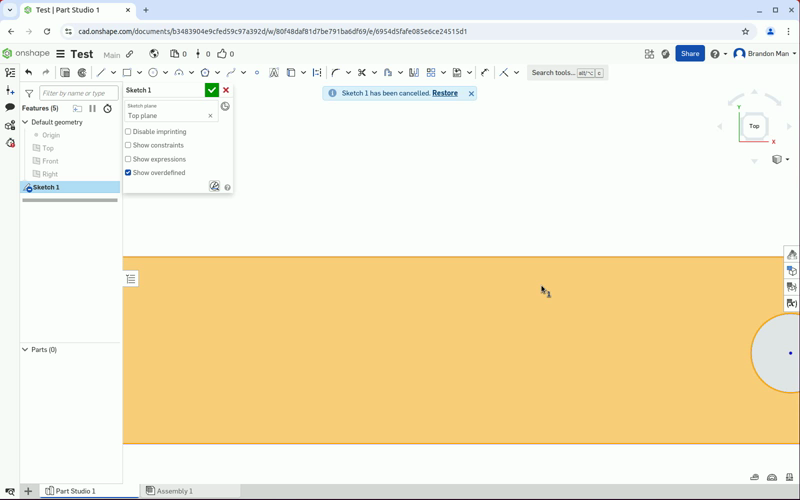
scroll(-6)
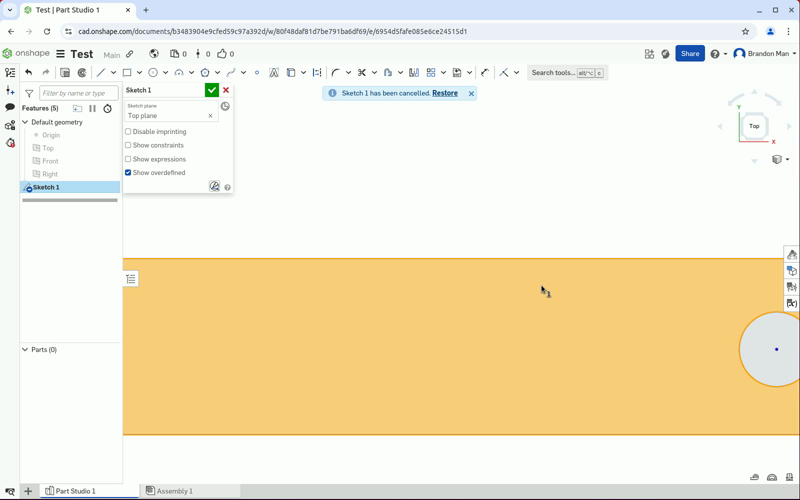
scroll(-6)
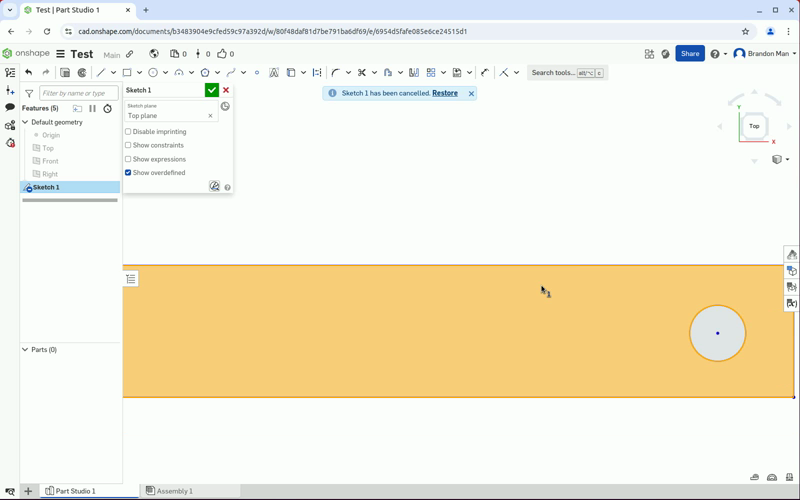
scroll(-6)
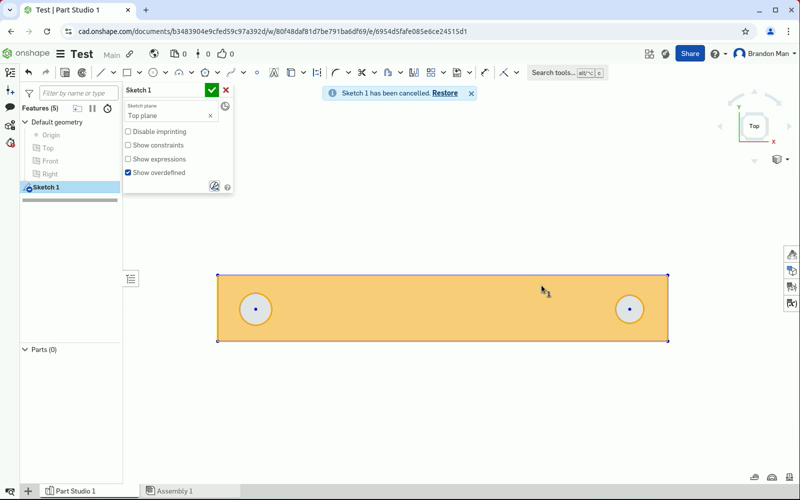
scroll(-6)
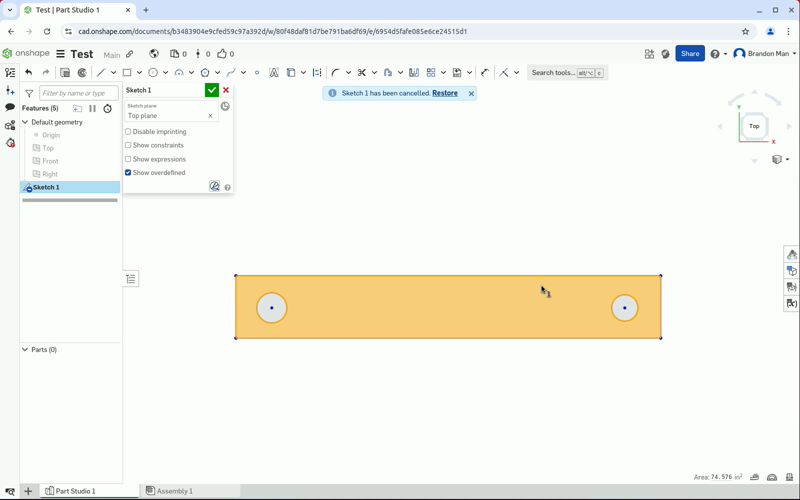
scroll(-6)
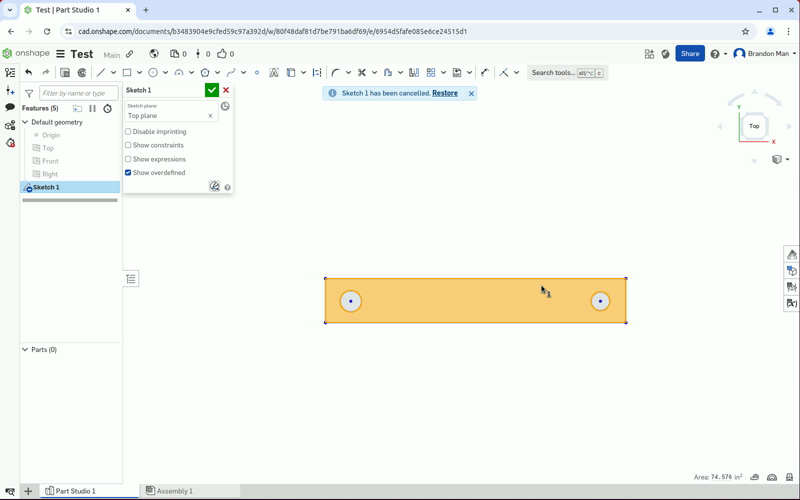
scroll(-6)
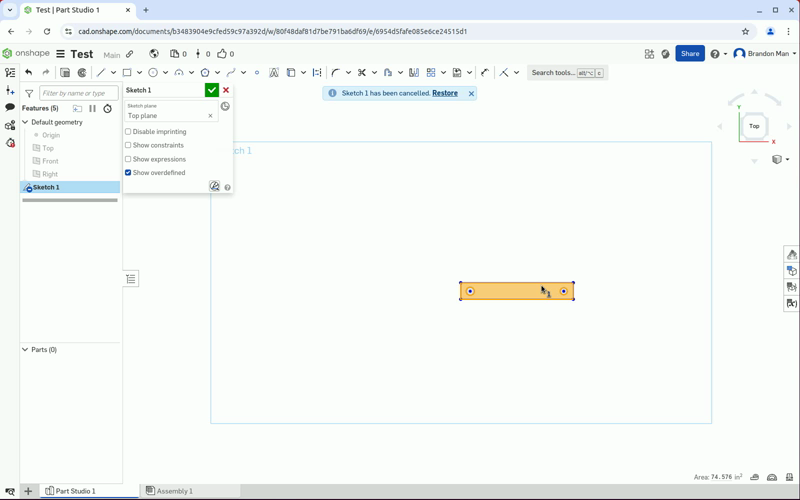
mouse_move(73, 352)
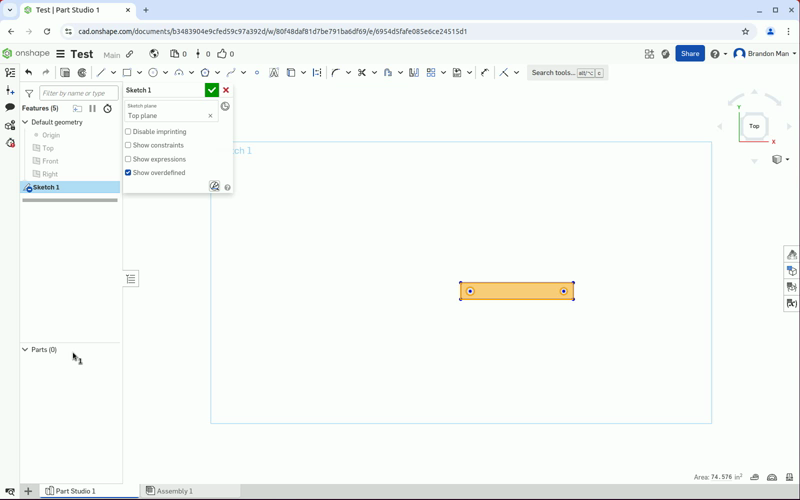
key(shift+y)
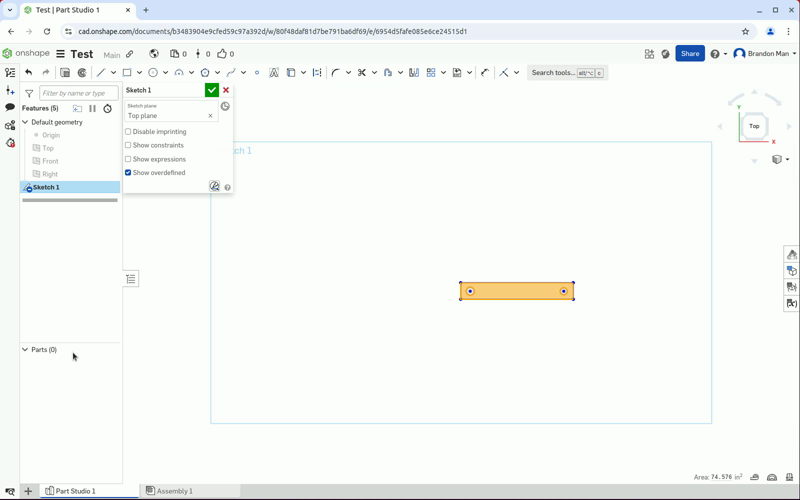
key(shift+e)
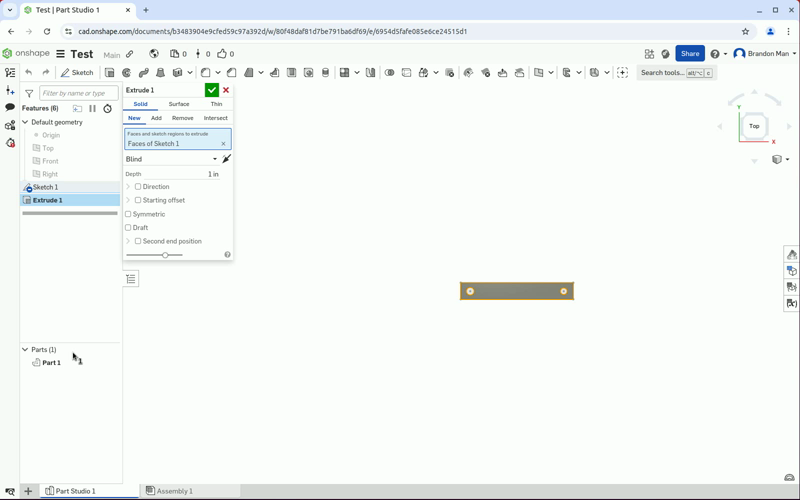
mouse_move(143, 106)
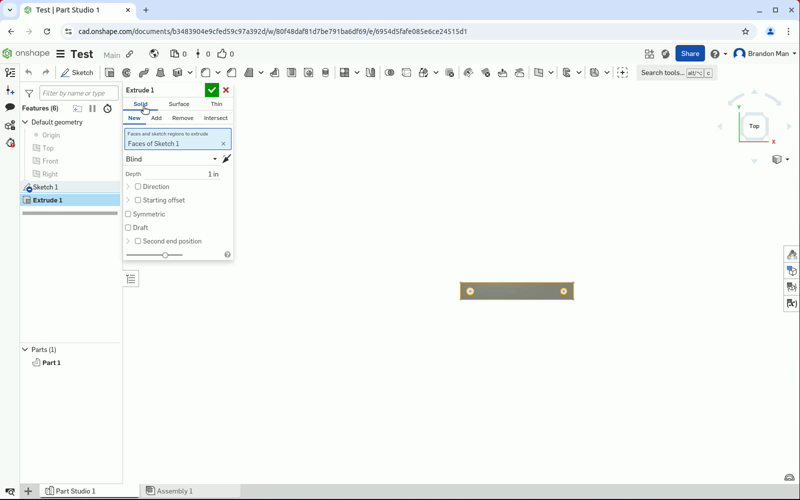
click(143, 106)
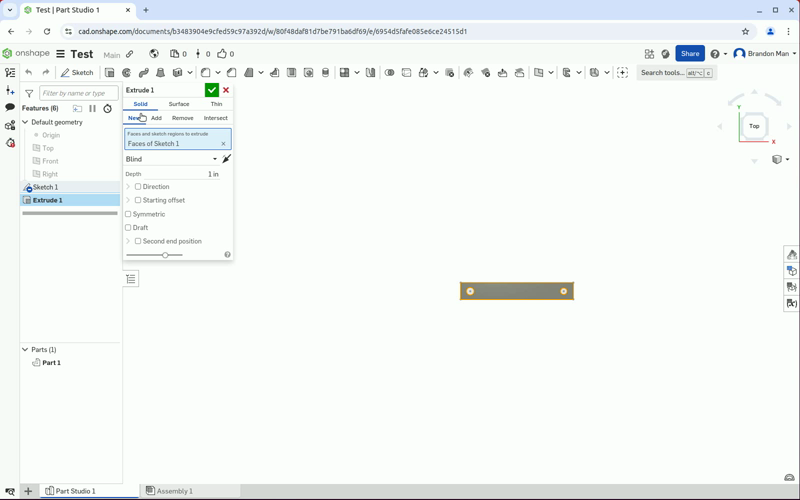
mouse_move(137, 120)
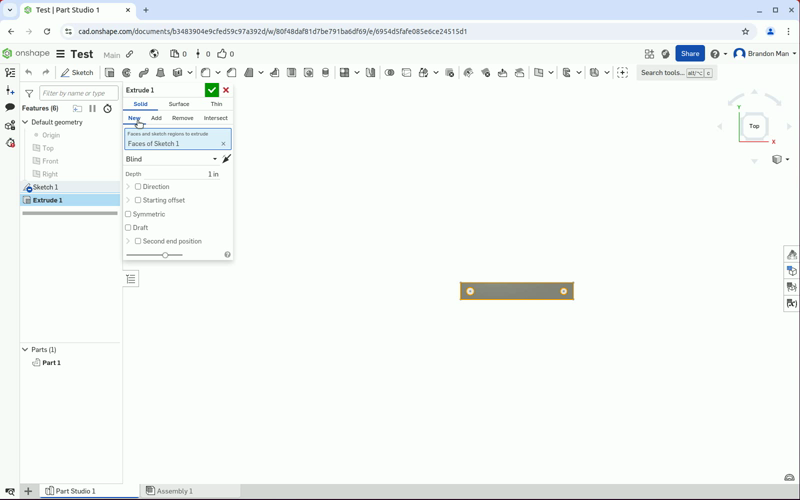
click(137, 120)
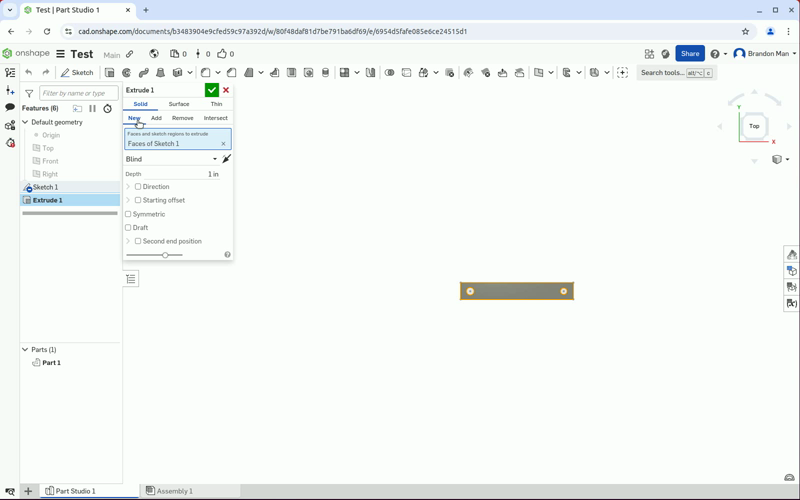
key(tab, 4)
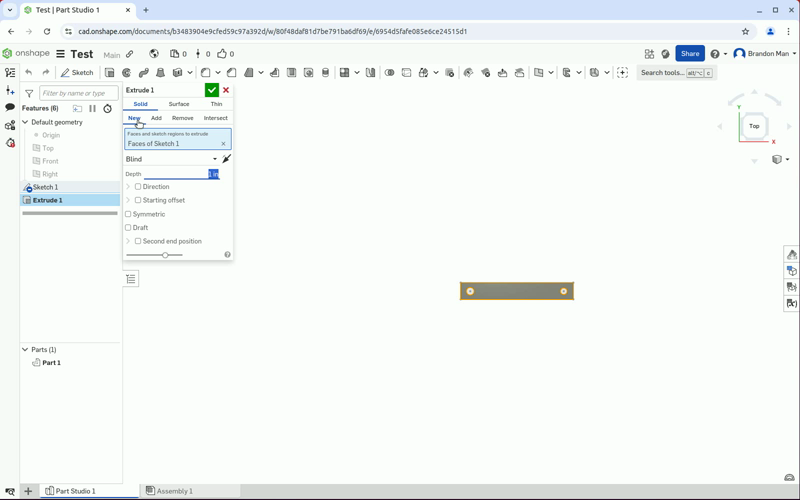
text(3.851)
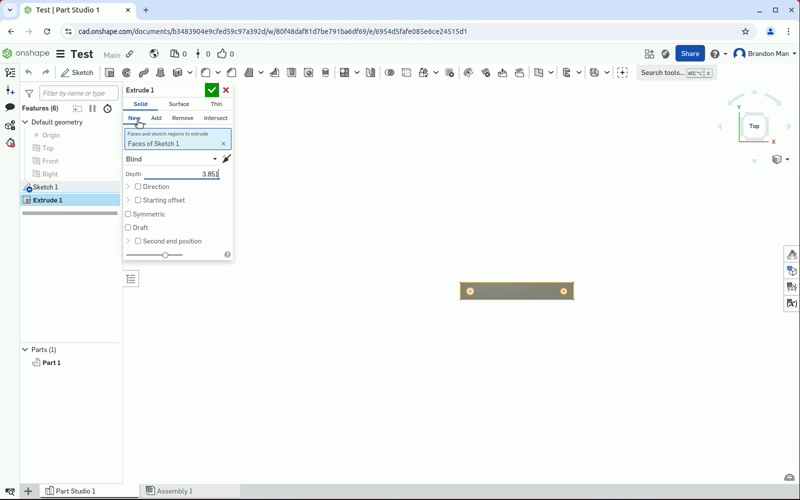
key(enter)
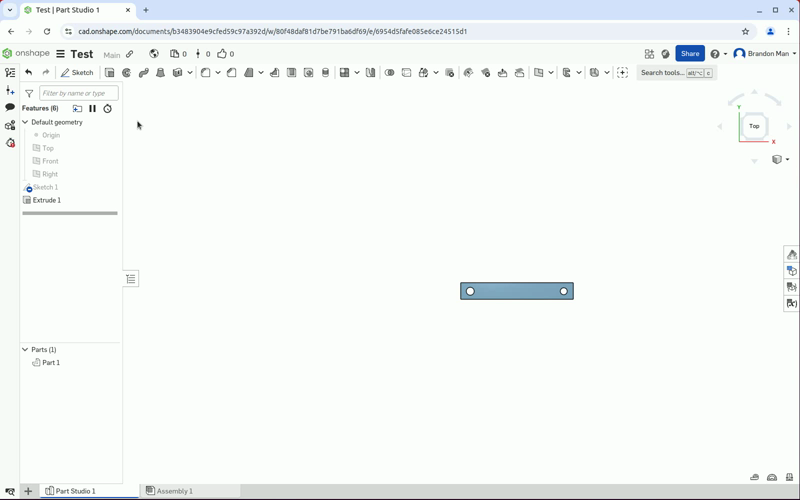
key(shift+h)
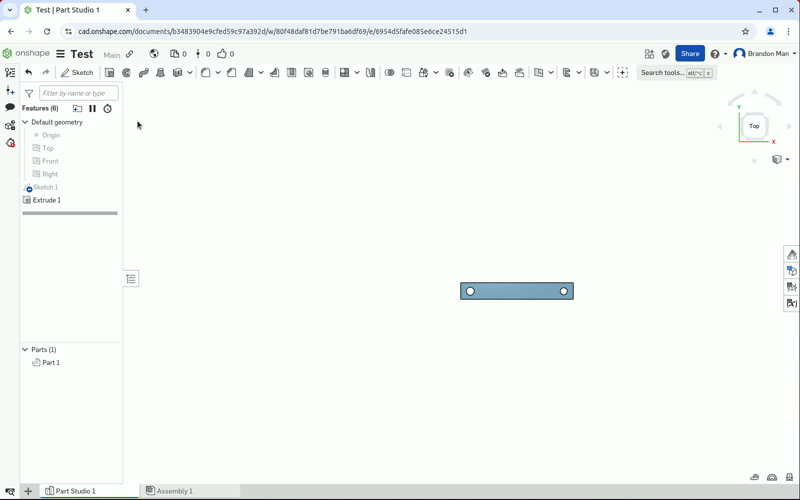
key(shift+h)
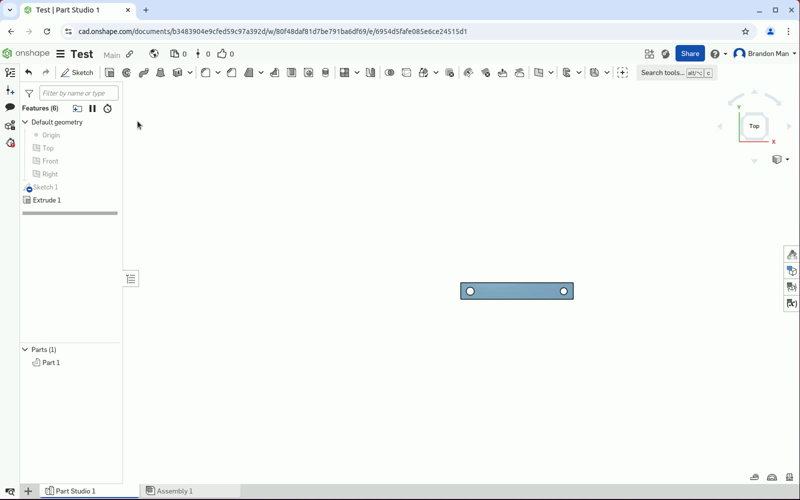
mouse_move(73, 189)
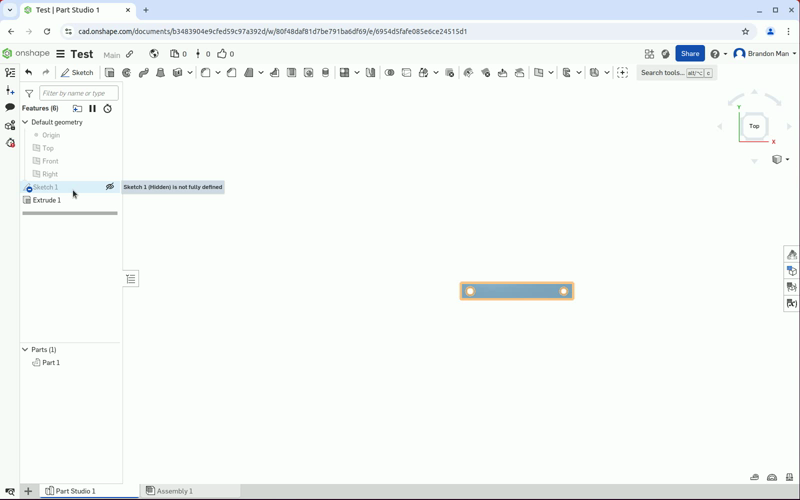
click(73, 189)
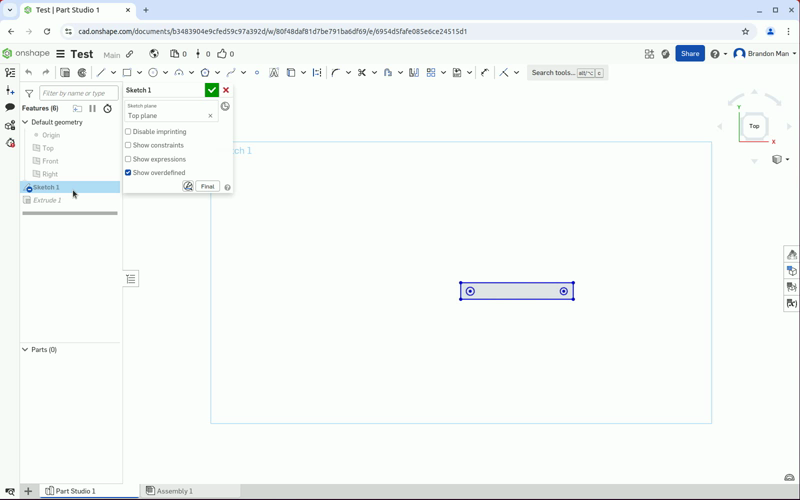
mouse_move(229, 92)
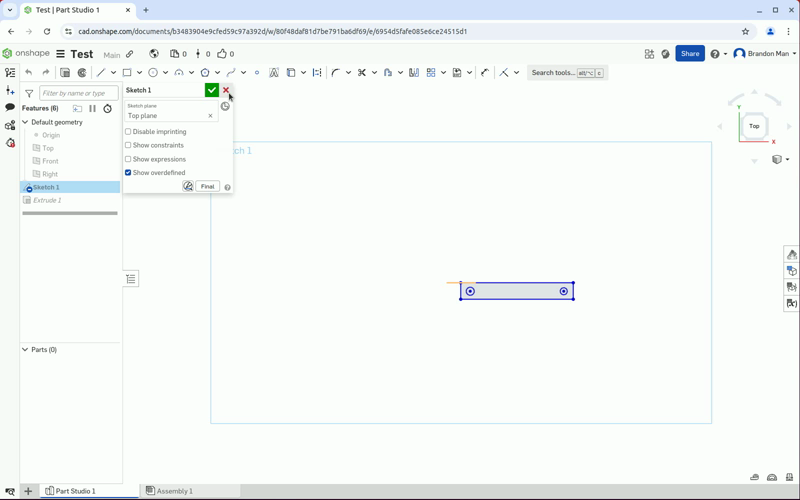
click(229, 92)
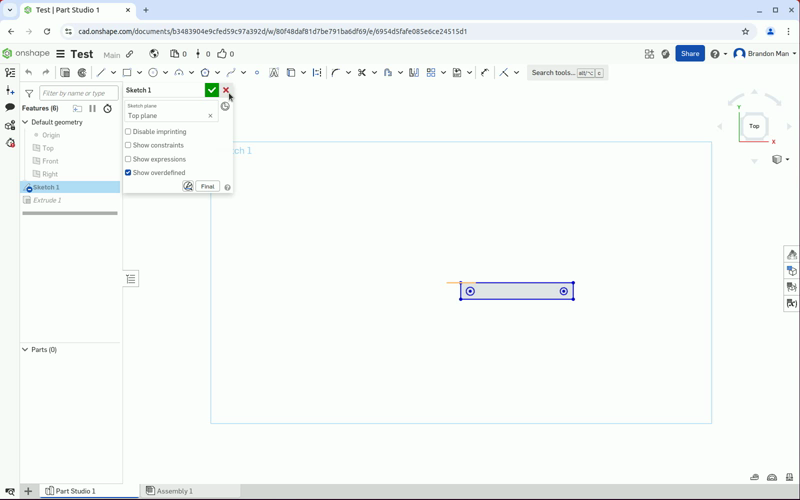
key(shift+s)
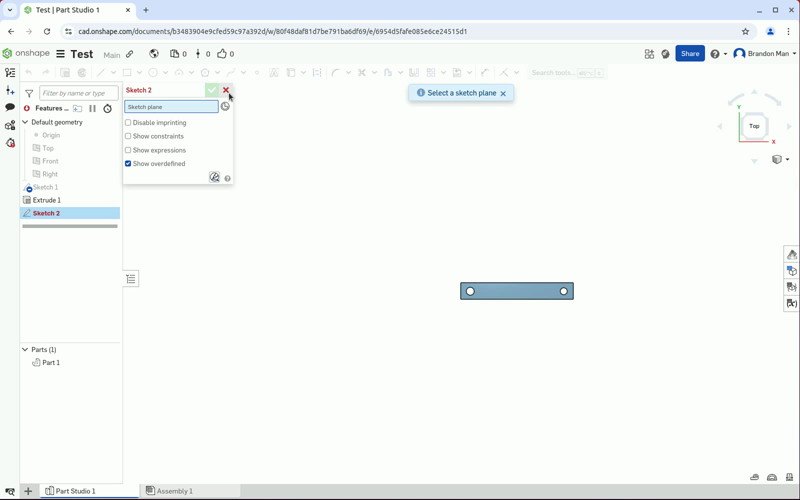
mouse_move(73, 150)
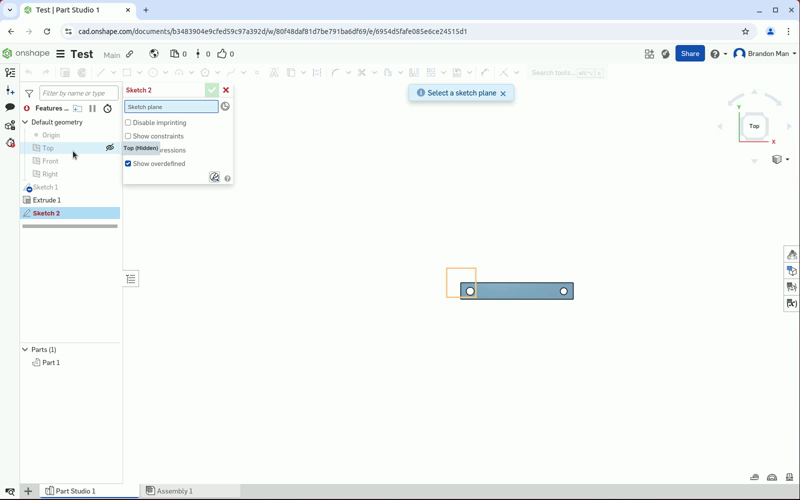
click(73, 150)
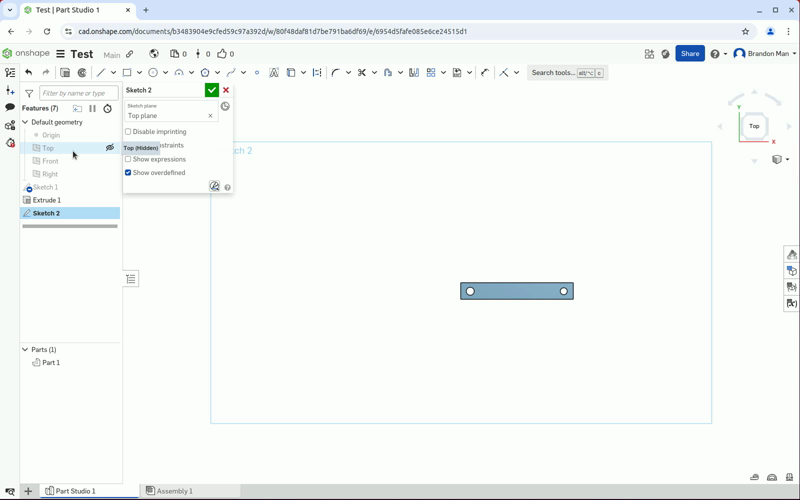
mouse_move(73, 352)
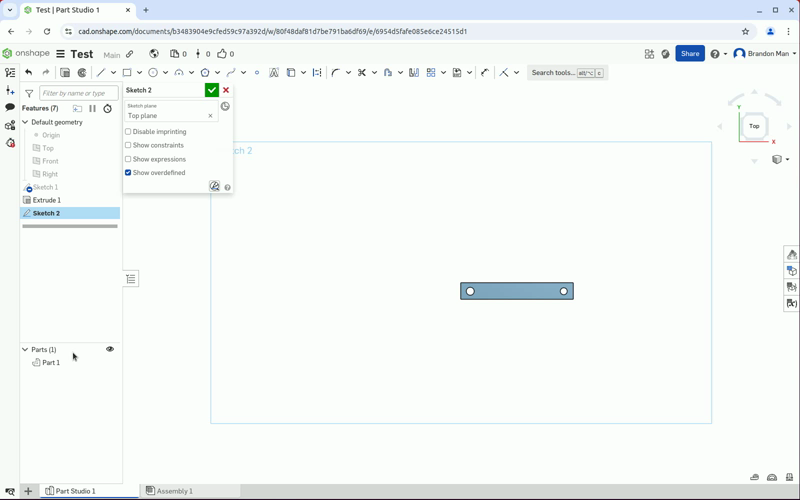
key(y)
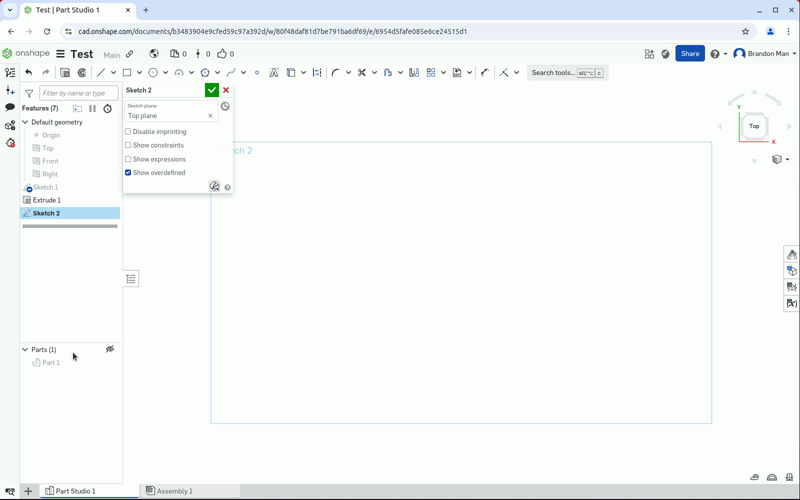
key(l)
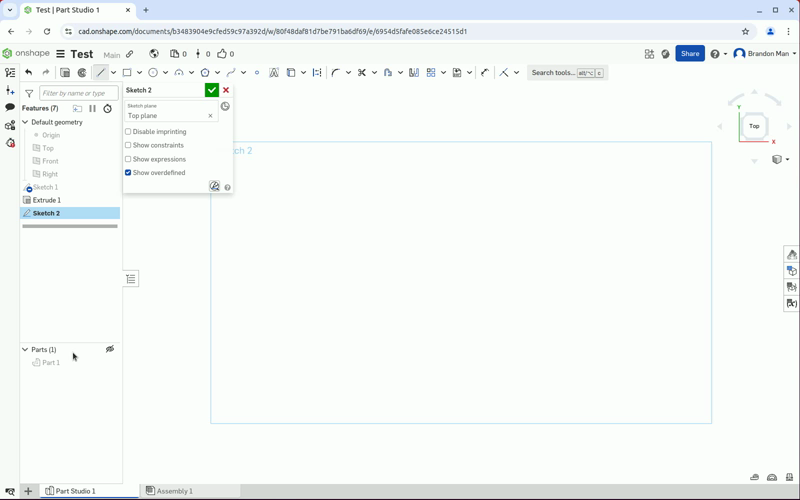
key_down(shift)
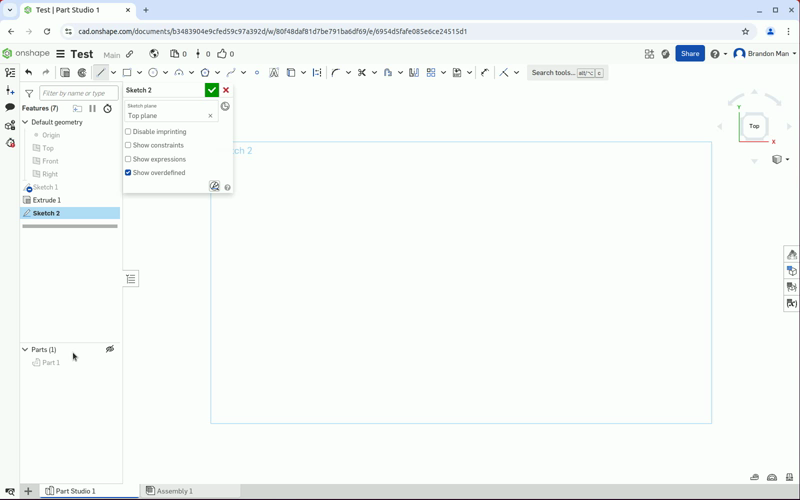
mouse_move(460, 286)
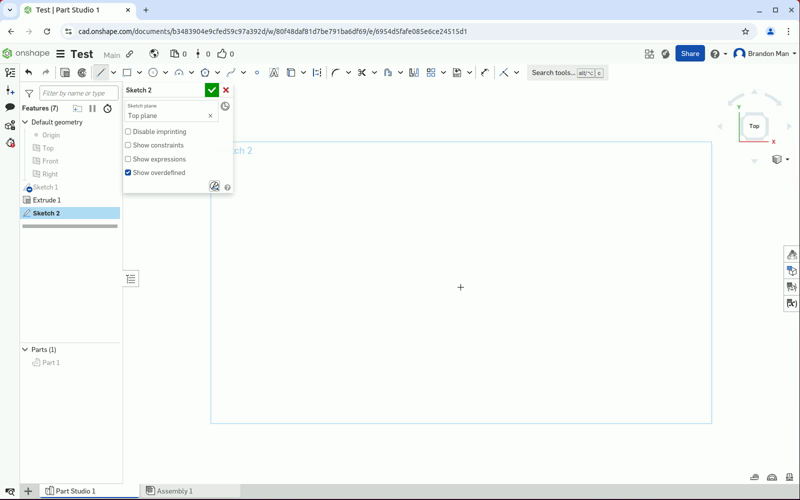
click(460, 286)
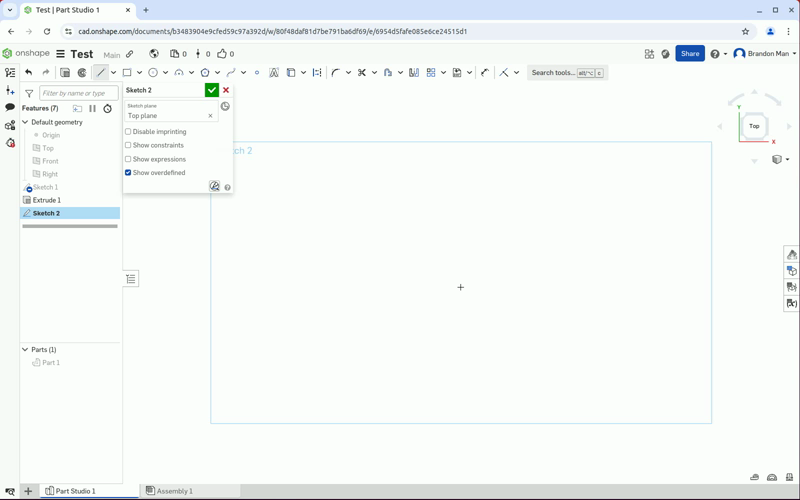
key_up(shift)
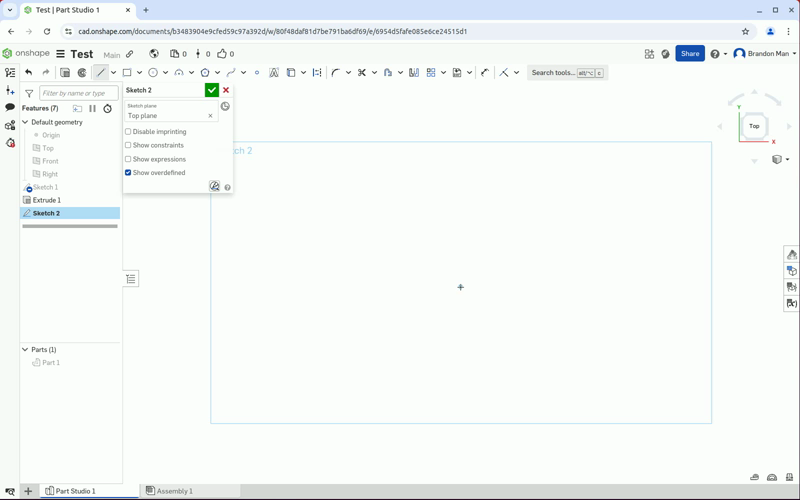
key_down(shift)
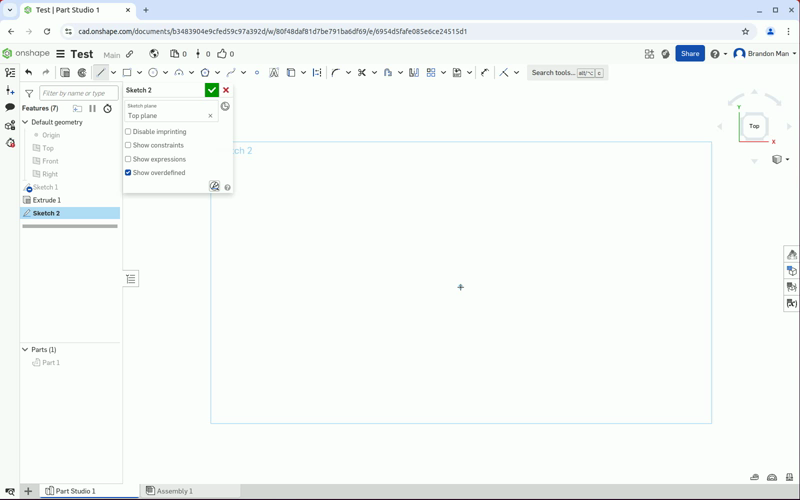
mouse_move(573, 286)
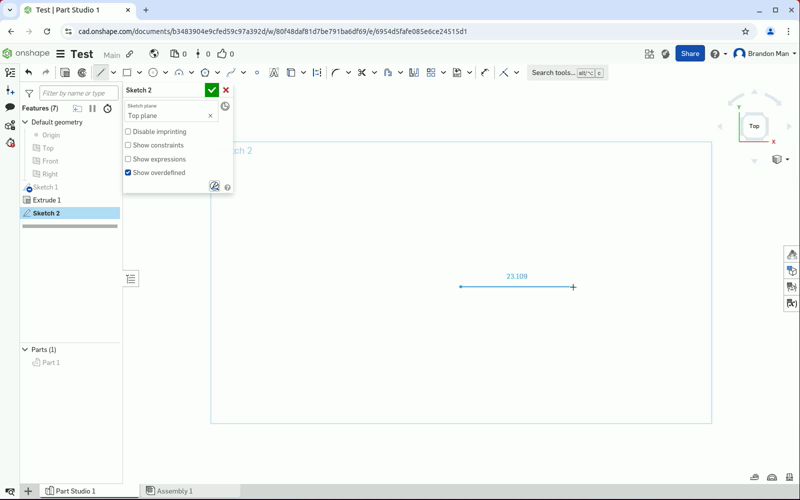
click(573, 286)
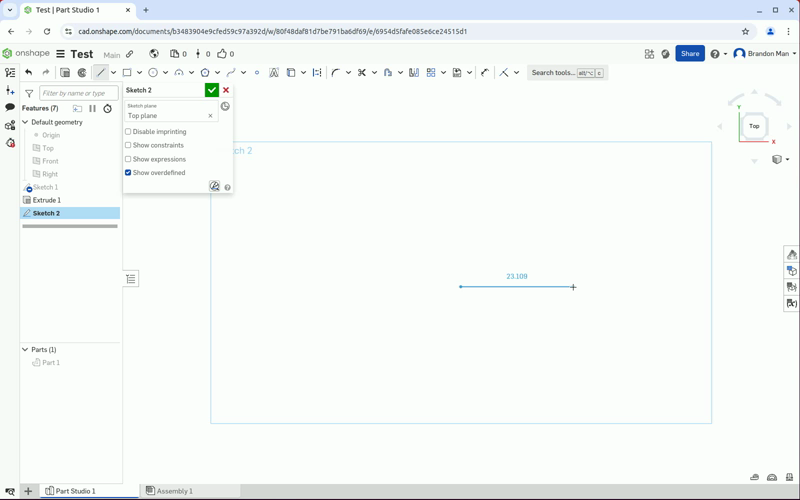
key_up(shift)
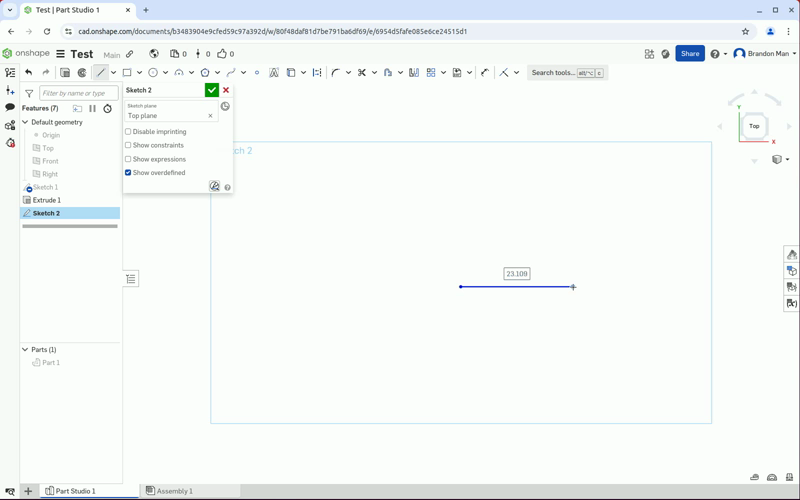
key_down(shift)
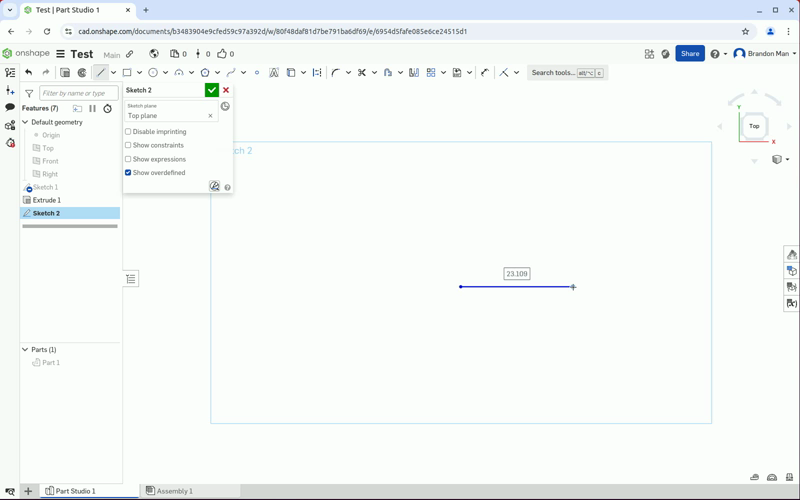
mouse_move(589, 286)
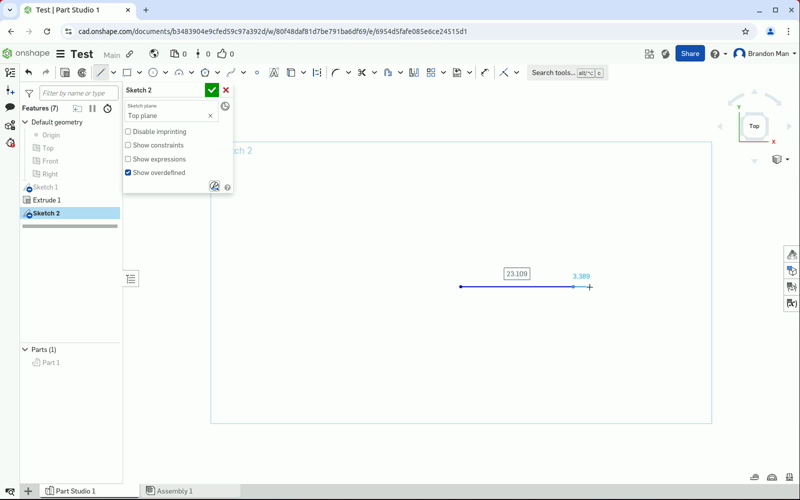
mouse_move(573, 282)
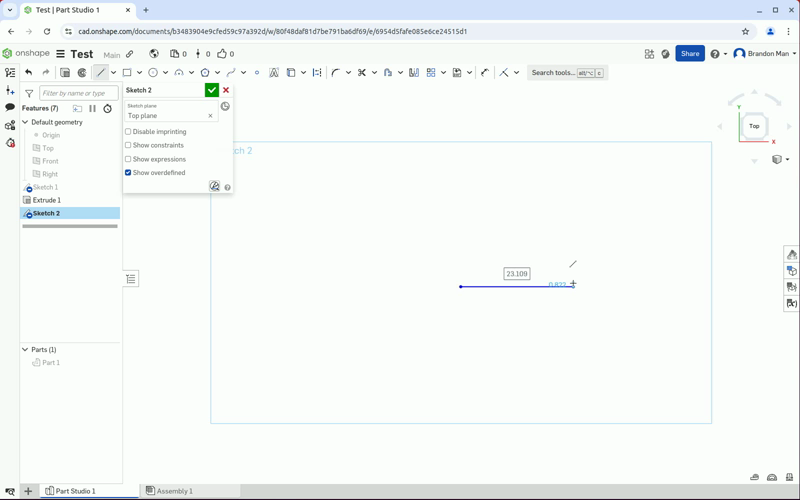
scroll(6)
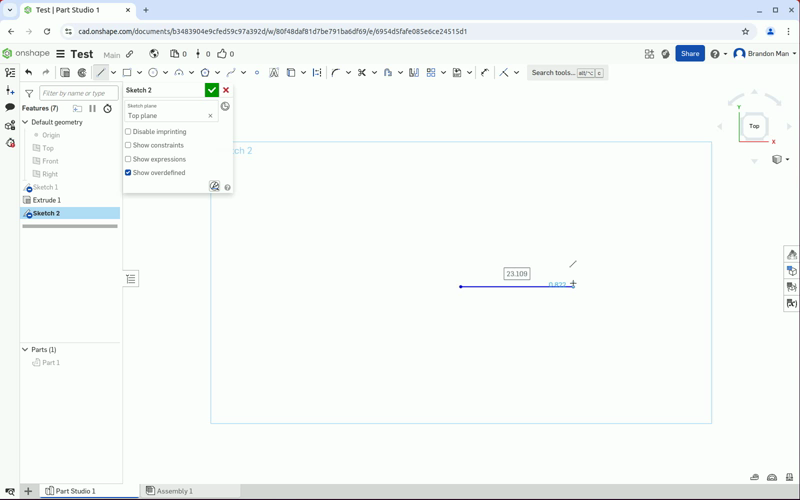
scroll(6)
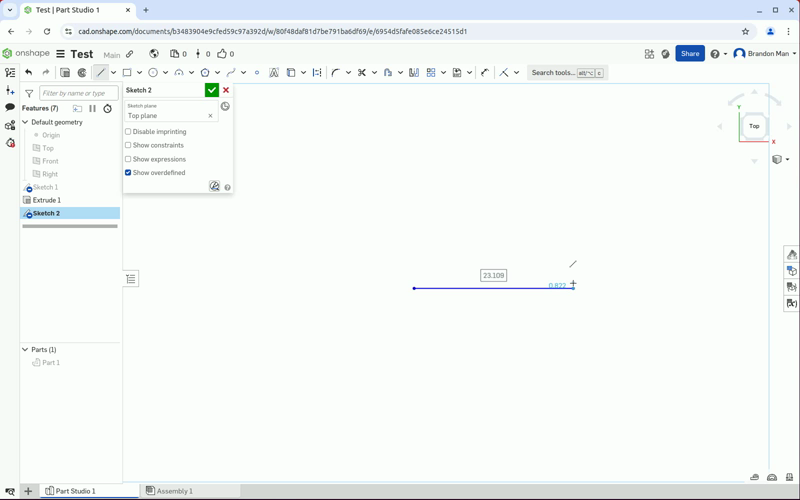
scroll(6)
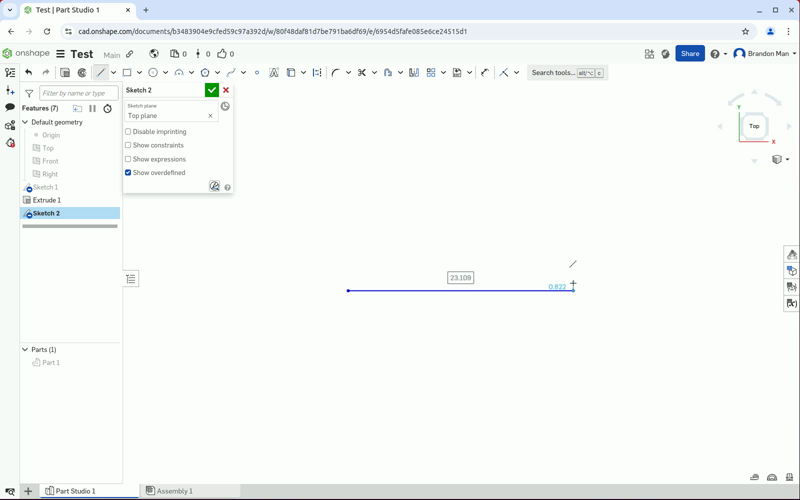
scroll(6)
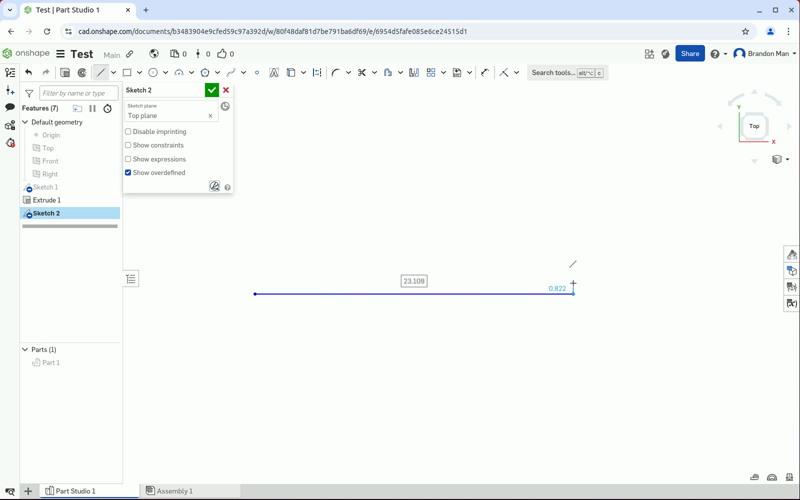
scroll(6)
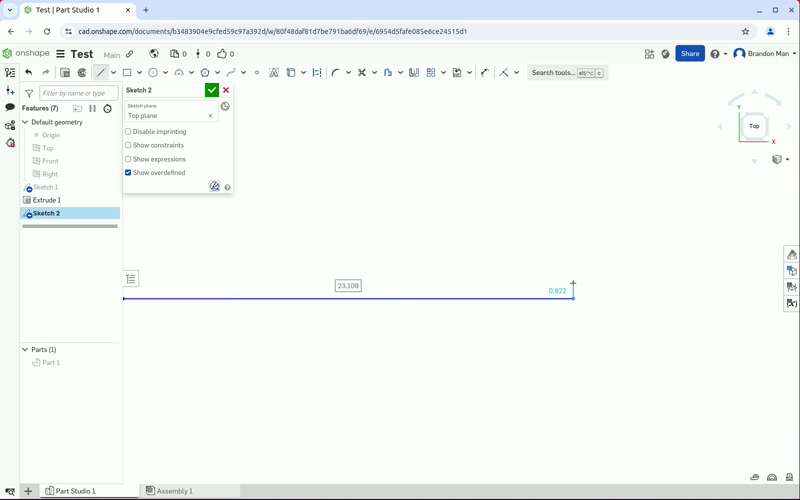
scroll(6)
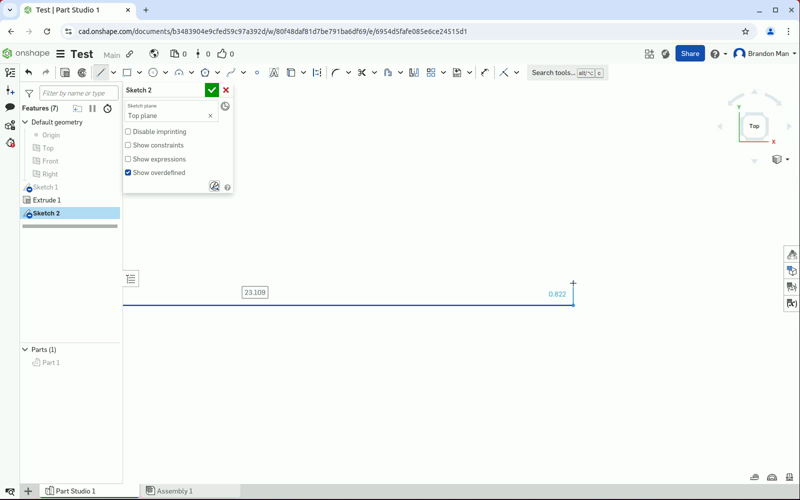
scroll(6)
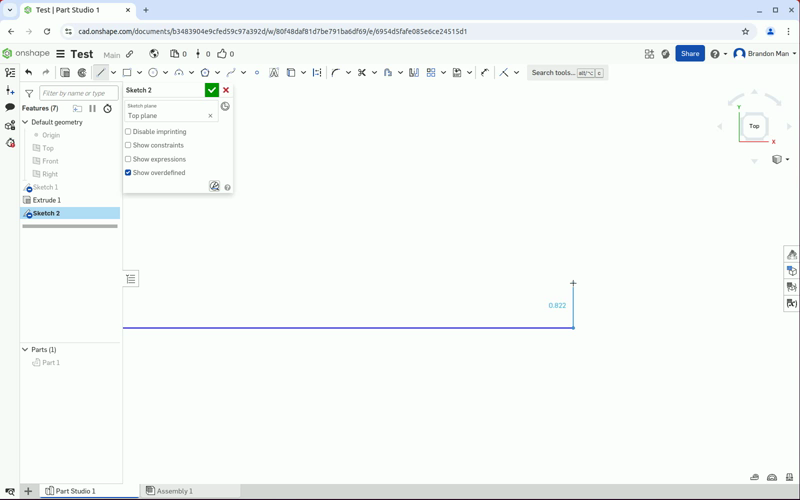
click(573, 282)
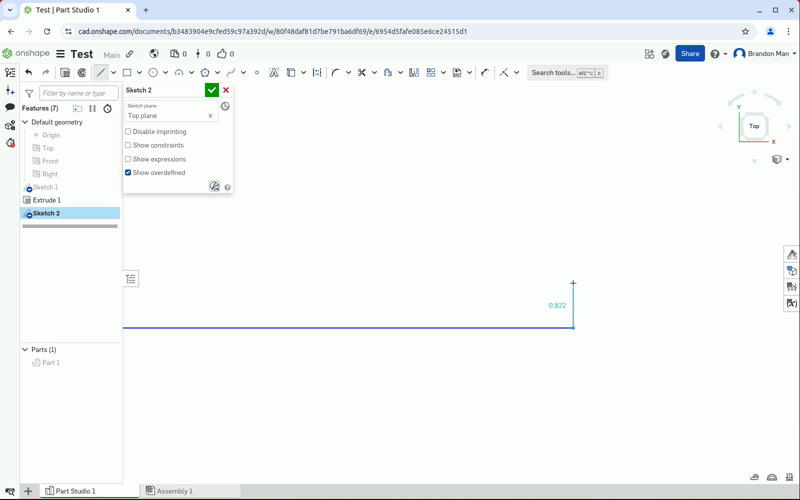
scroll(-6)
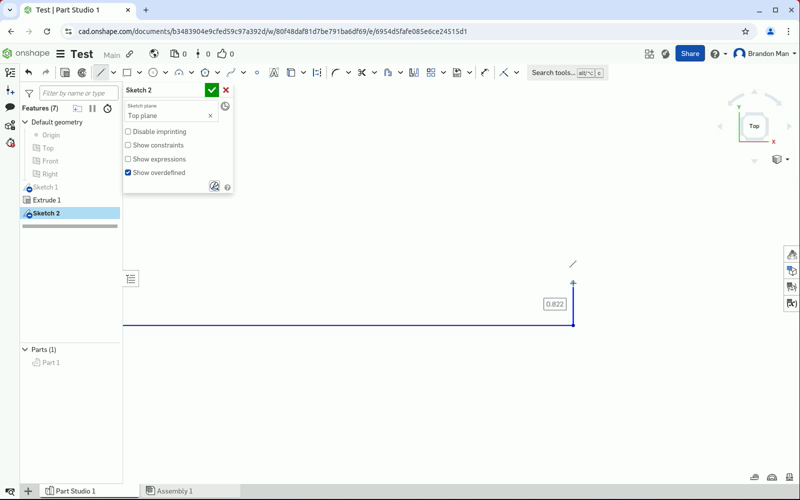
scroll(-6)
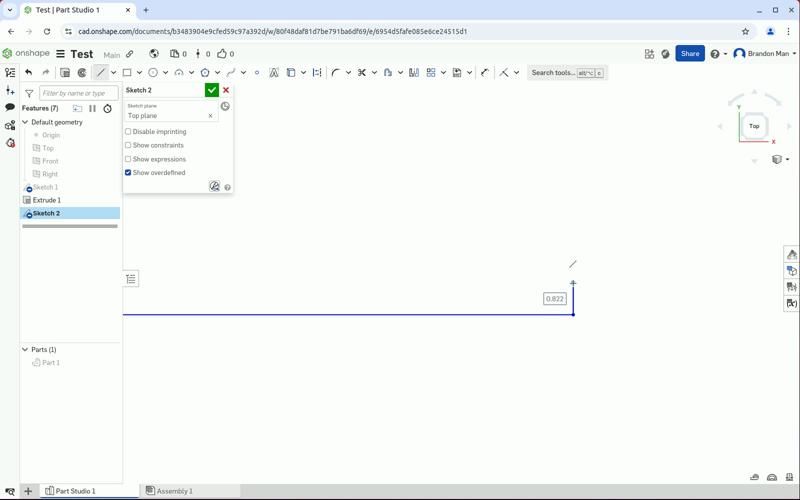
scroll(-6)
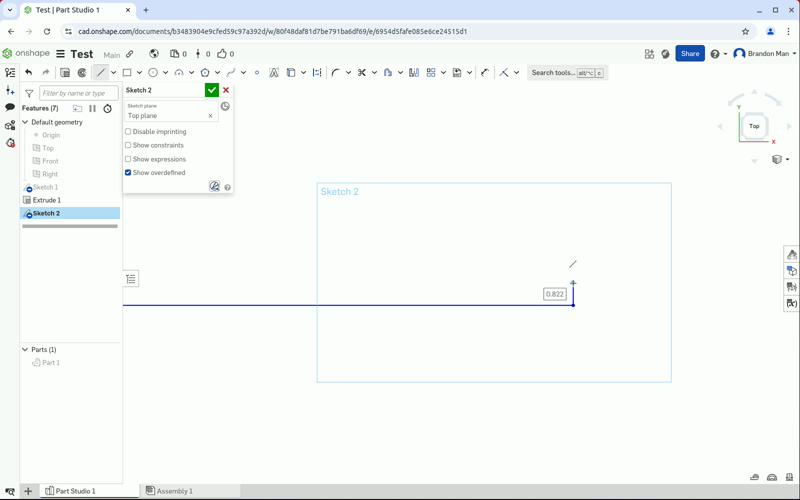
scroll(-6)
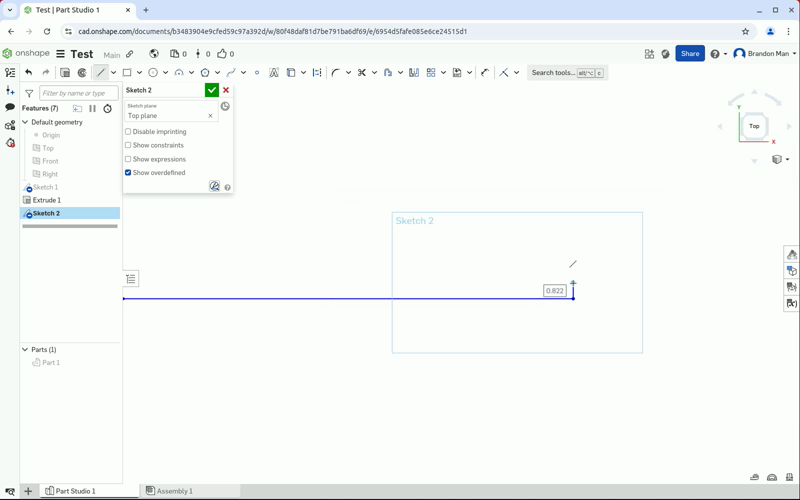
scroll(-6)
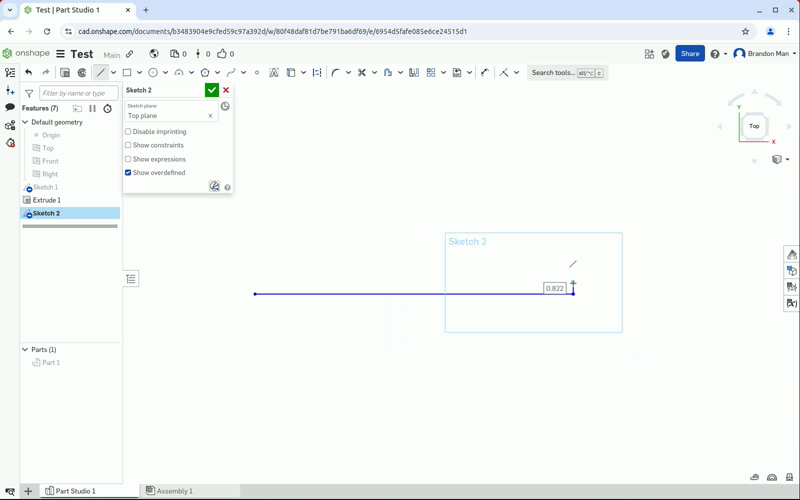
scroll(-6)
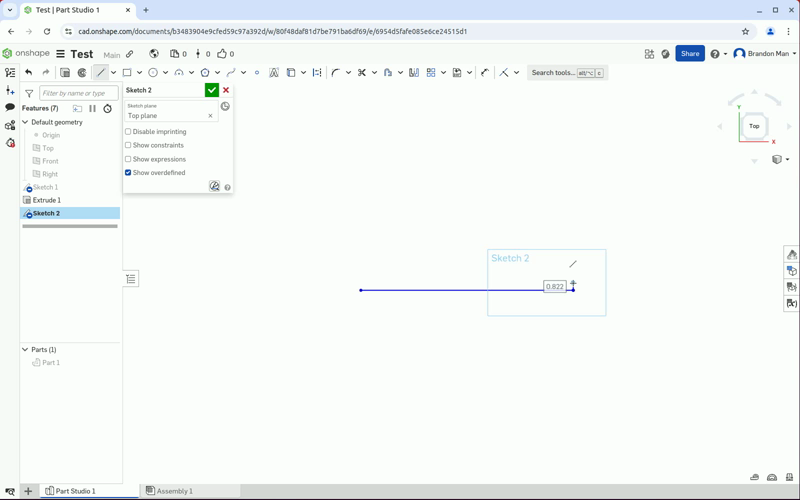
scroll(-6)
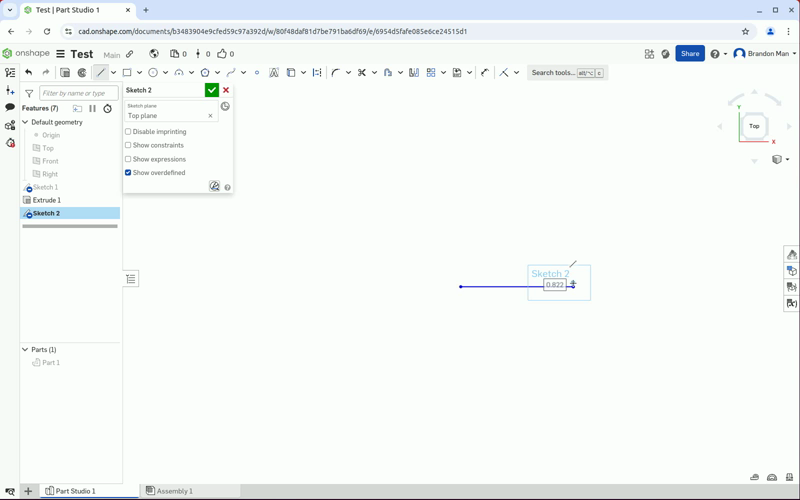
key_up(shift)
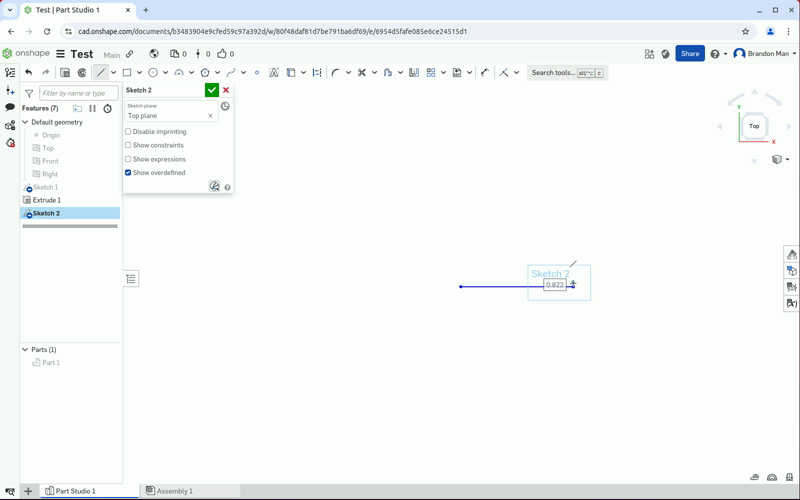
key_down(shift)
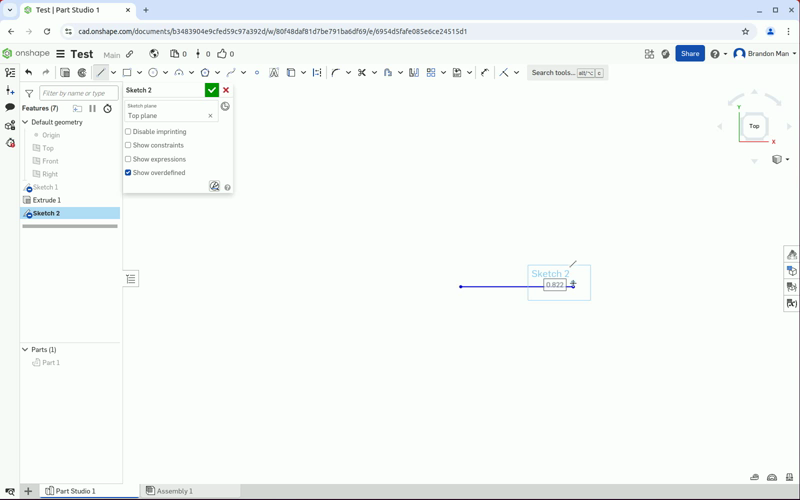
mouse_move(460, 282)
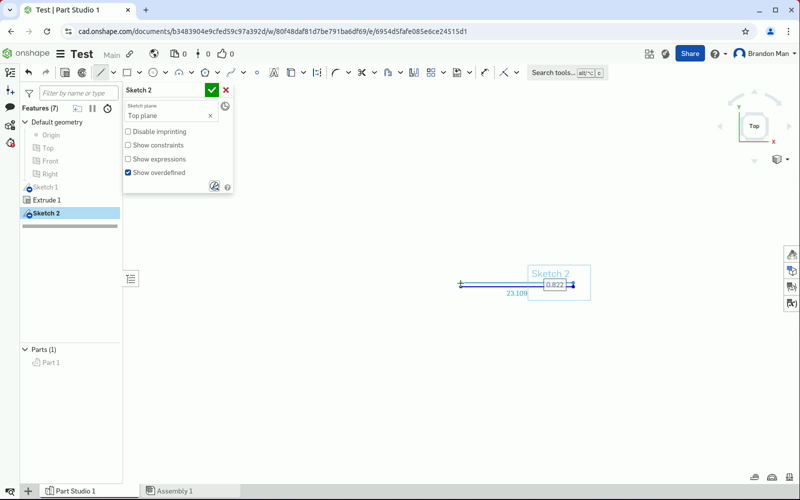
scroll(6)
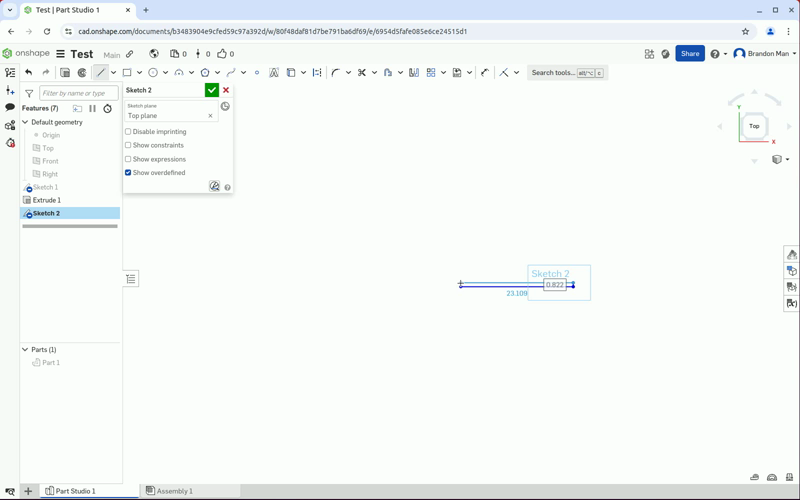
scroll(6)
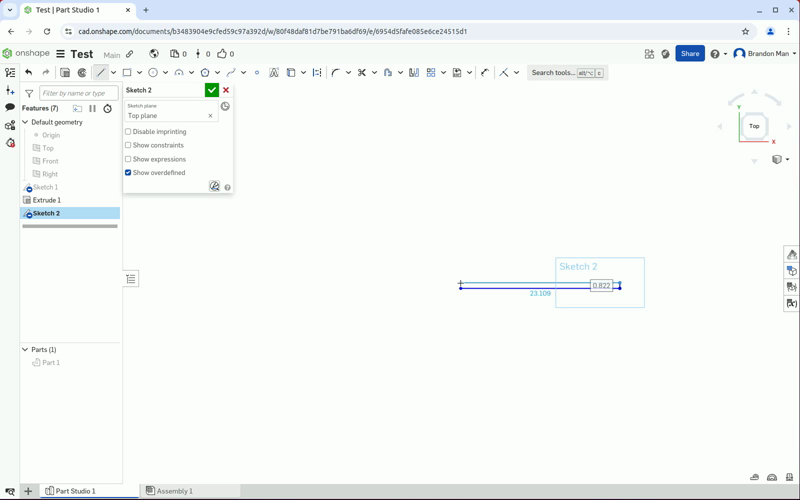
scroll(6)
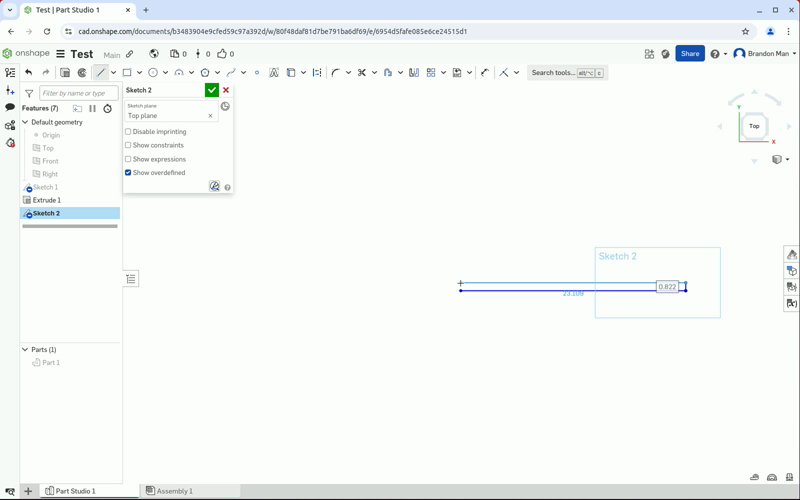
scroll(6)
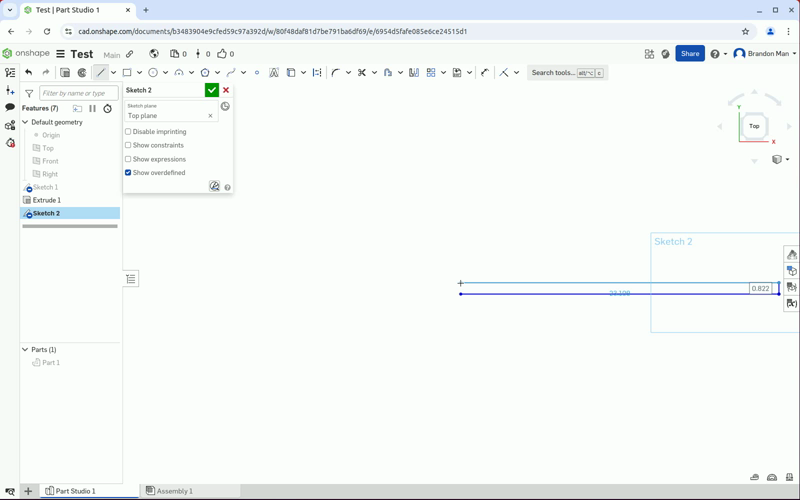
scroll(6)
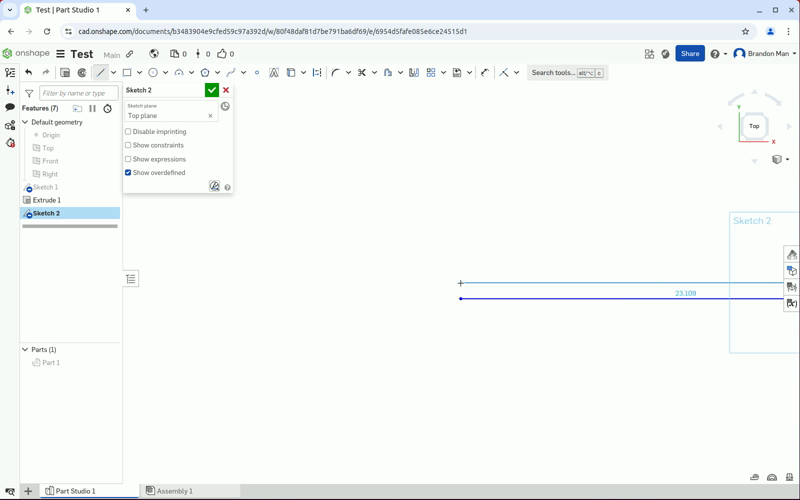
scroll(6)
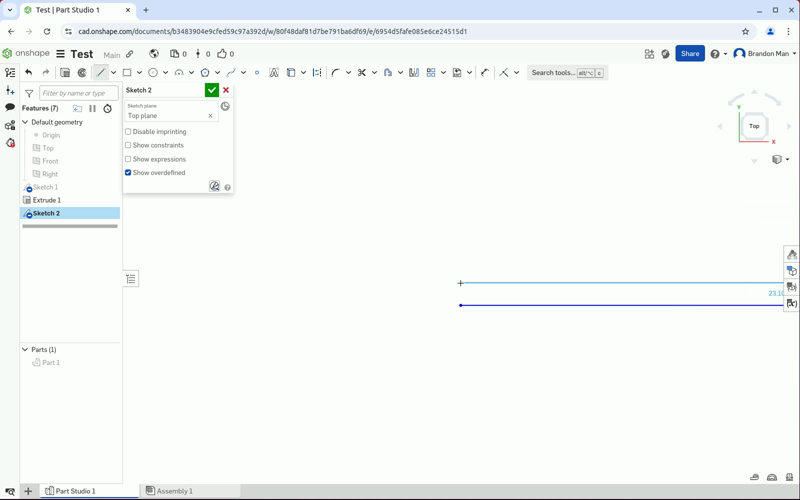
scroll(6)
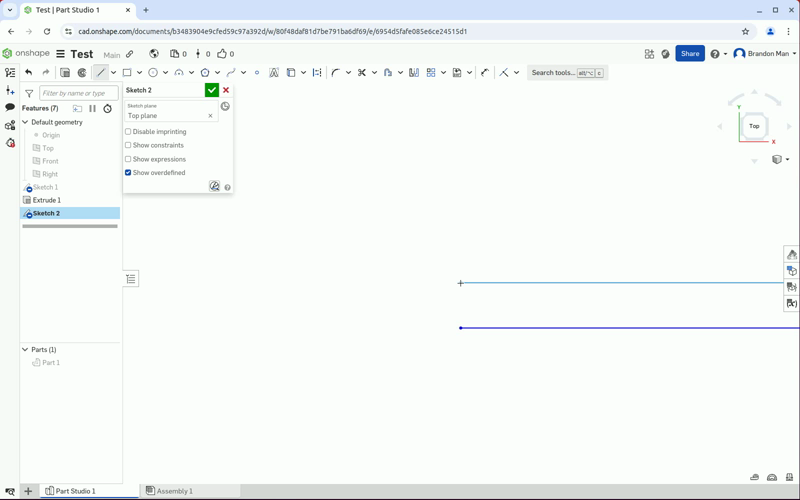
click(460, 282)
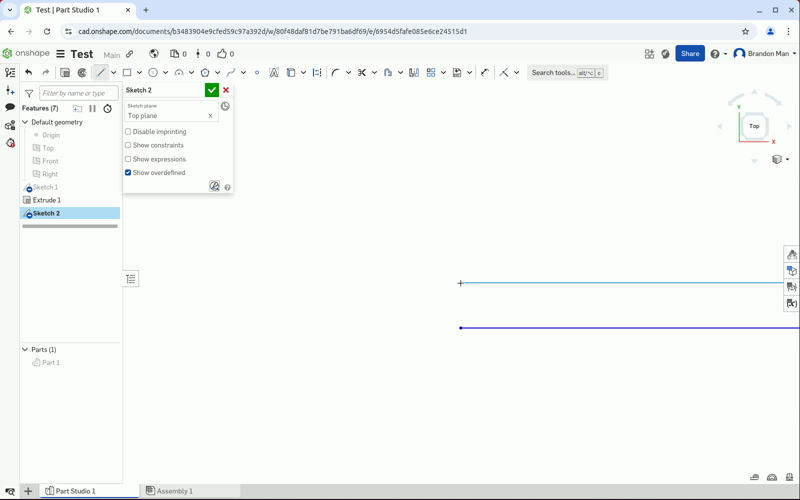
scroll(-6)
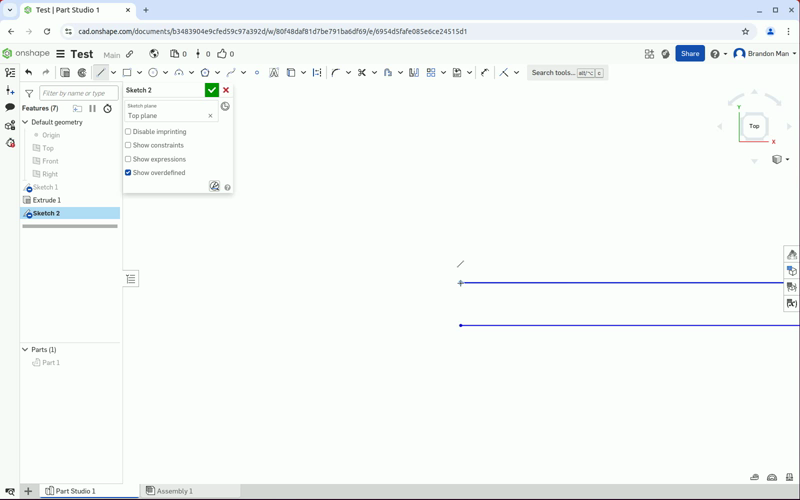
scroll(-6)
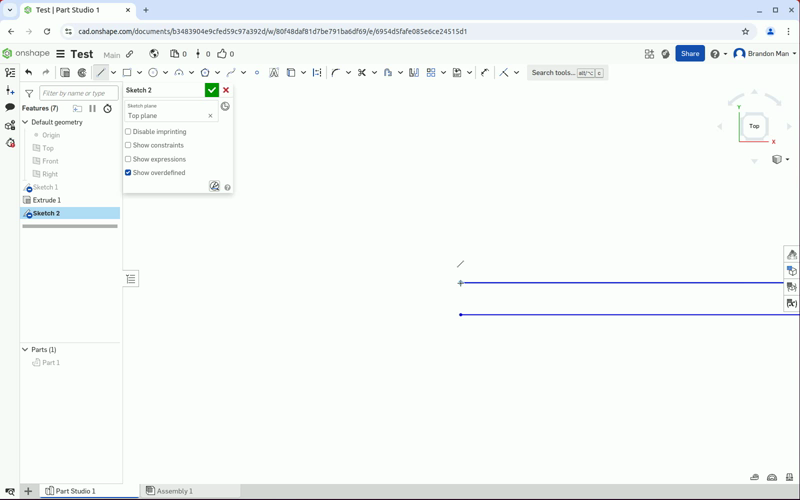
scroll(-6)
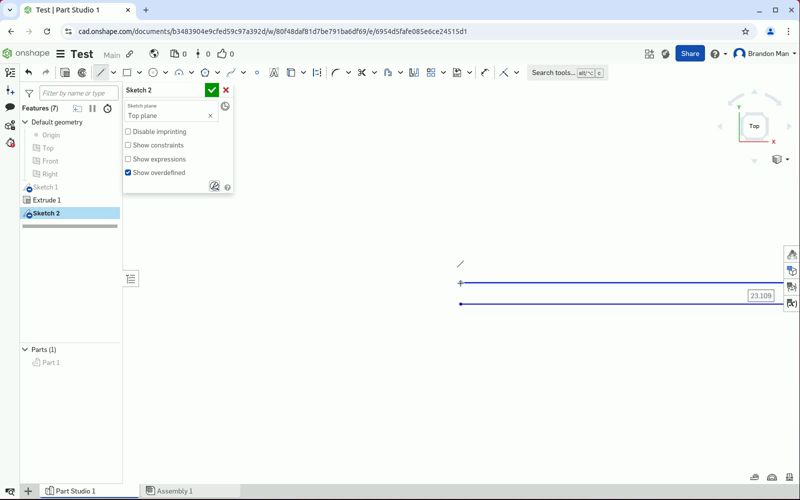
scroll(-6)
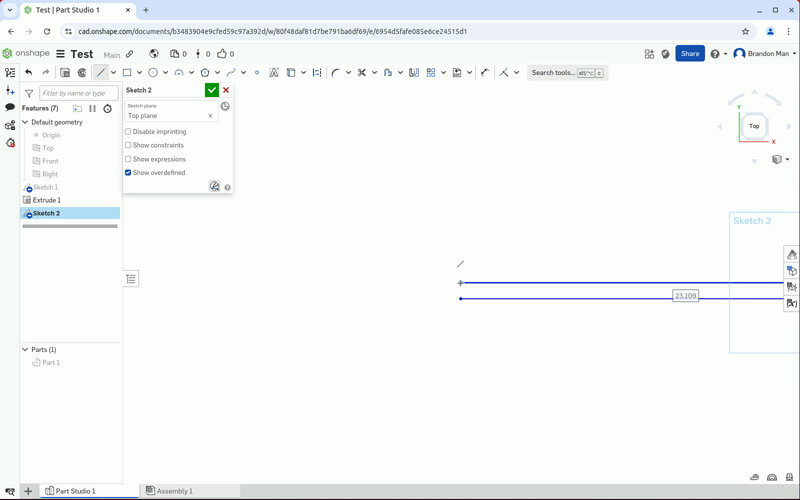
scroll(-6)
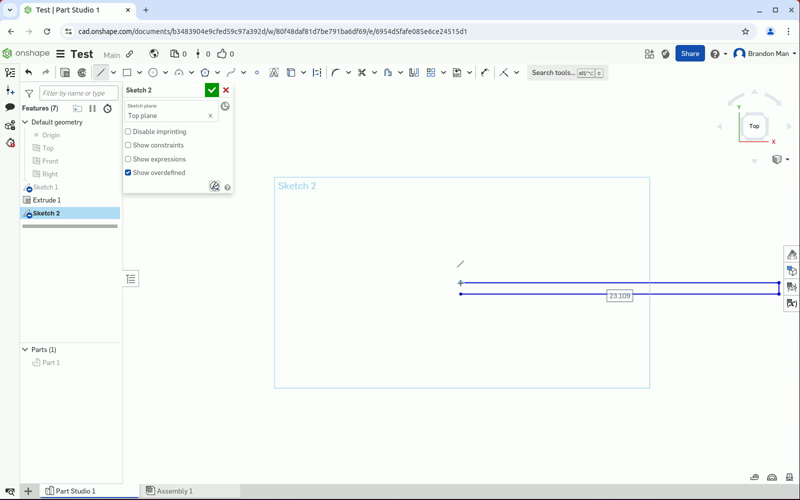
scroll(-6)
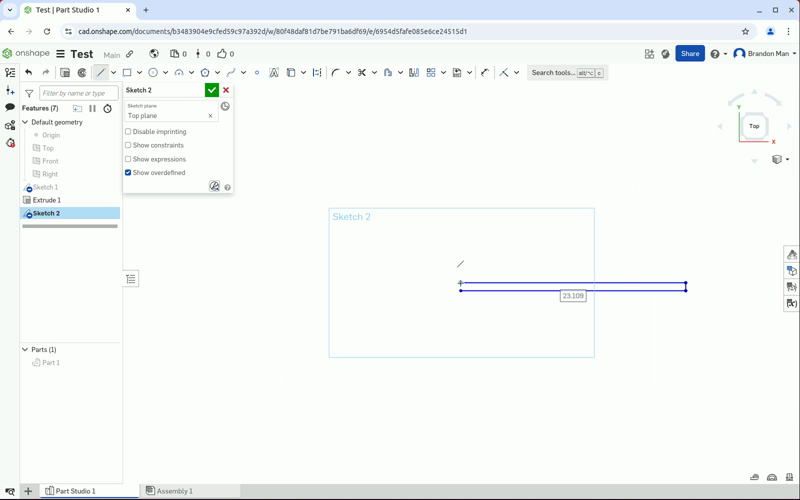
scroll(-6)
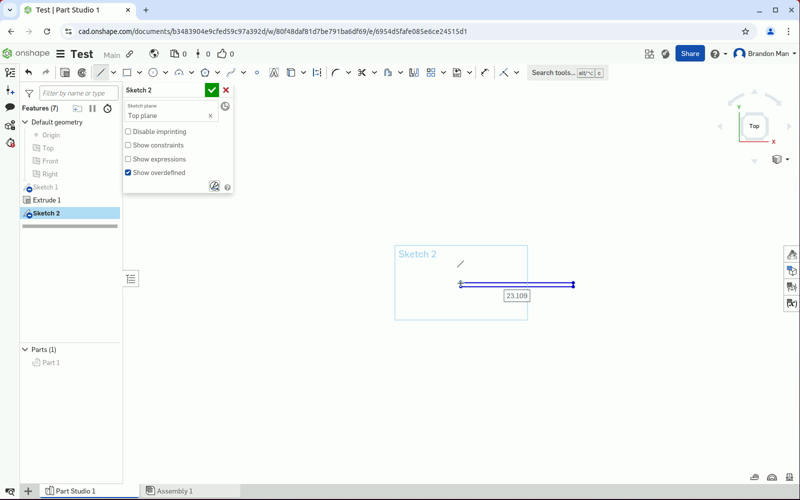
key_up(shift)
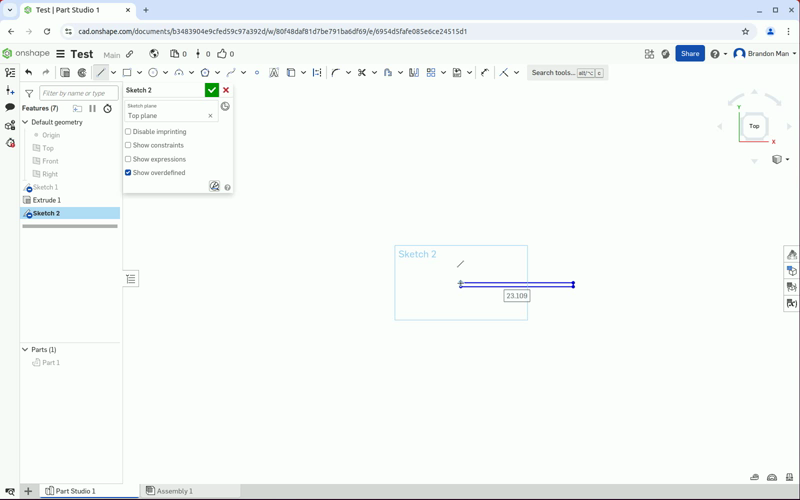
mouse_move(490, 282)
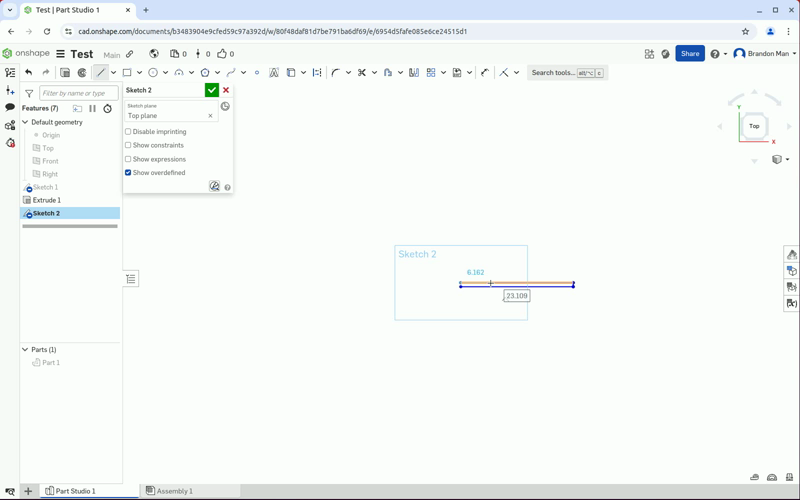
key_down(shift)
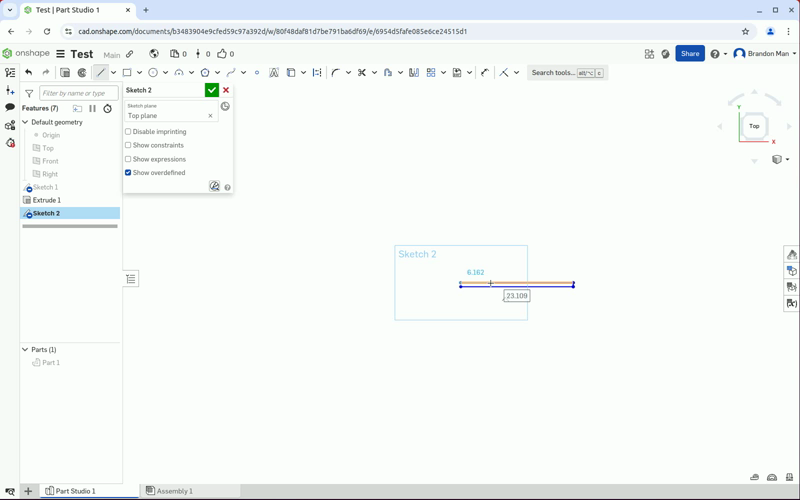
mouse_move(460, 286)
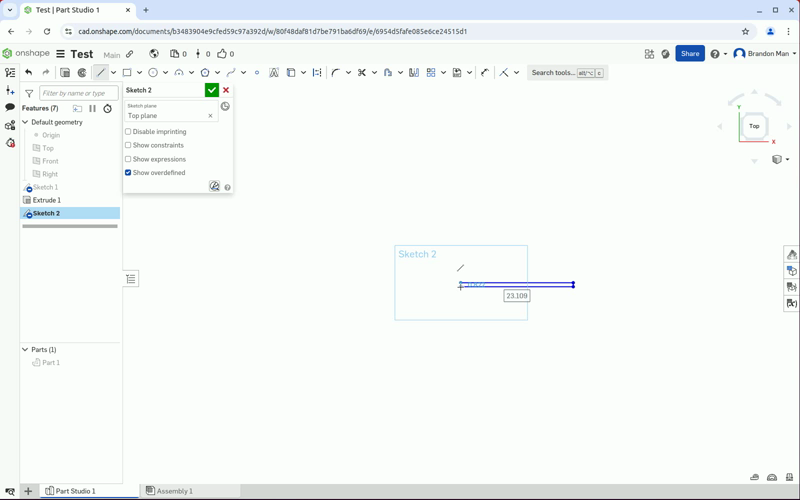
scroll(6)
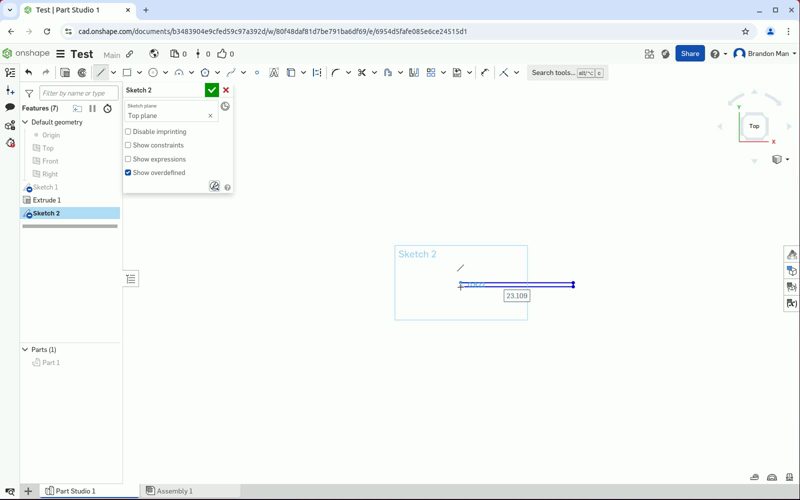
scroll(6)
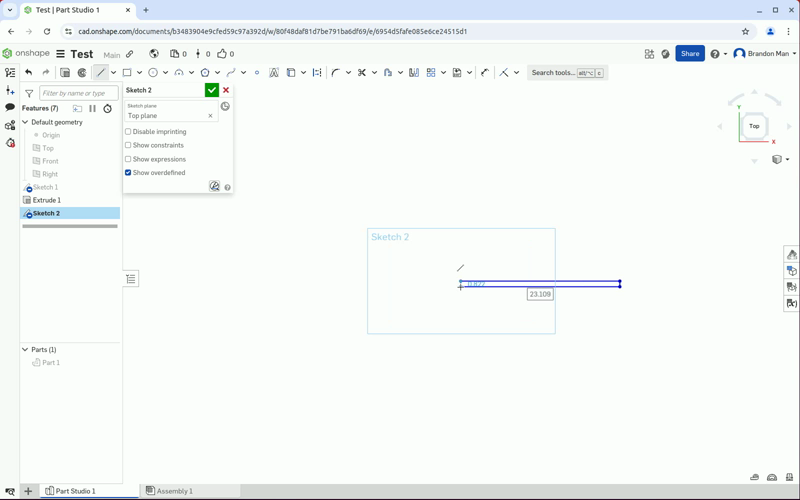
scroll(6)
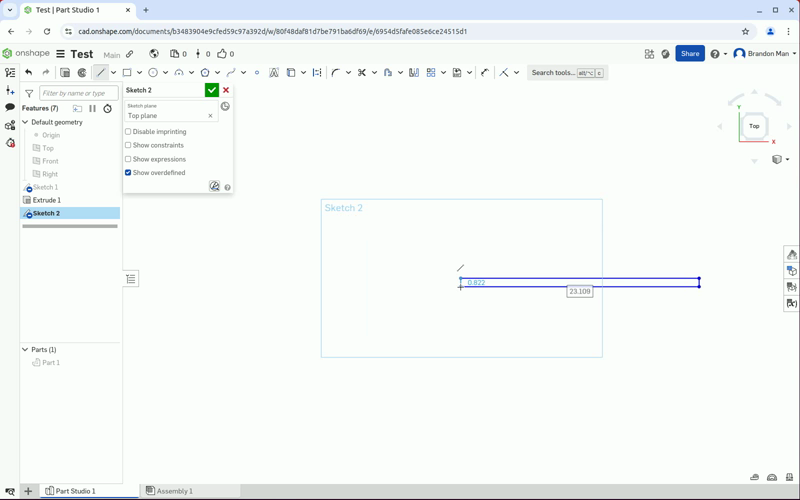
scroll(6)
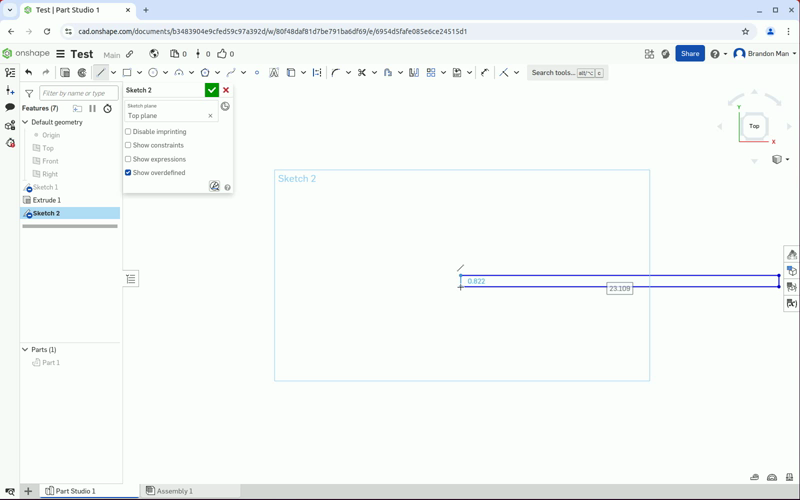
scroll(6)
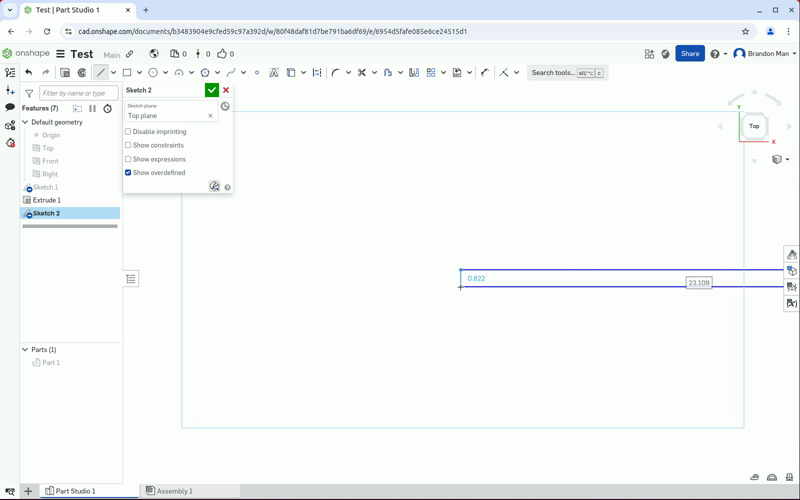
scroll(6)
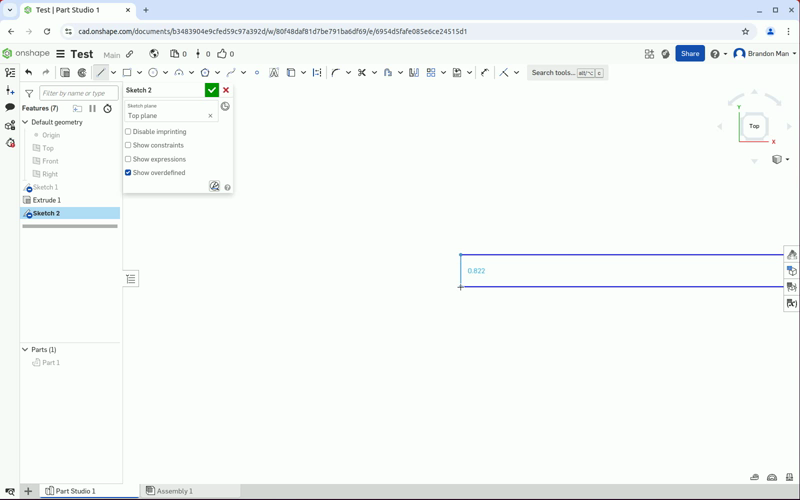
scroll(6)
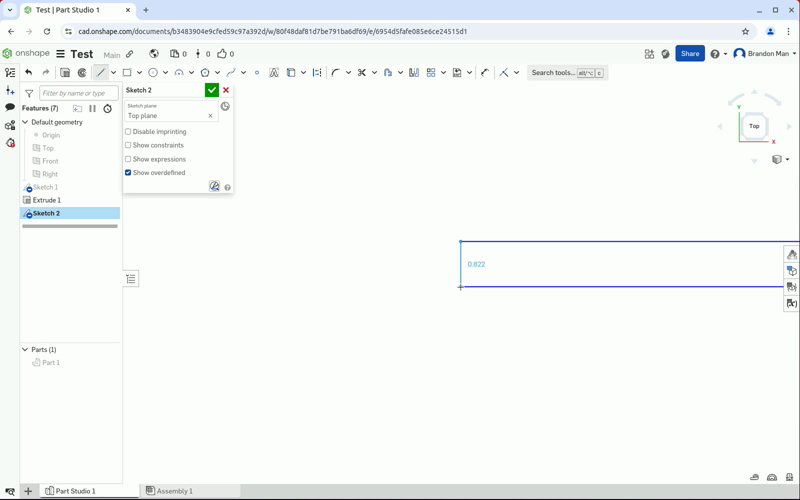
key_up(shift)
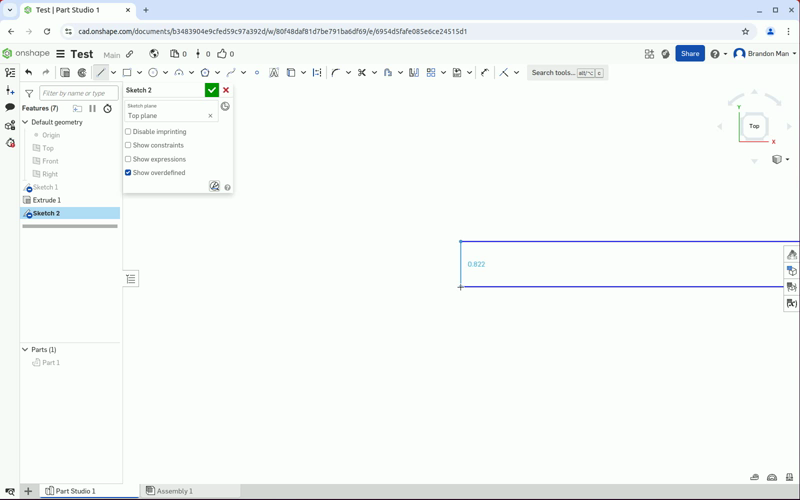
click(460, 286)
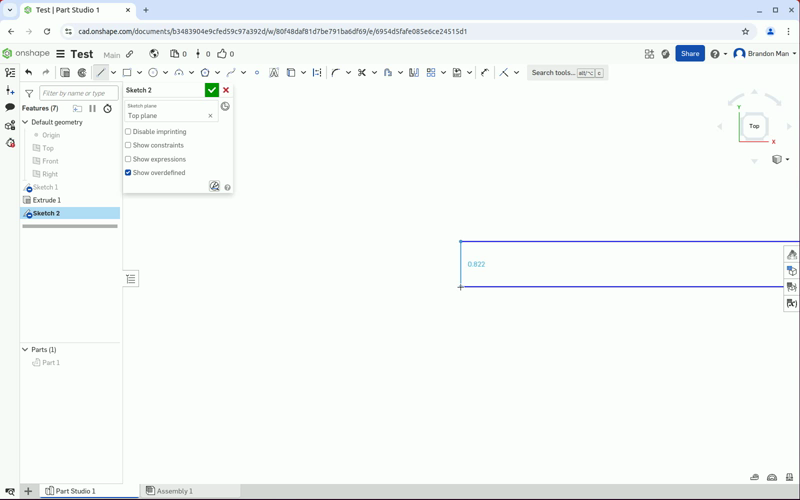
scroll(-6)
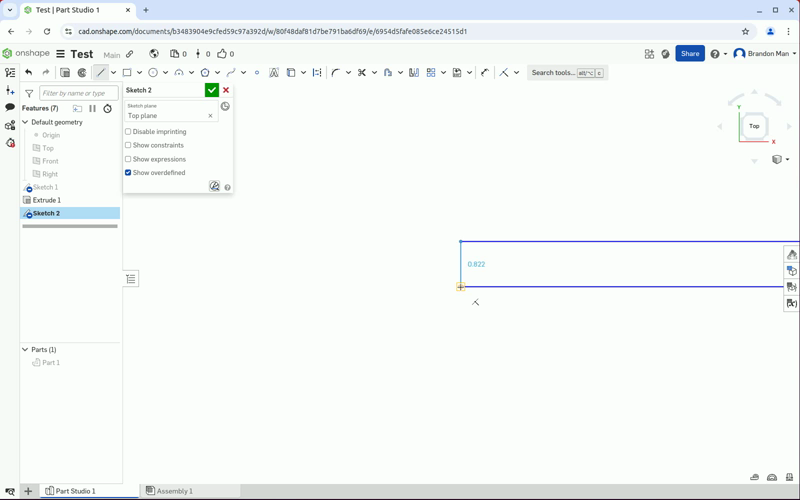
scroll(-6)
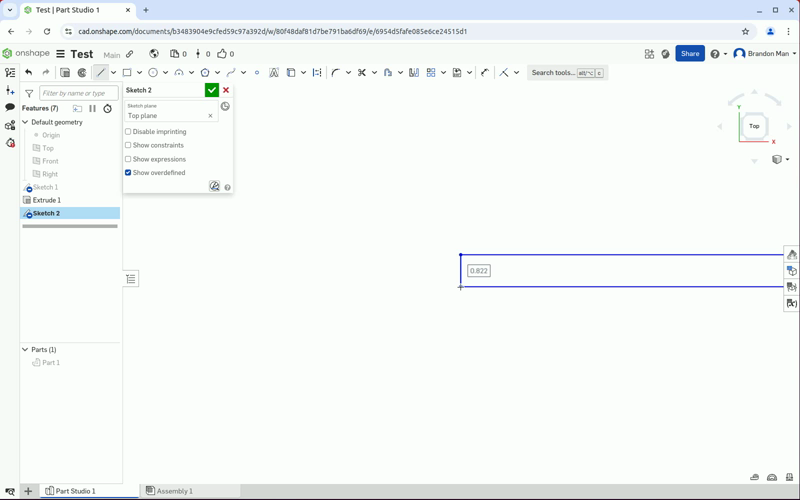
scroll(-6)
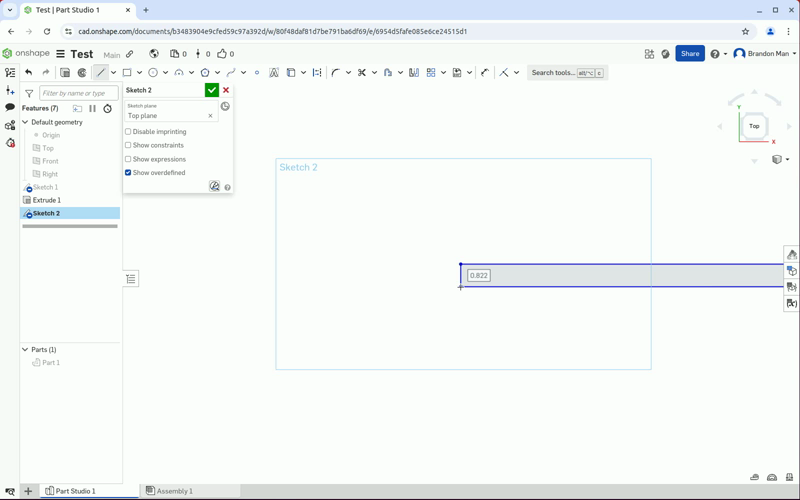
scroll(-6)
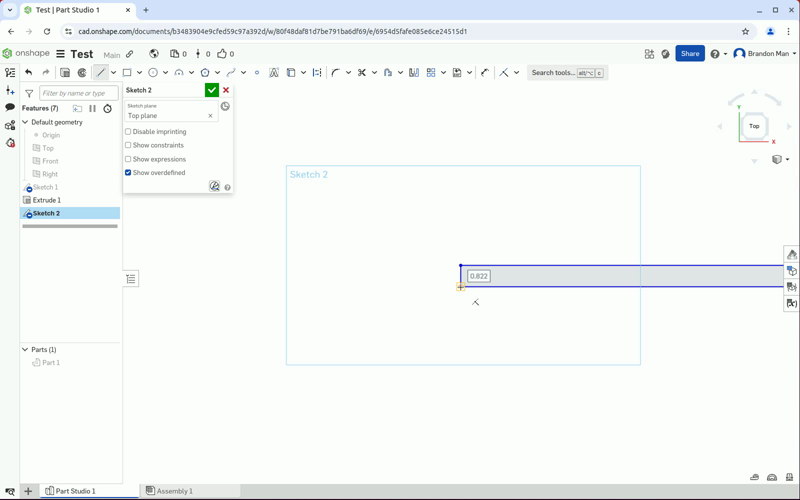
scroll(-6)
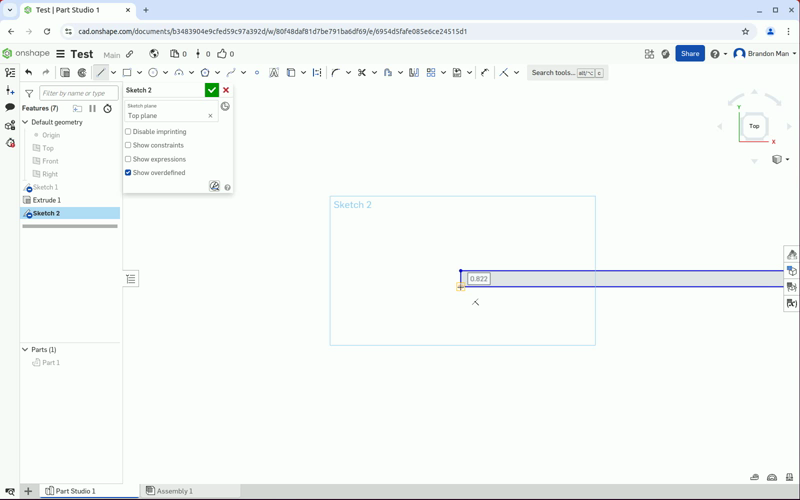
scroll(-6)
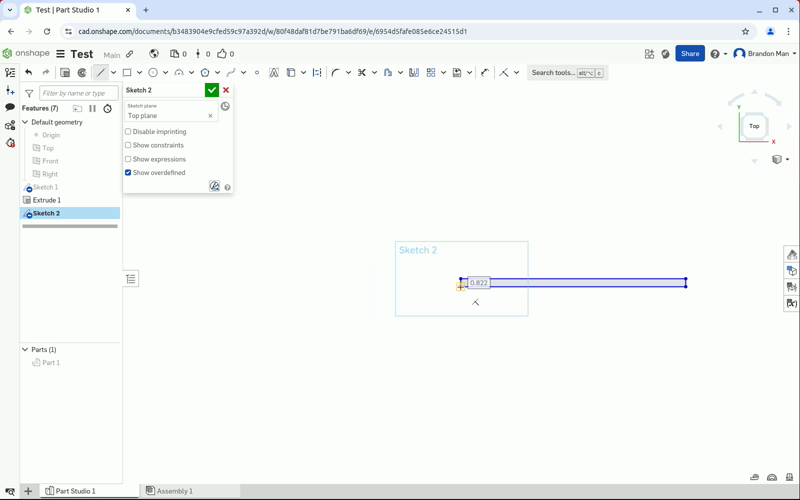
scroll(-6)
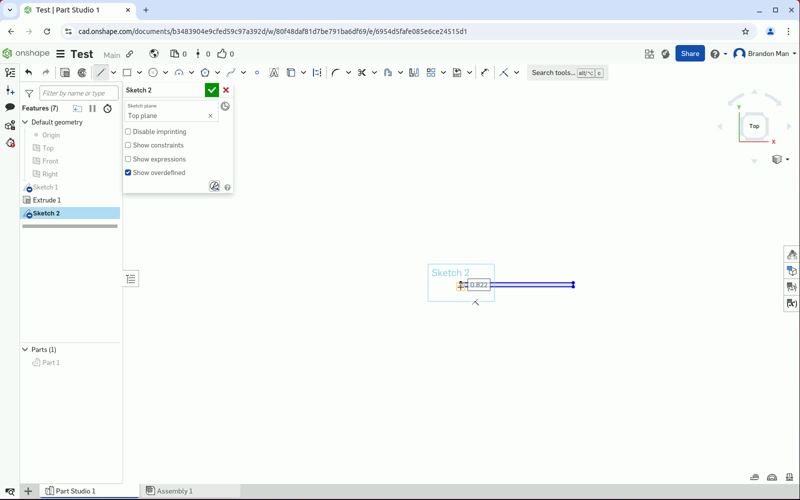
key(esc)
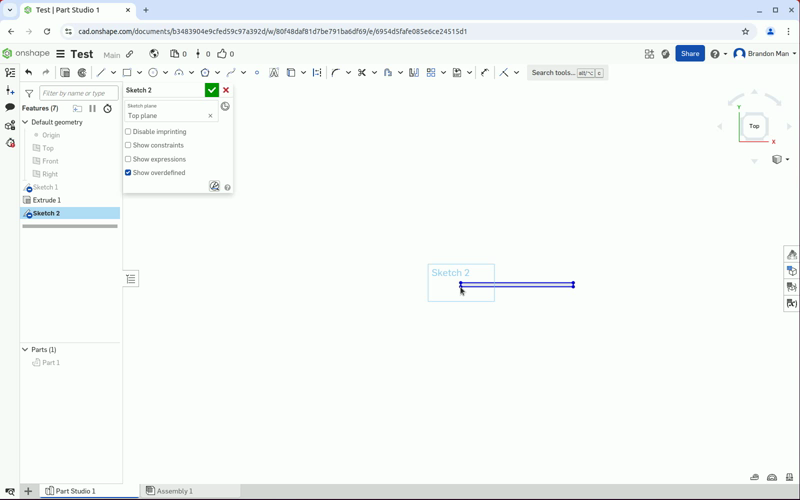
mouse_move(532, 284)
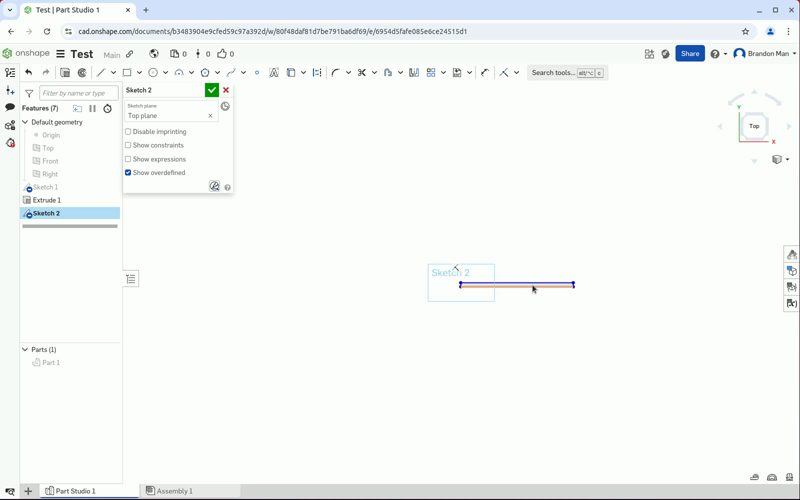
scroll(6)
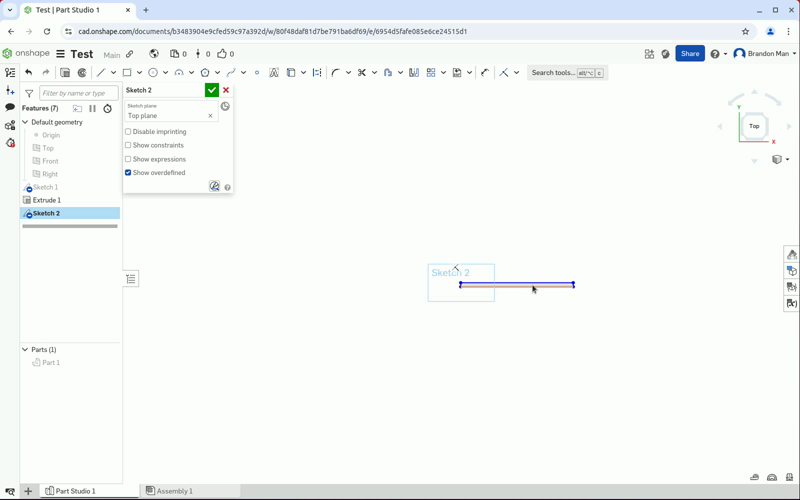
scroll(6)
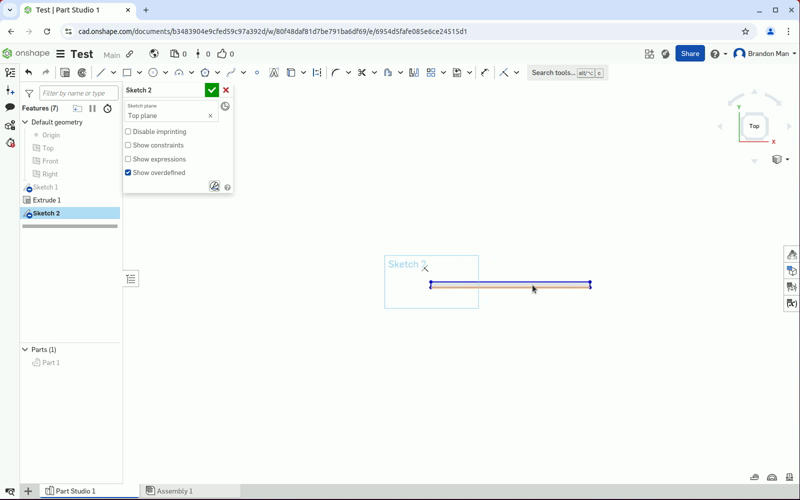
scroll(6)
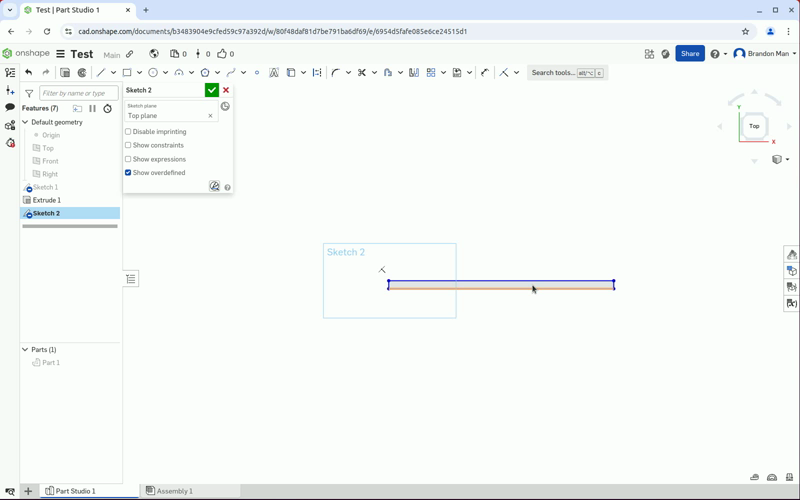
scroll(6)
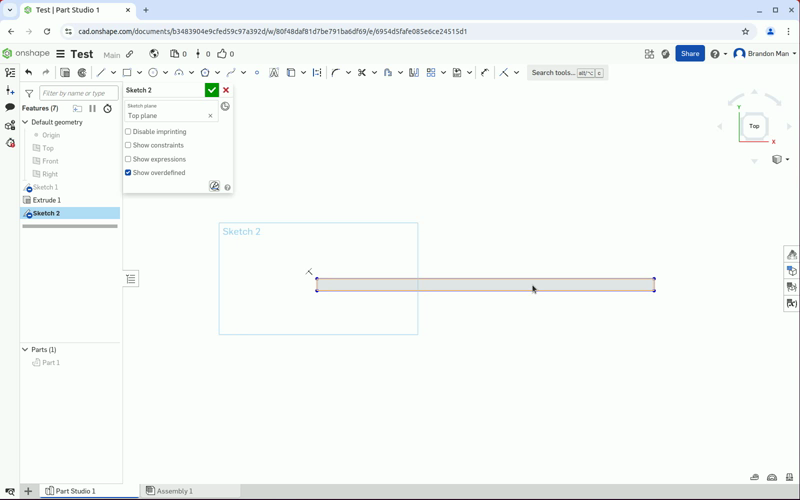
scroll(6)
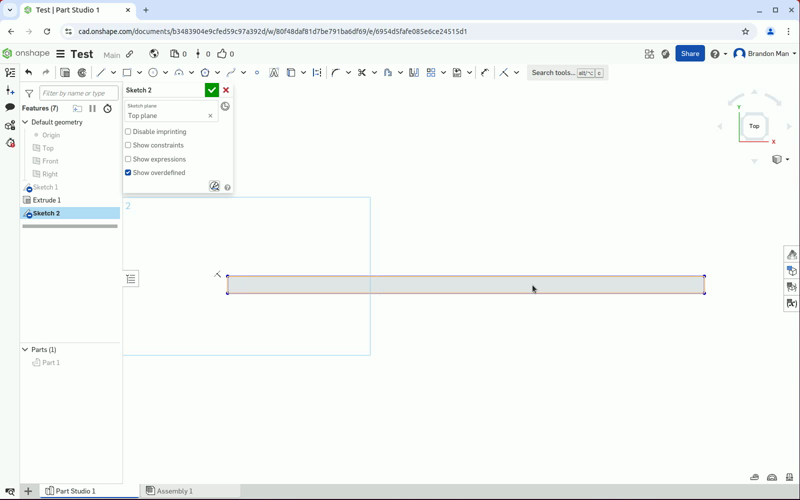
scroll(6)
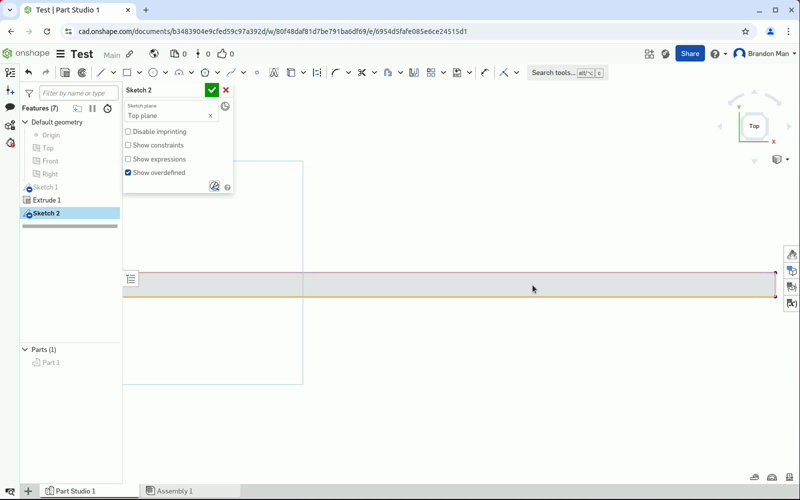
scroll(6)
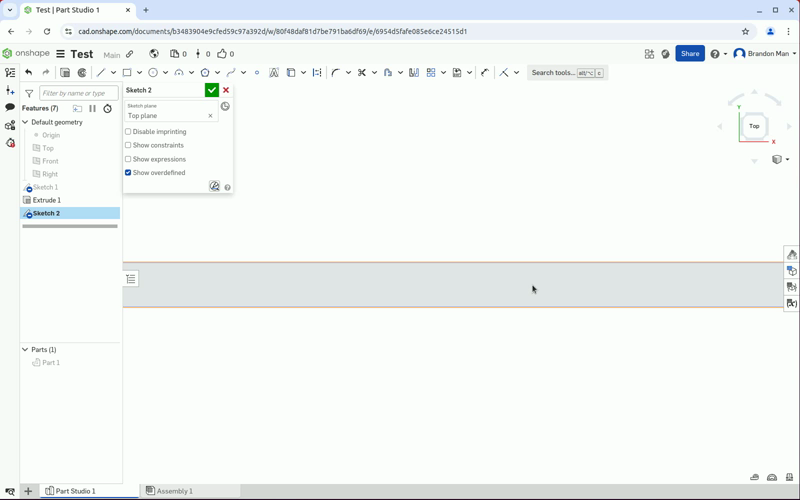
click(532, 284)
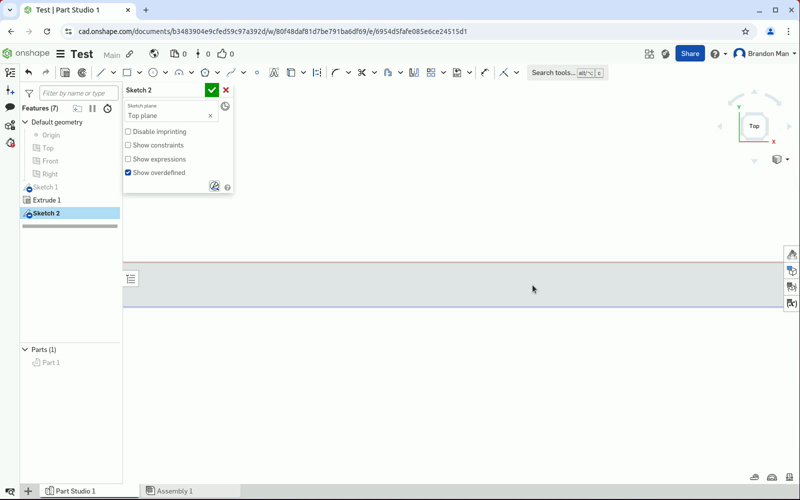
scroll(-6)
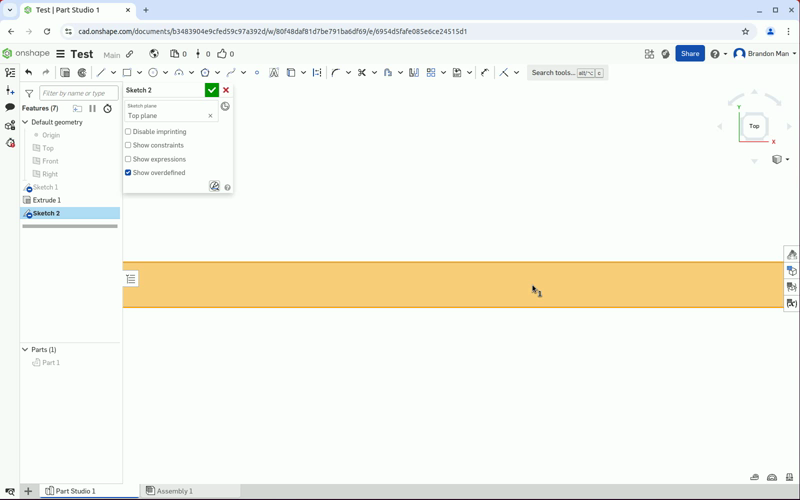
scroll(-6)
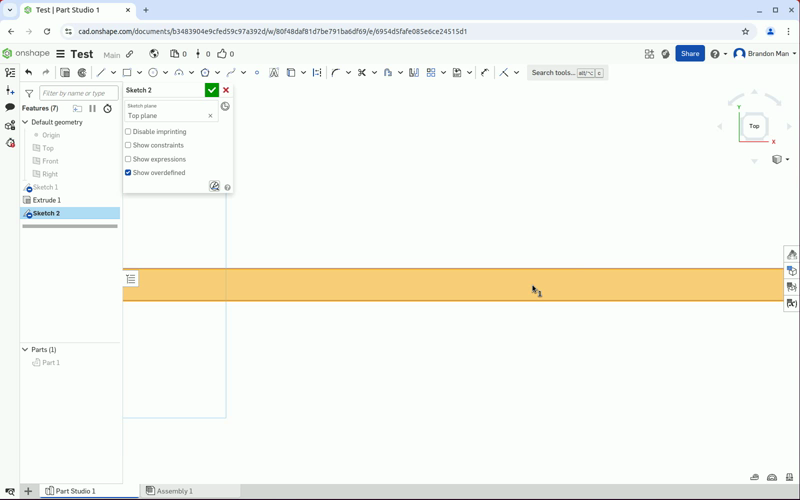
scroll(-6)
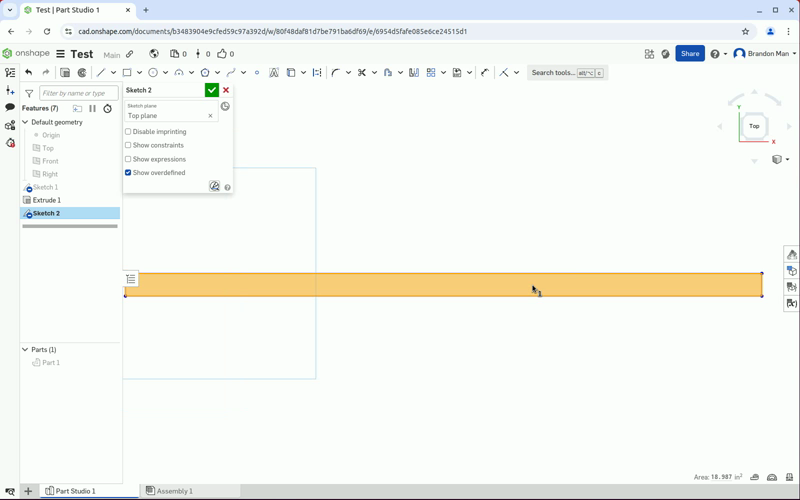
scroll(-6)
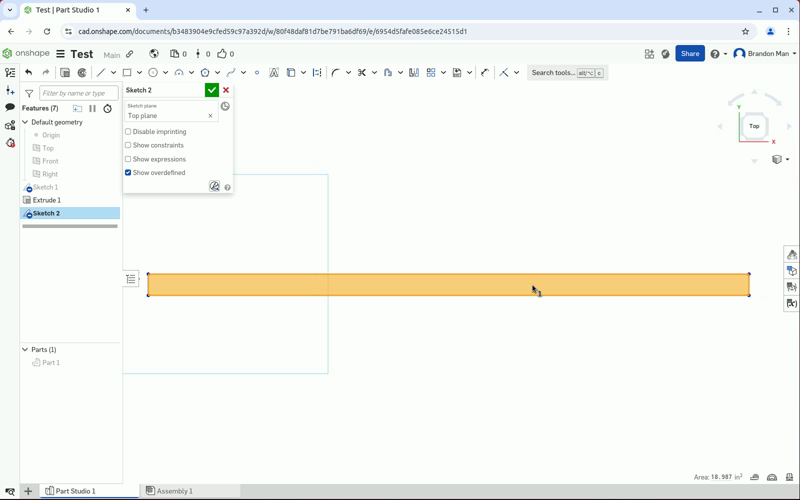
scroll(-6)
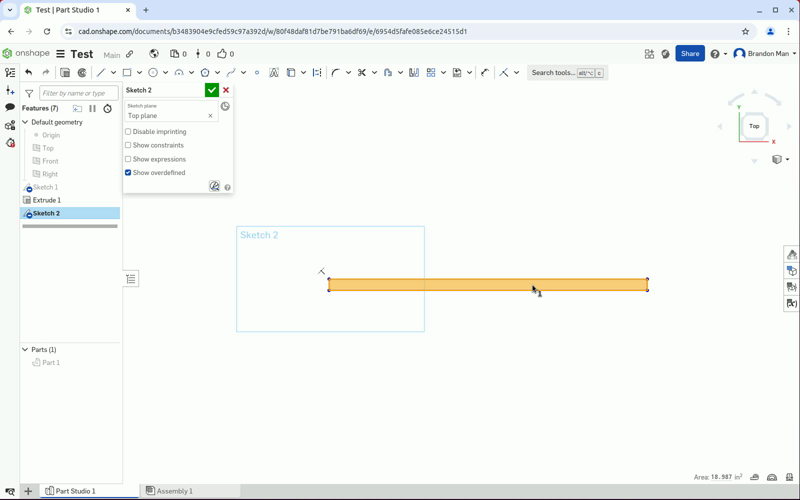
scroll(-6)
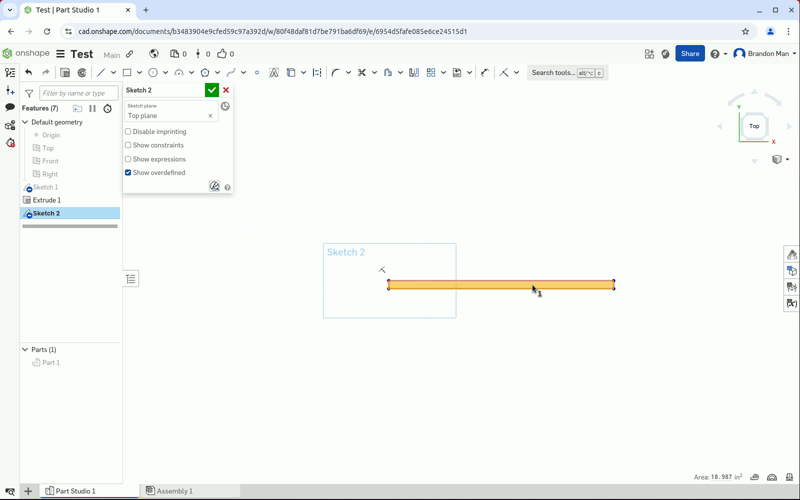
scroll(-6)
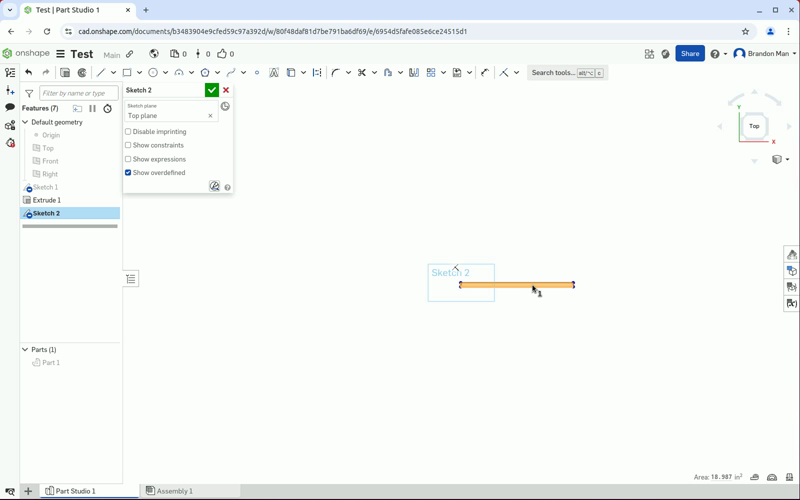
mouse_move(73, 352)
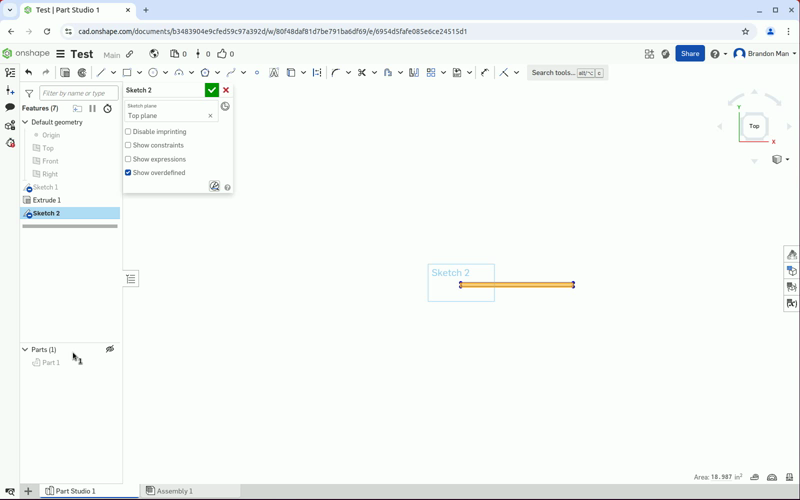
key(shift+y)
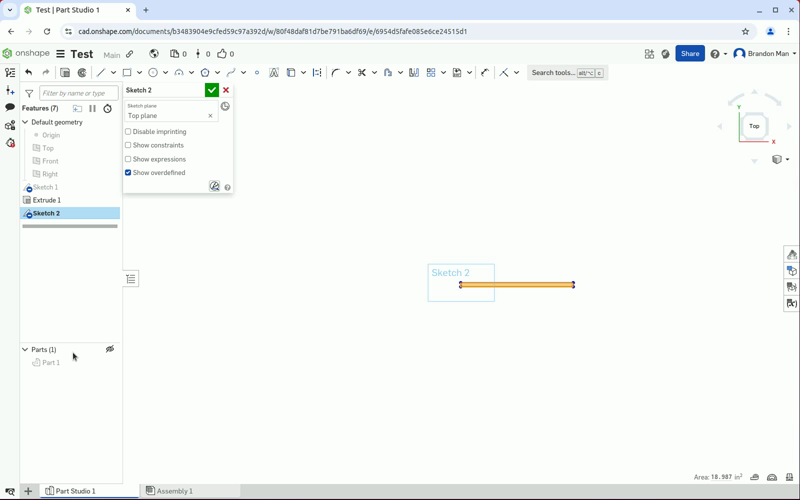
key(shift+e)
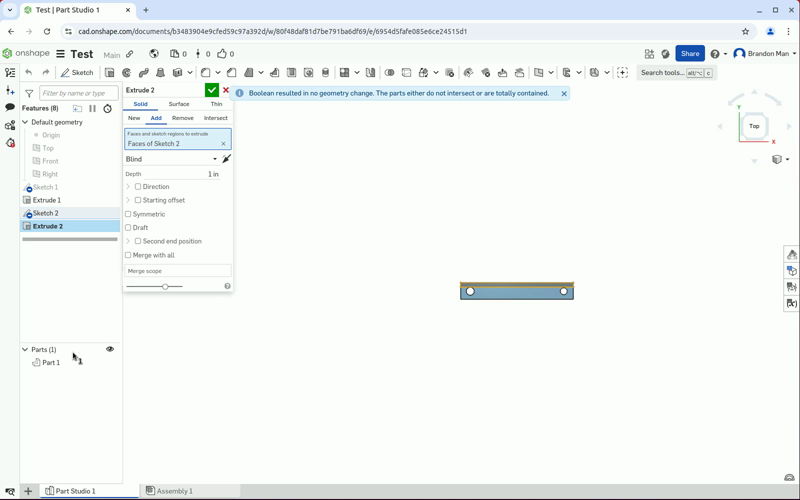
mouse_move(143, 106)
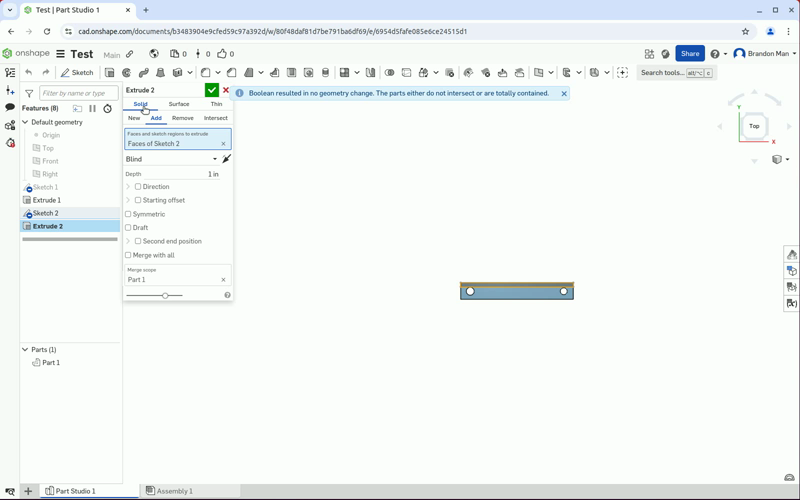
click(143, 106)
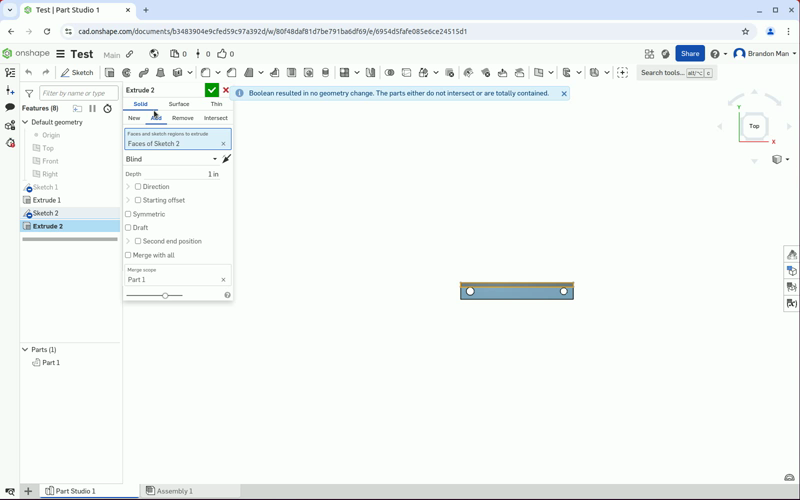
mouse_move(186, 120)
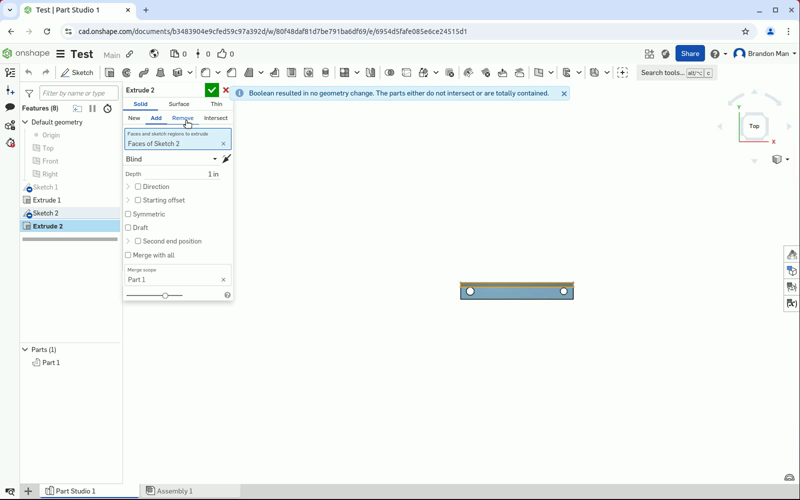
click(186, 120)
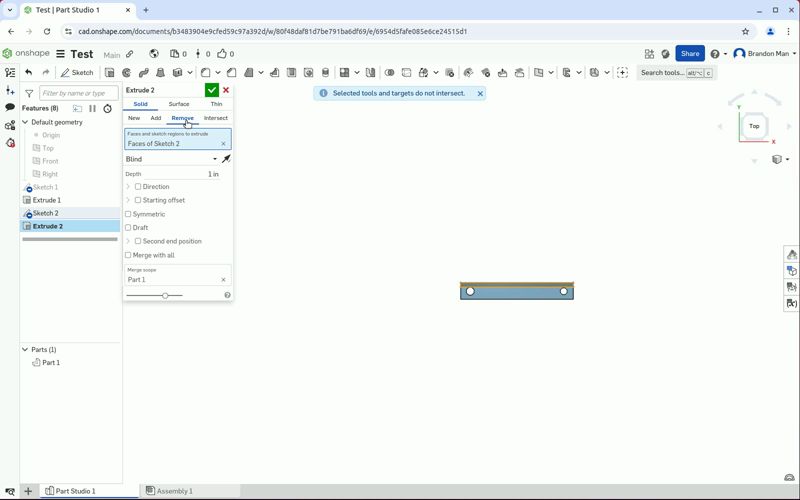
key(tab, 4)
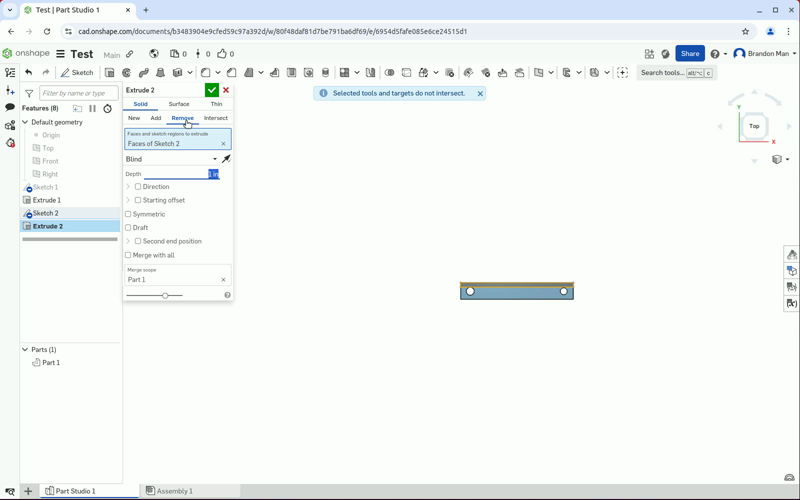
text(-0.722)
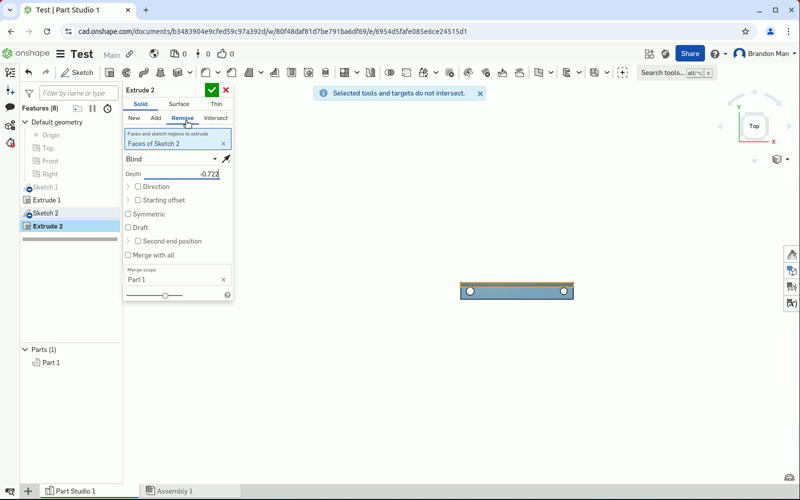
key(tab, 6)
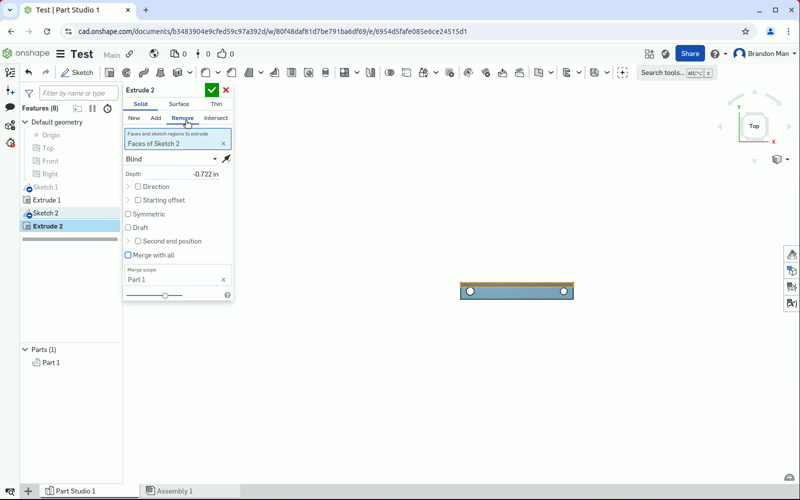
key(space)
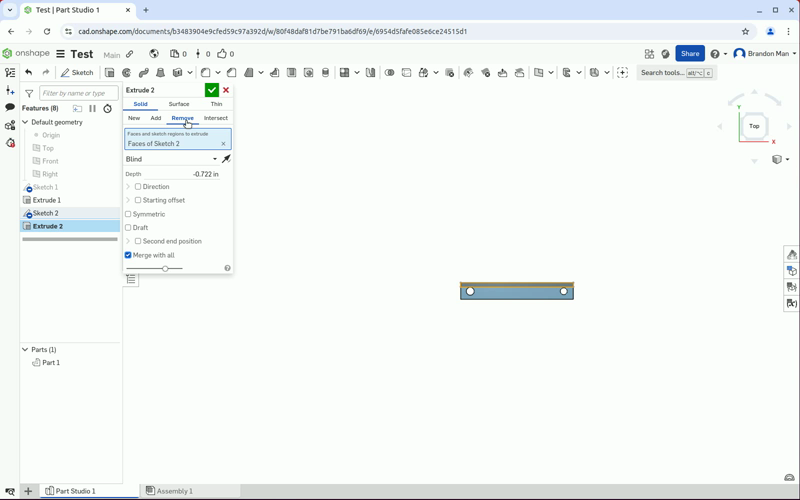
key(enter)
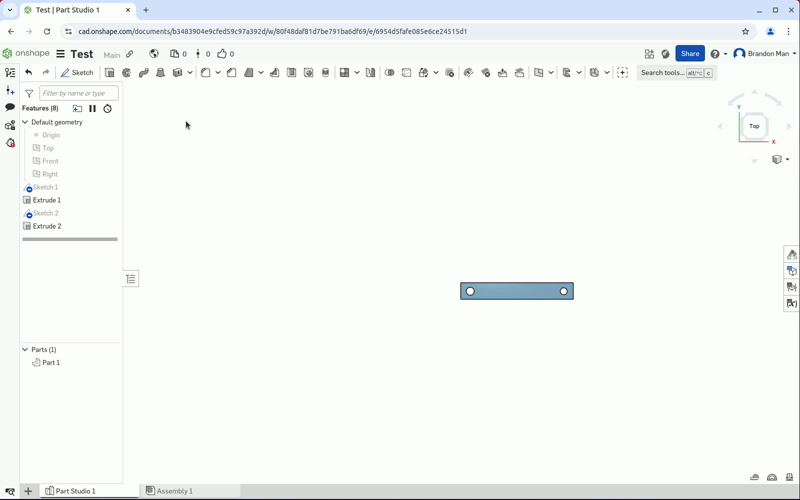
key(shift+h)
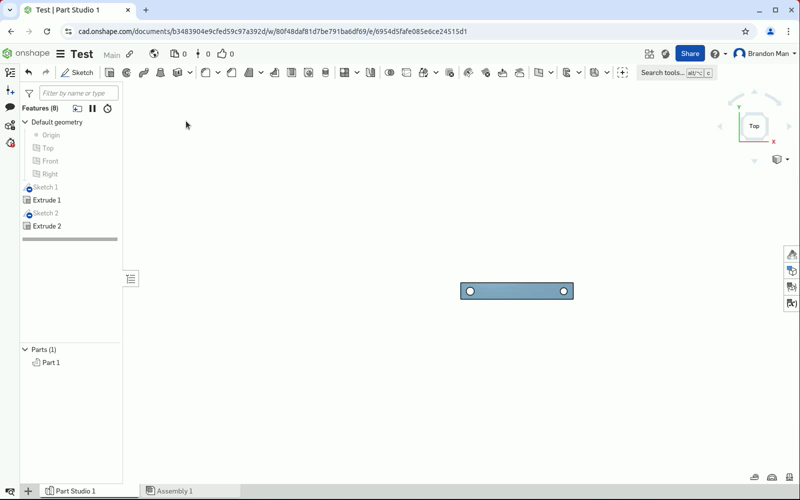
key(shift+h)
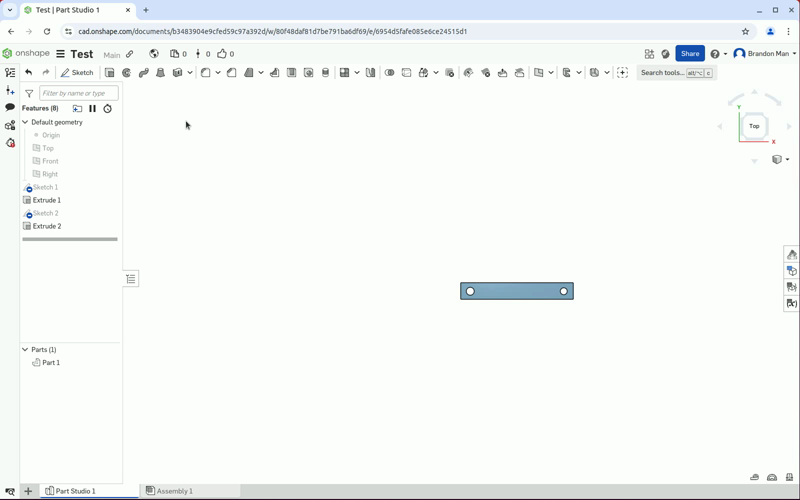
mouse_move(73, 189)
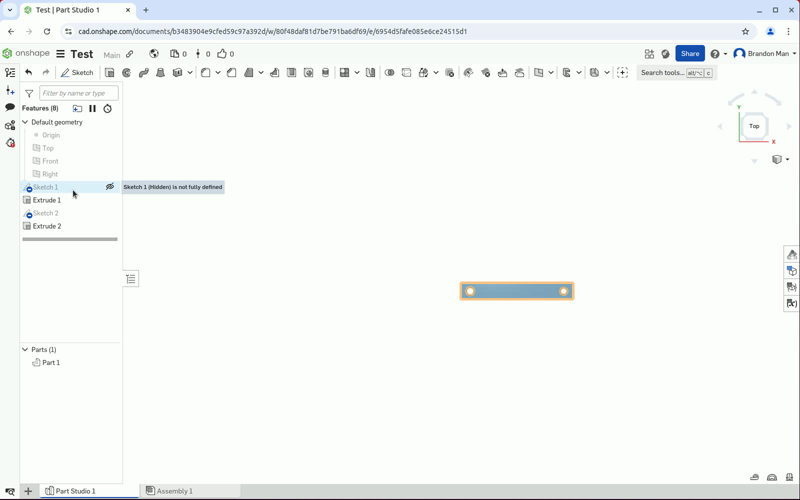
click(73, 189)
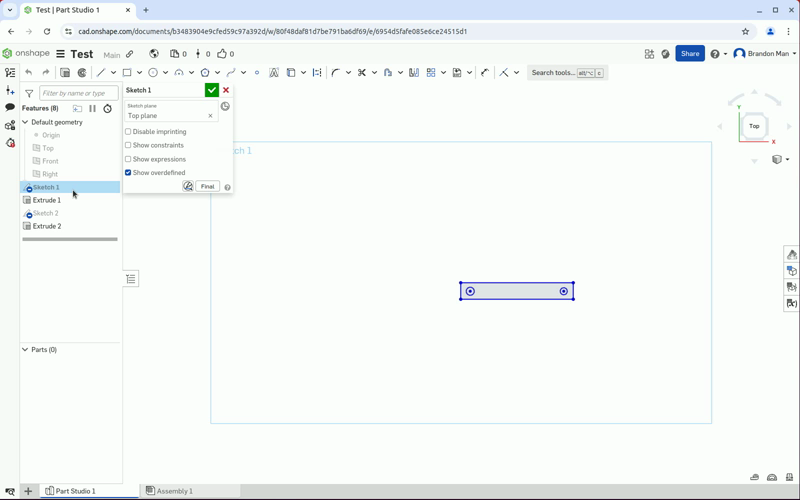
mouse_move(229, 92)
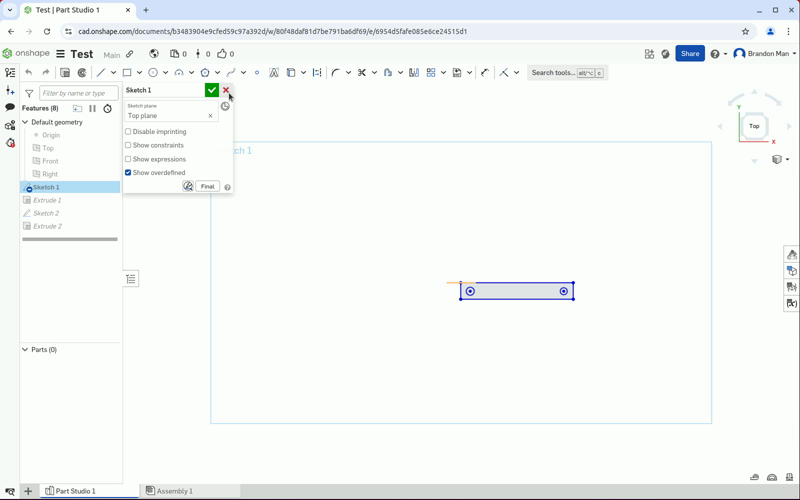
click(229, 92)
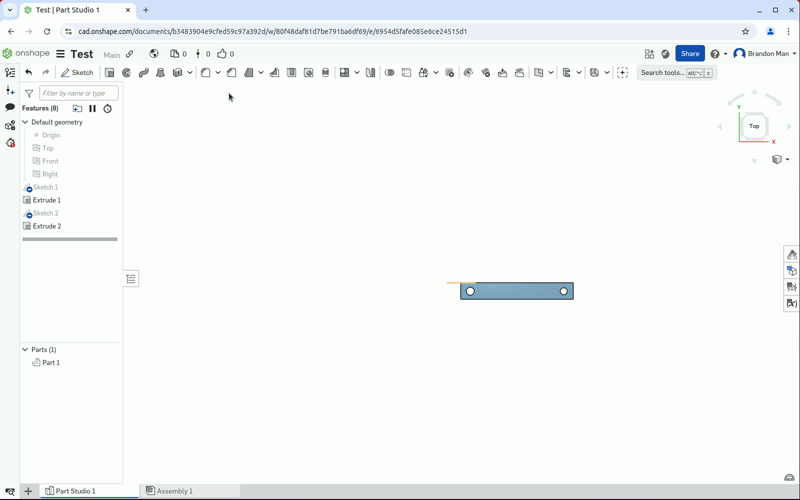
mouse_move(73, 352)
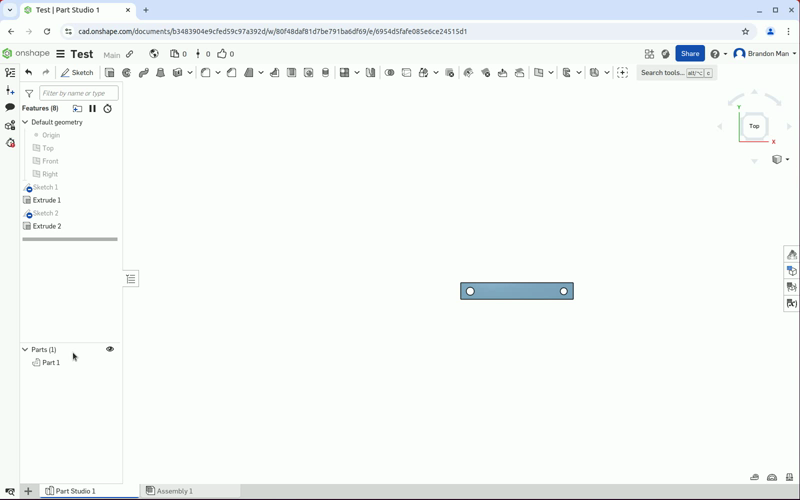
key(y)
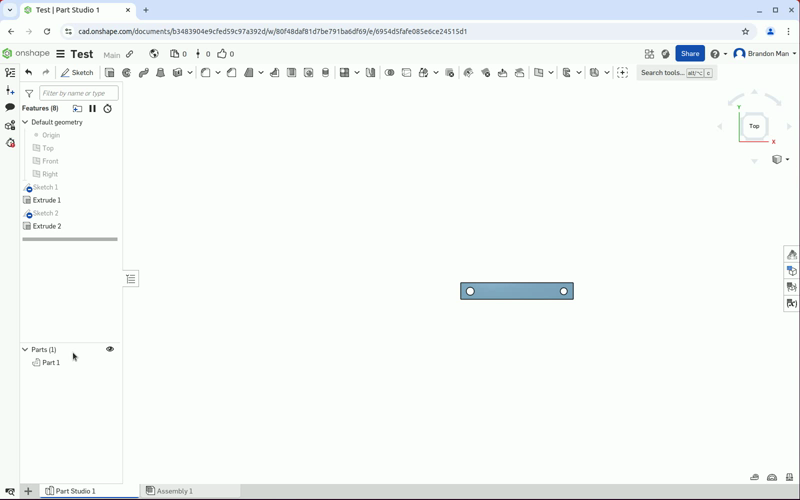
key(shift+p)
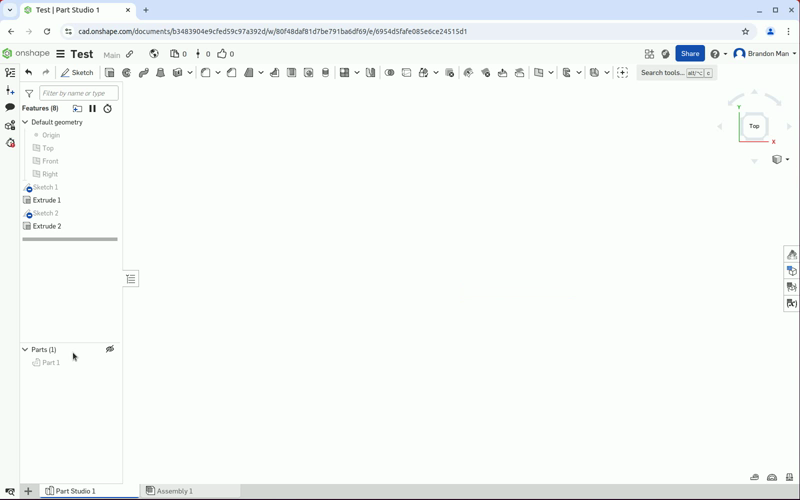
key(space)
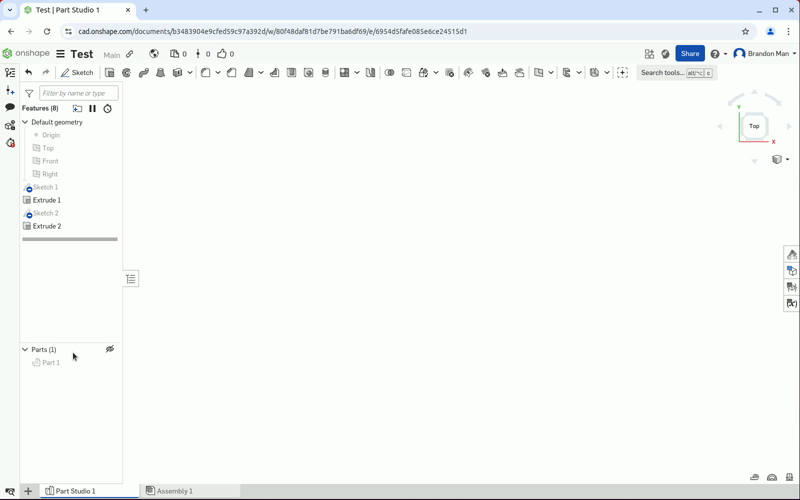
key_down(shift)
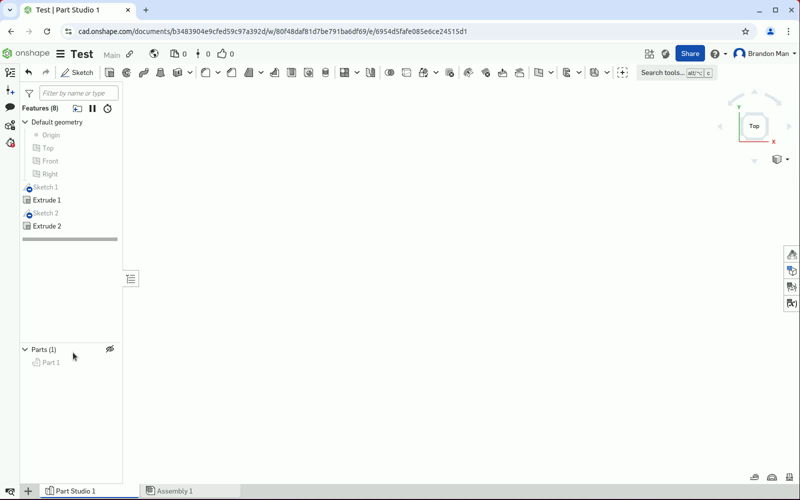
key(up)
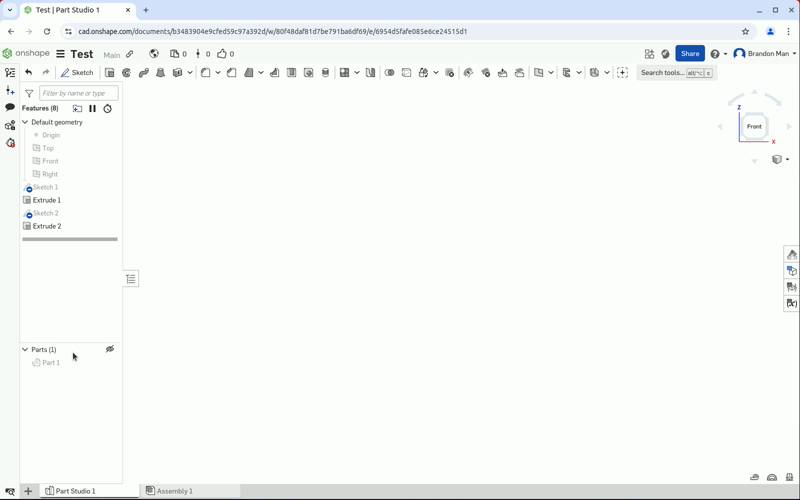
key_up(shift)
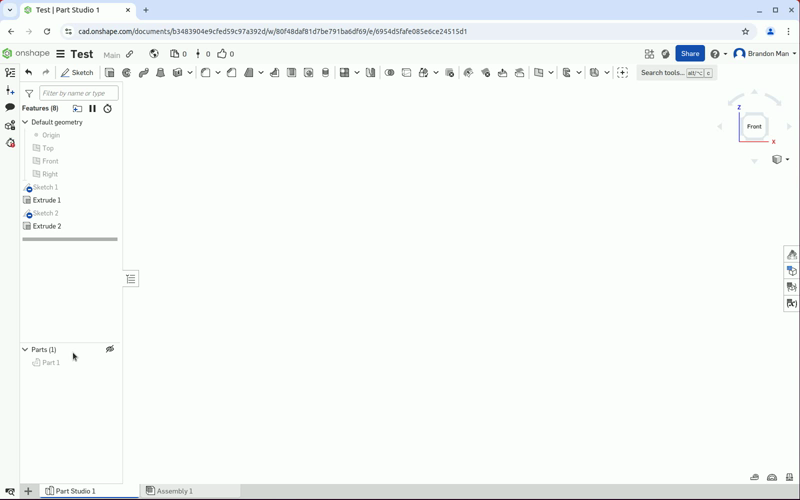
mouse_move(73, 352)
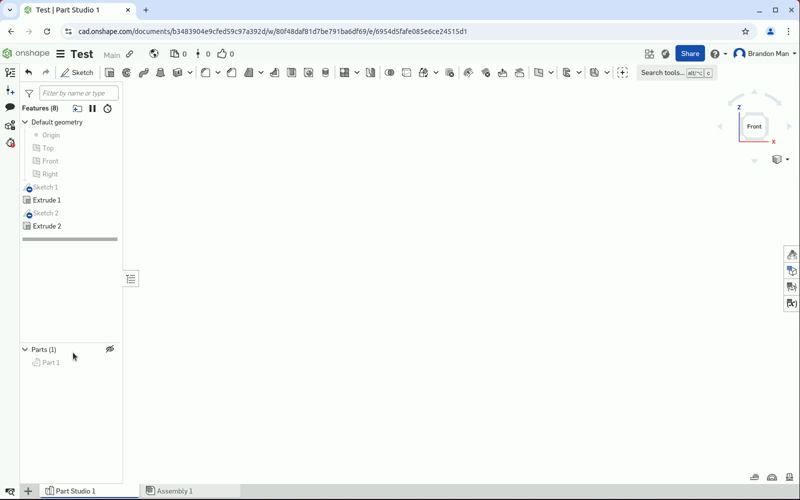
key(shift+y)
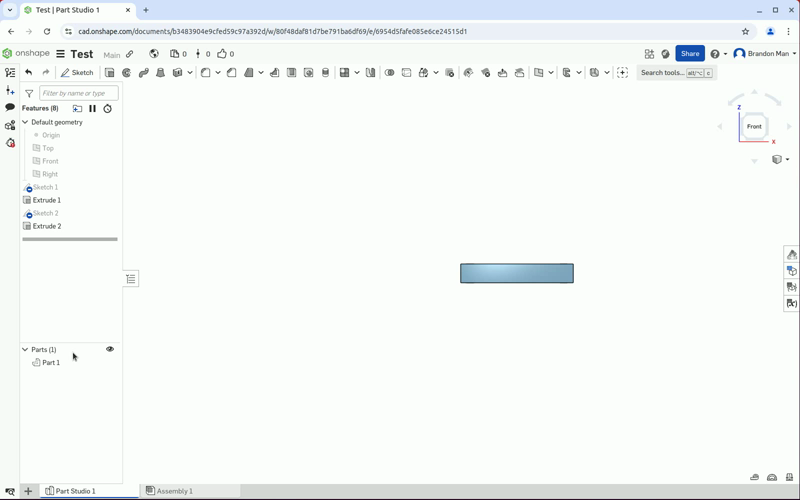
mouse_move(541, 75)
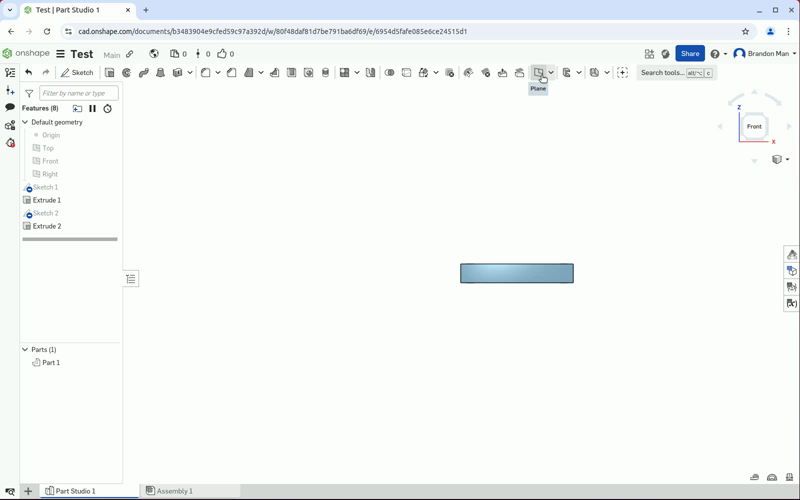
click(541, 75)
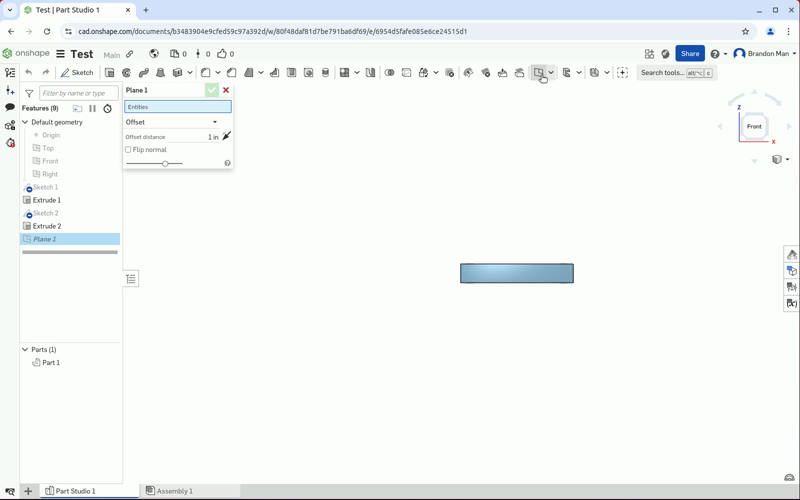
mouse_move(73, 163)
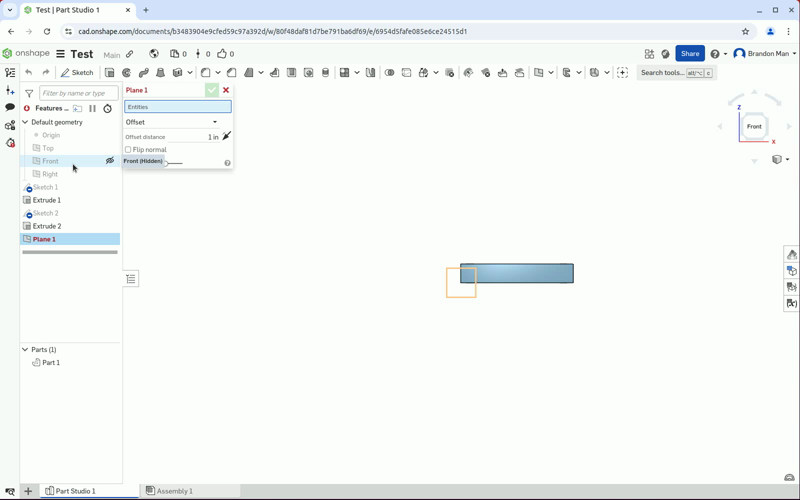
click(73, 163)
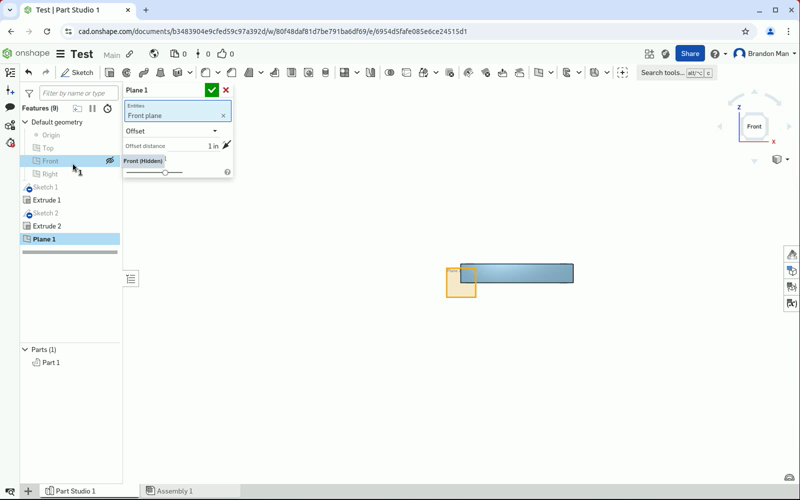
key(tab, 2)
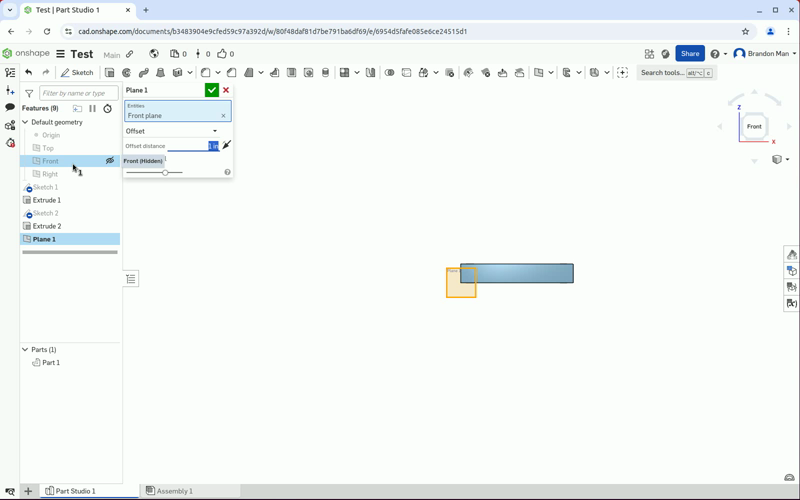
text(3.358)
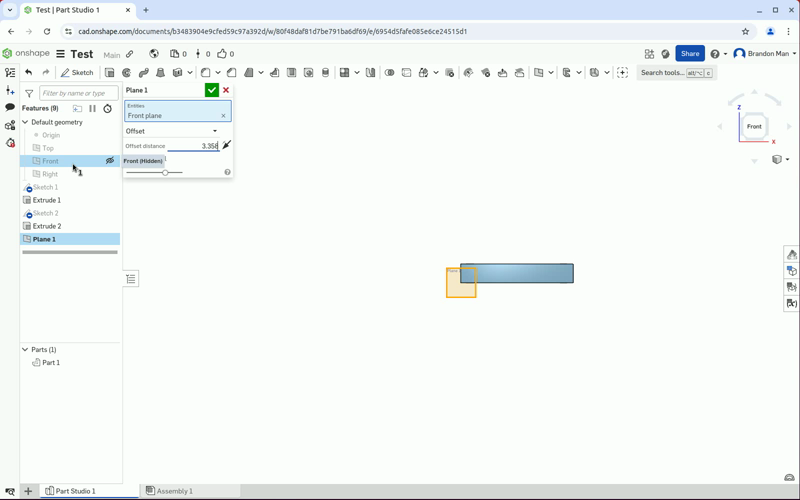
key(enter, 2)
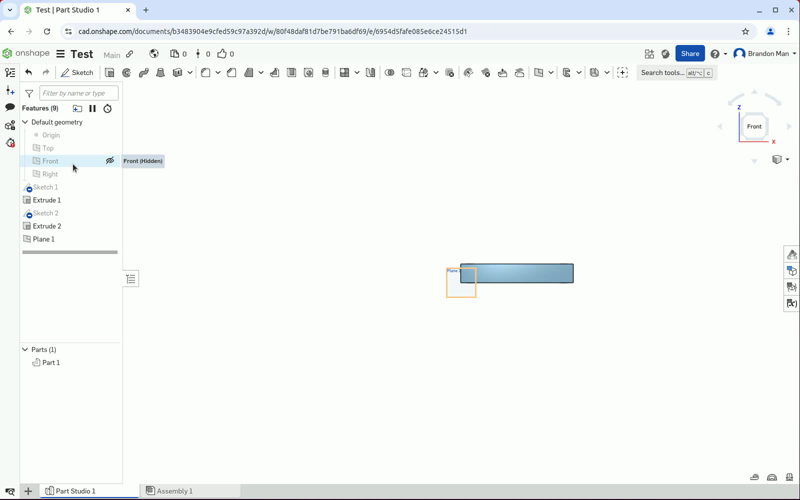
key(shift+s)
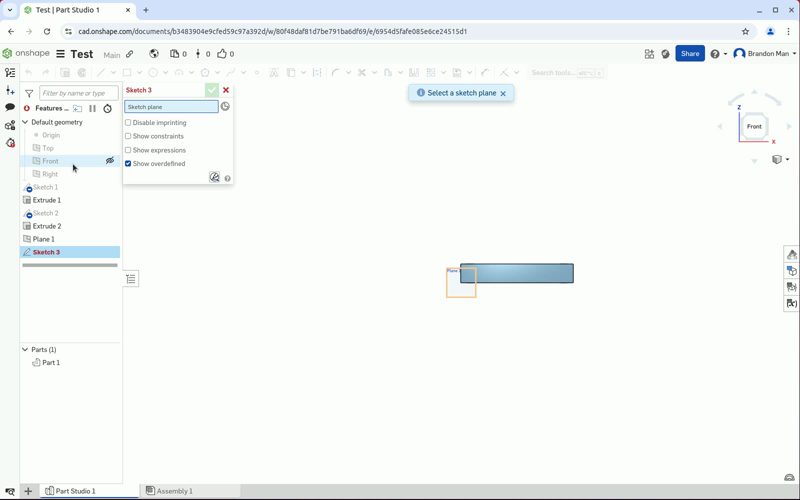
mouse_move(73, 241)
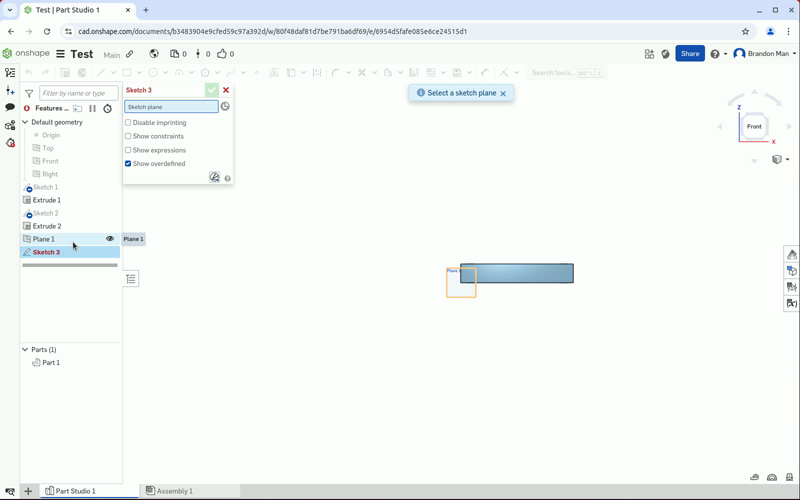
click(73, 241)
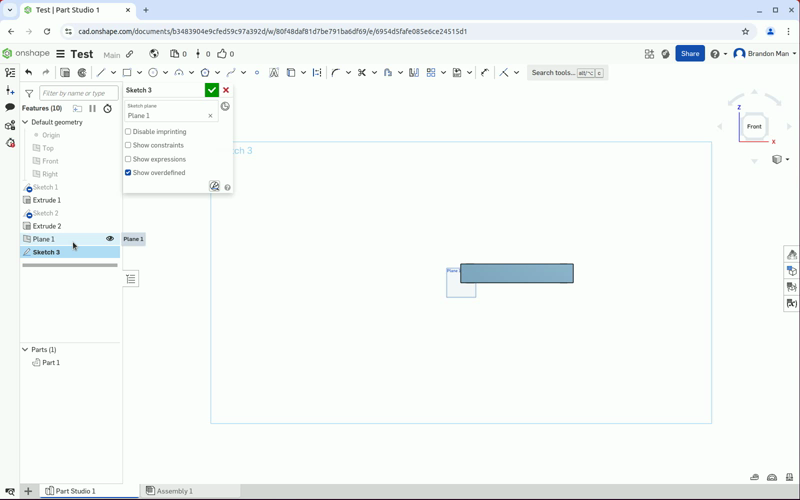
mouse_move(73, 352)
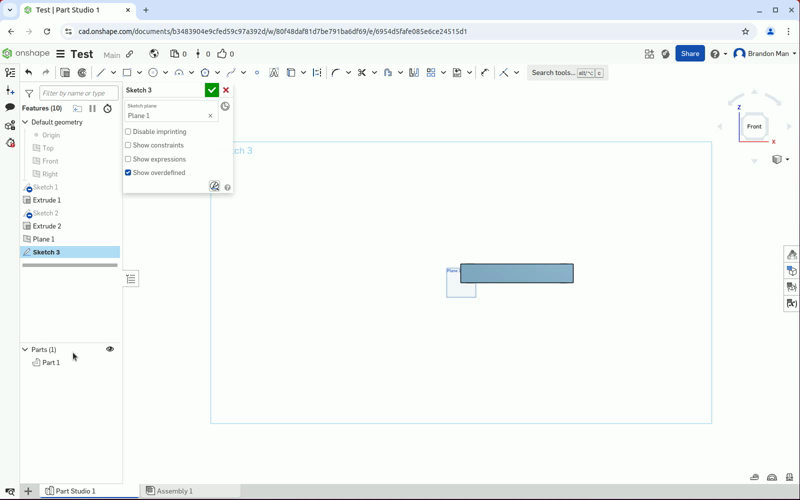
key(y)
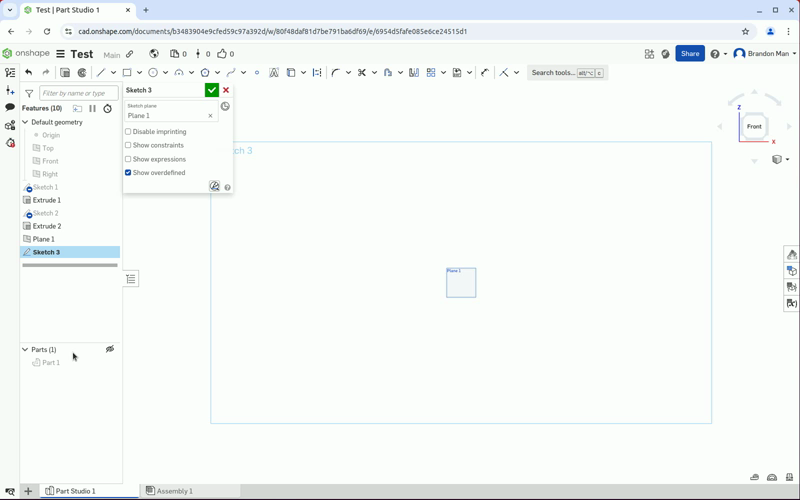
key(c)
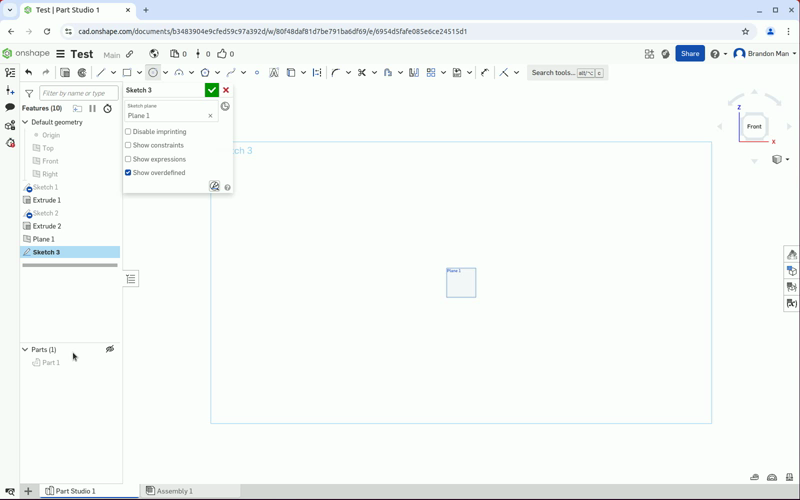
key_down(shift)
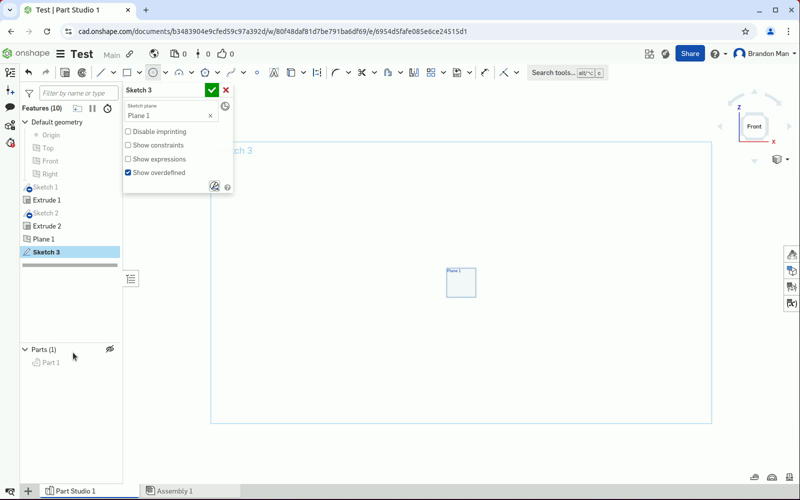
mouse_move(486, 271)
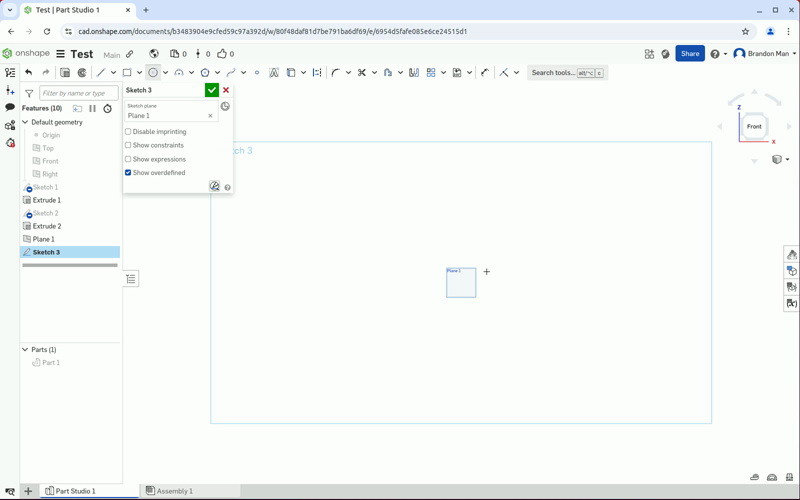
click(486, 271)
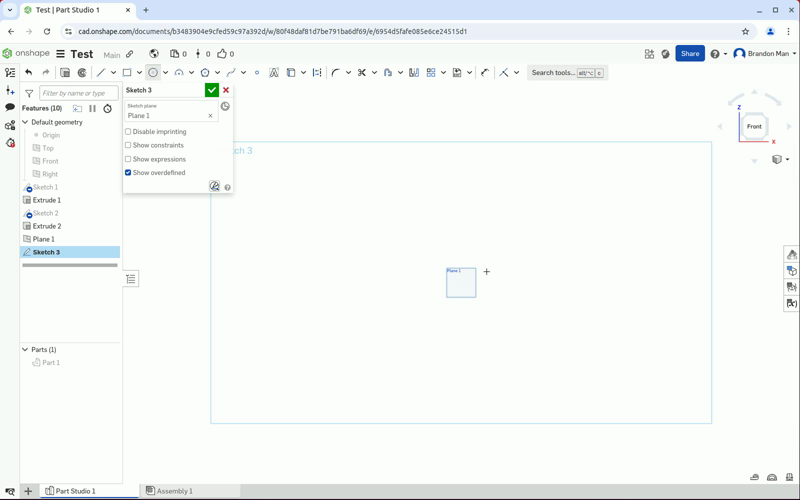
key_up(shift)
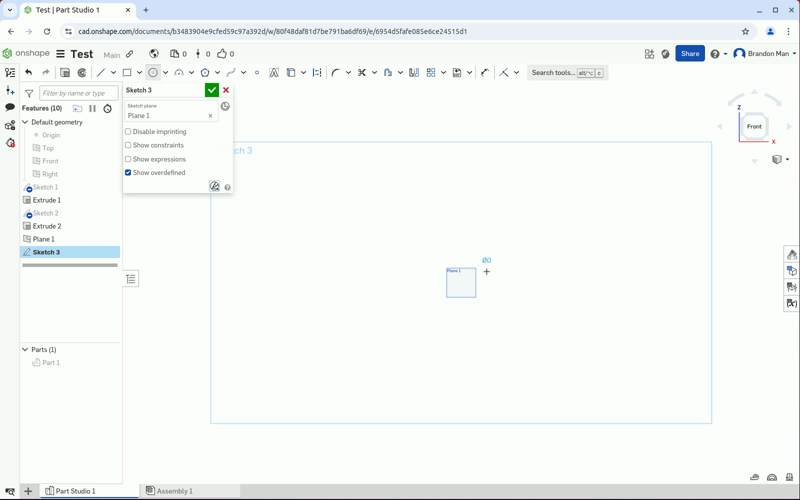
mouse_move(489, 271)
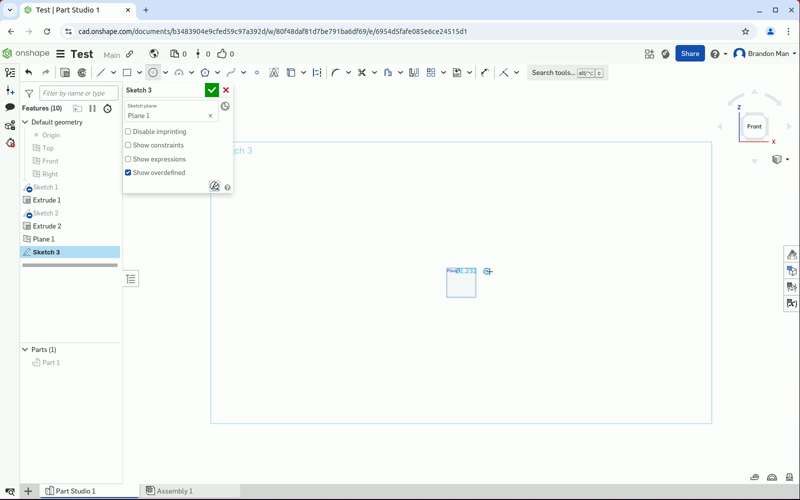
click(489, 271)
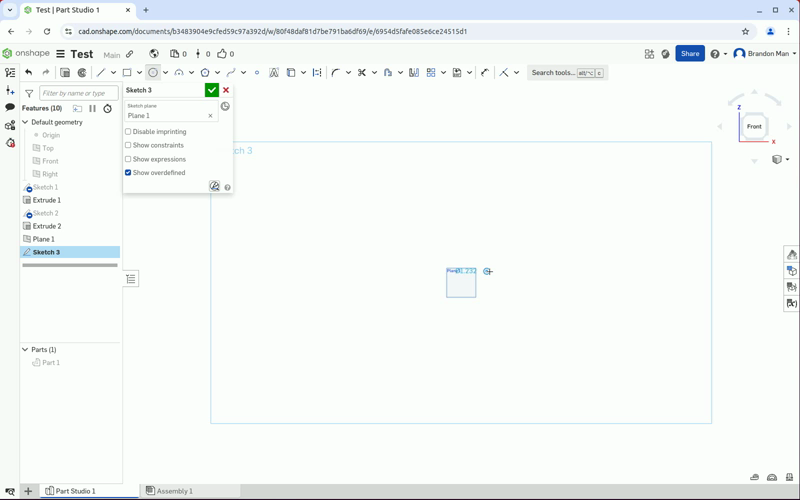
key(esc)
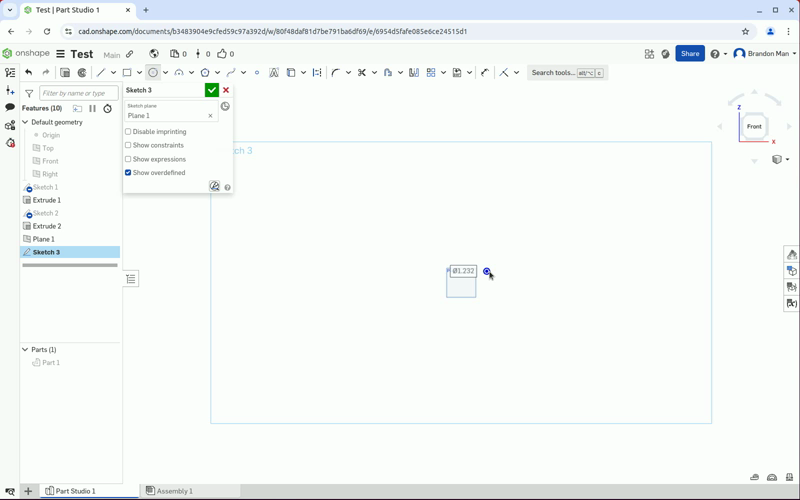
mouse_move(485, 270)
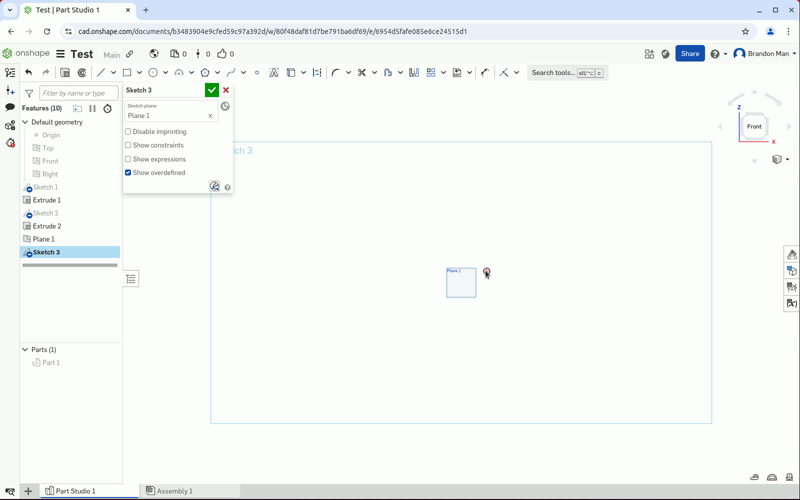
scroll(6)
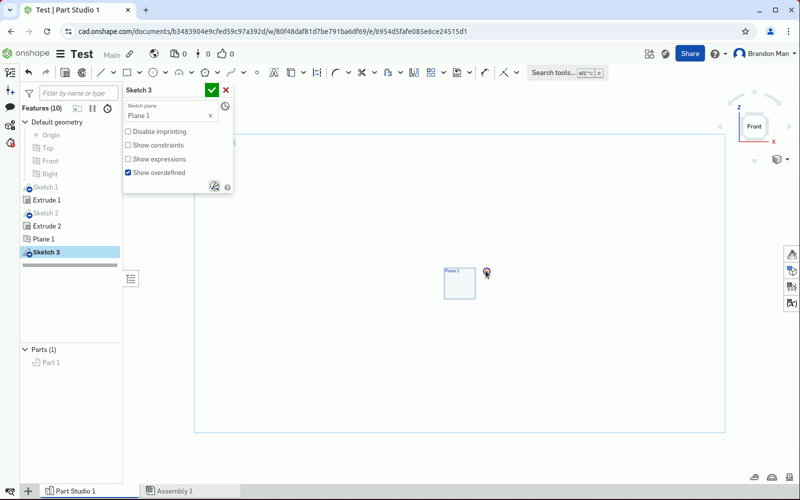
scroll(6)
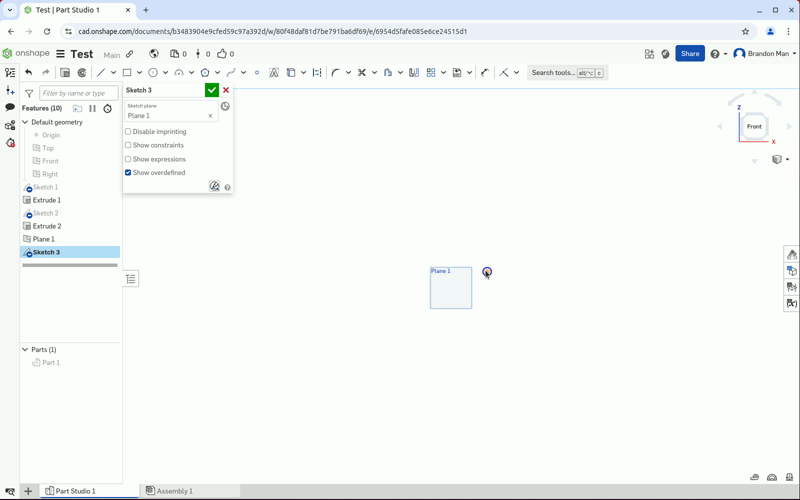
scroll(6)
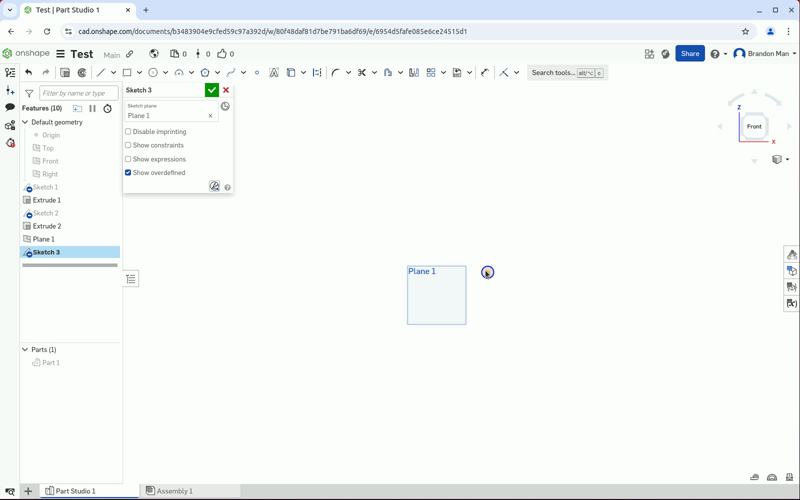
scroll(6)
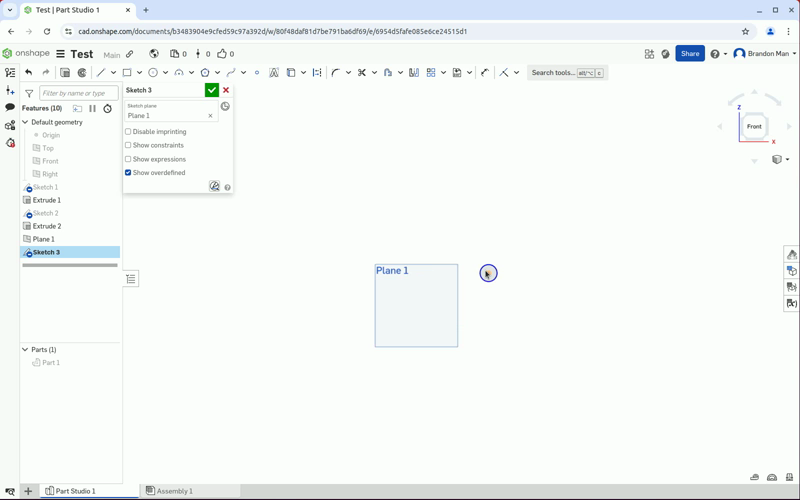
scroll(6)
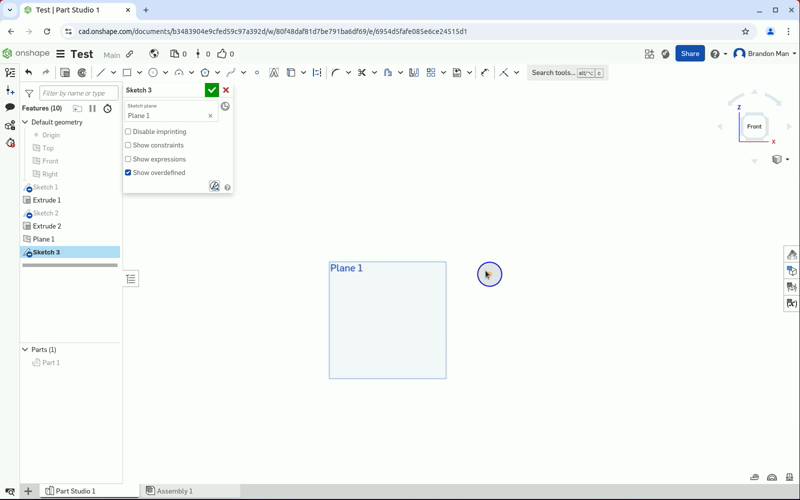
scroll(6)
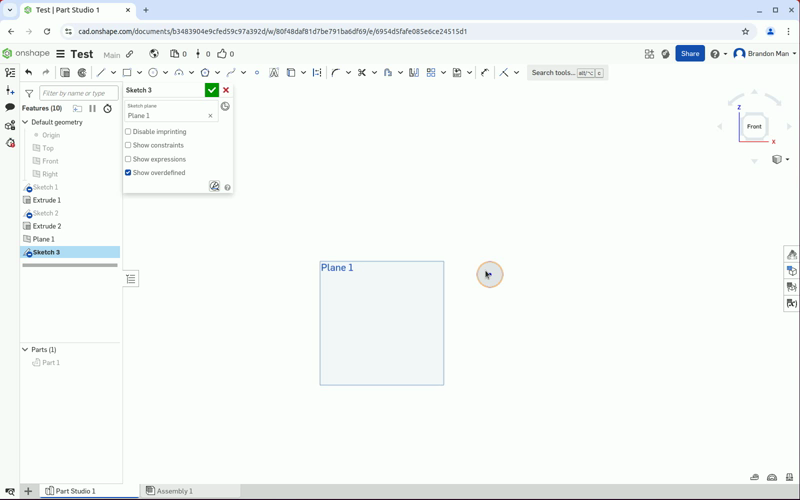
scroll(6)
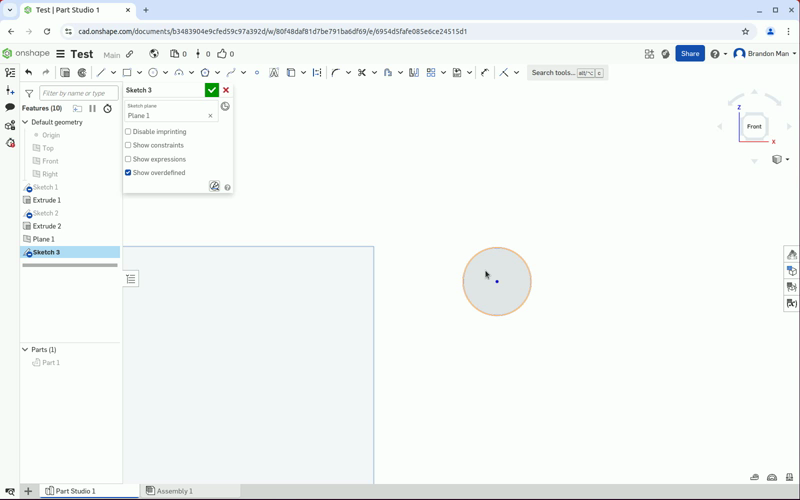
click(485, 270)
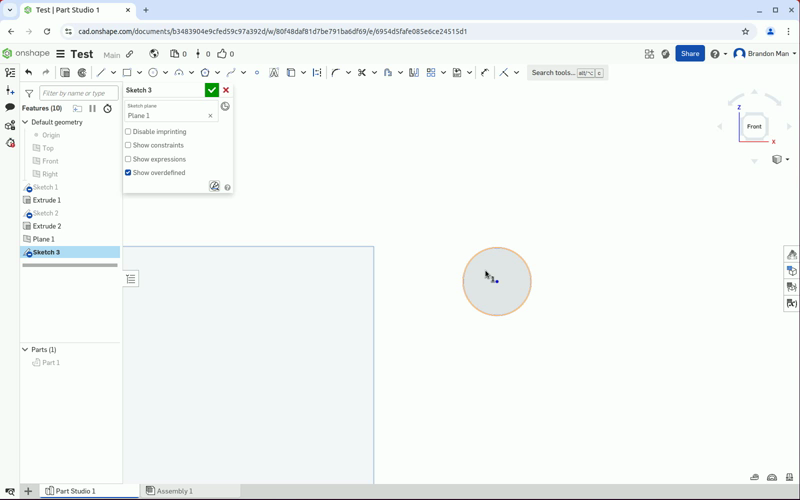
scroll(-6)
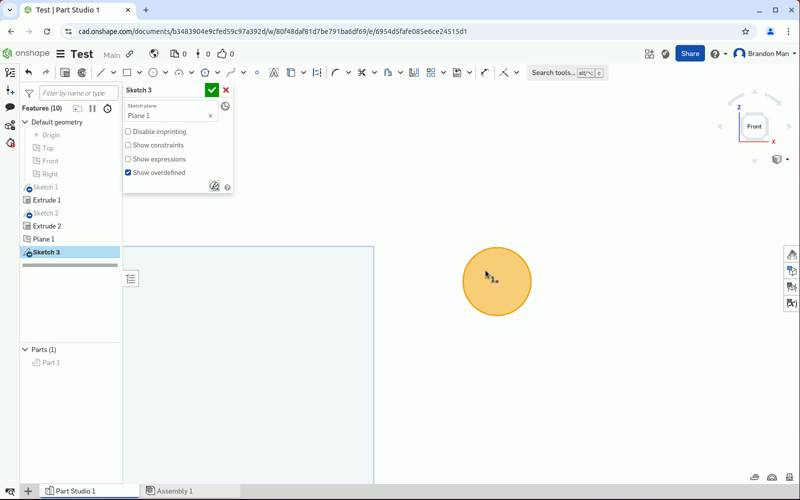
scroll(-6)
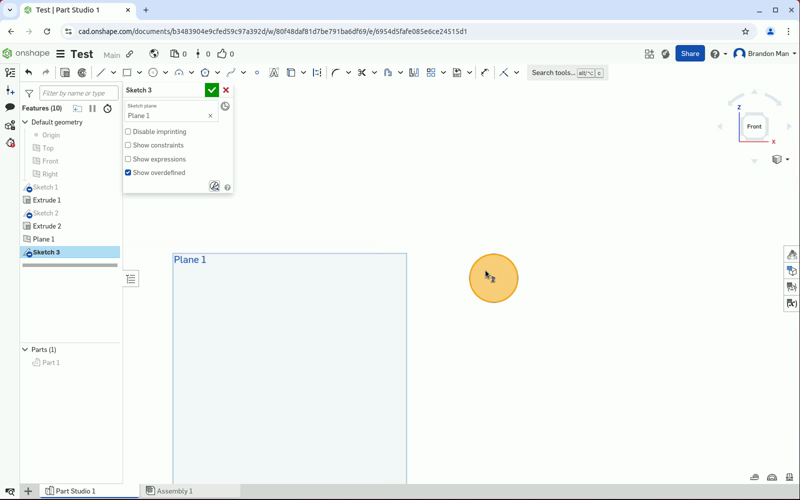
scroll(-6)
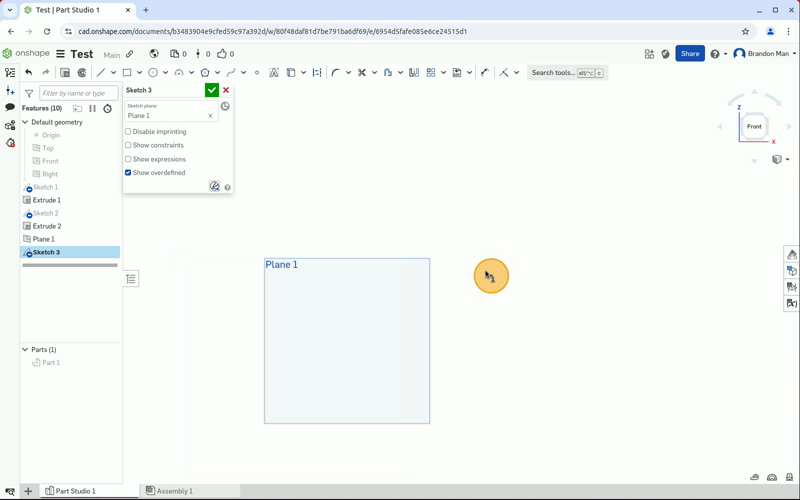
scroll(-6)
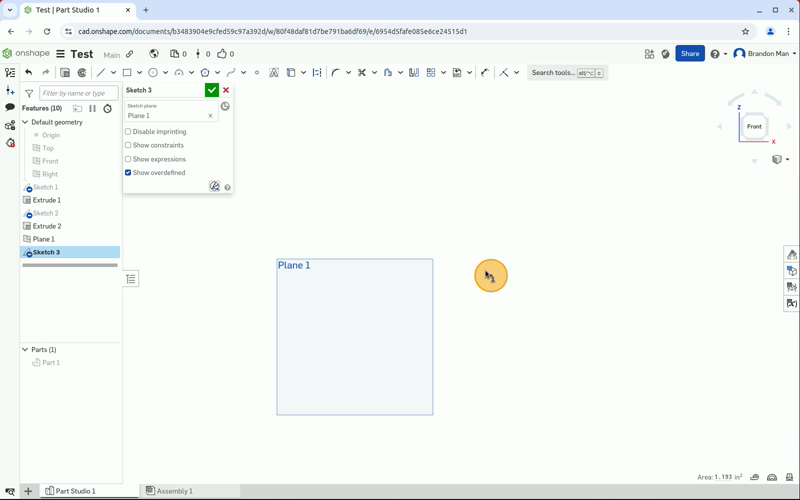
scroll(-6)
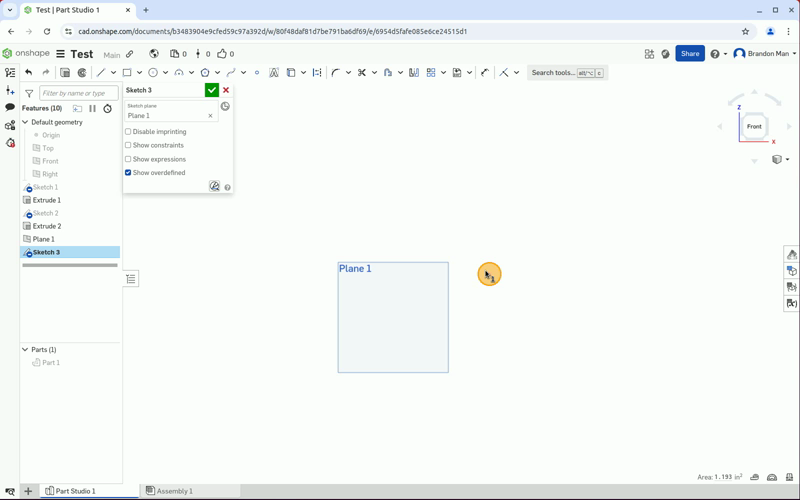
scroll(-6)
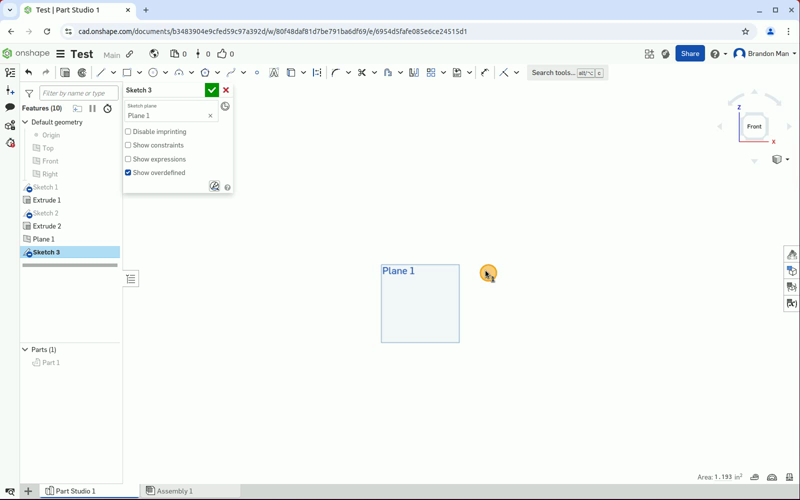
scroll(-6)
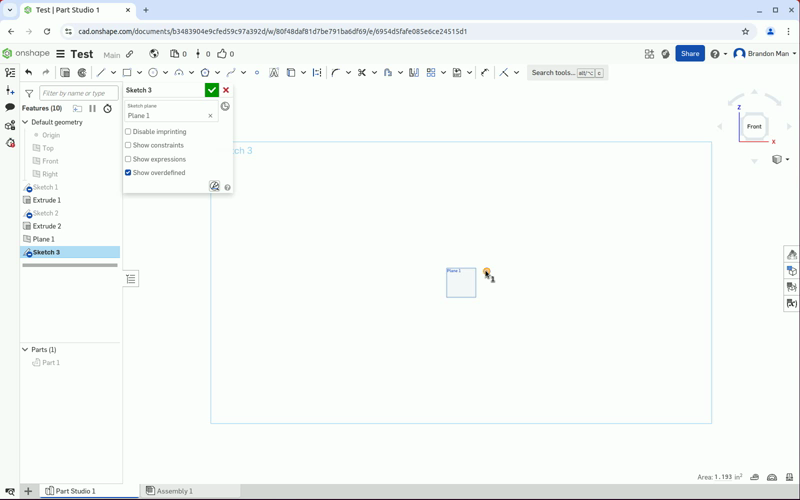
mouse_move(73, 352)
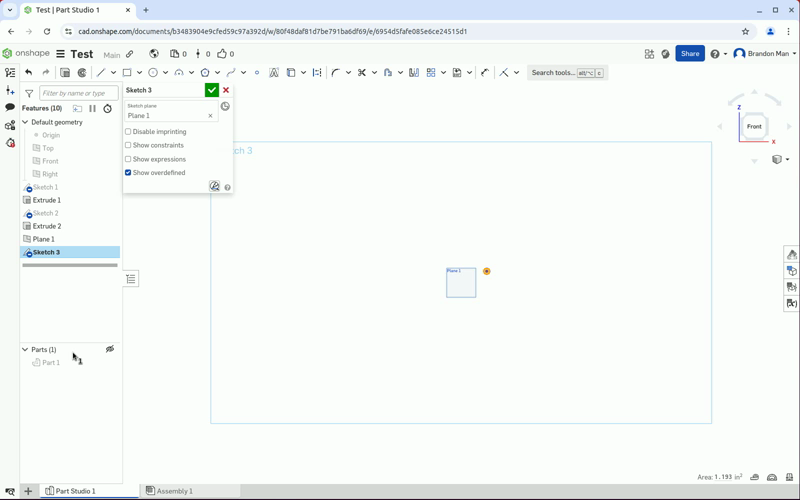
key(shift+y)
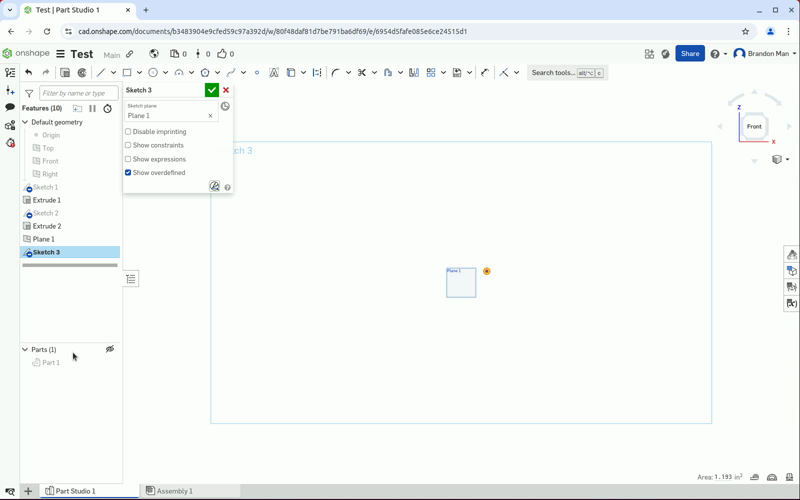
key(shift+e)
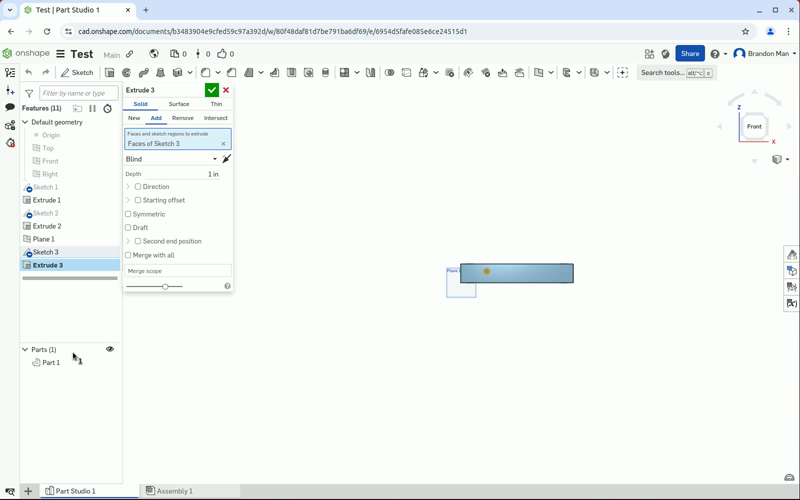
mouse_move(143, 106)
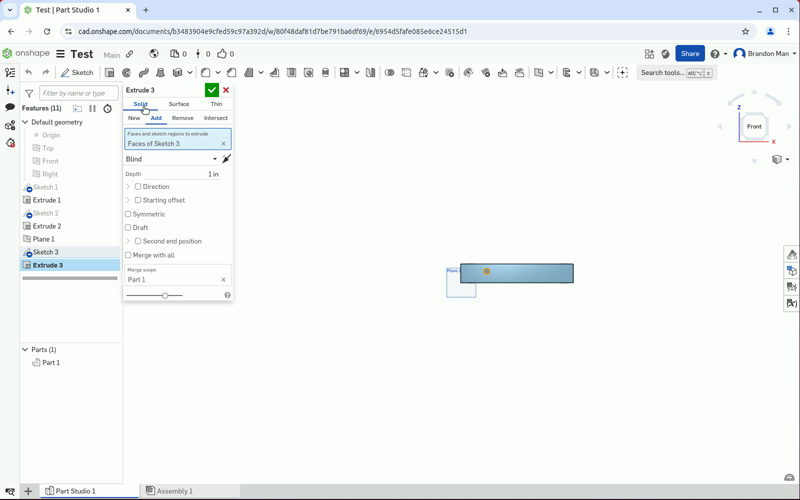
click(143, 106)
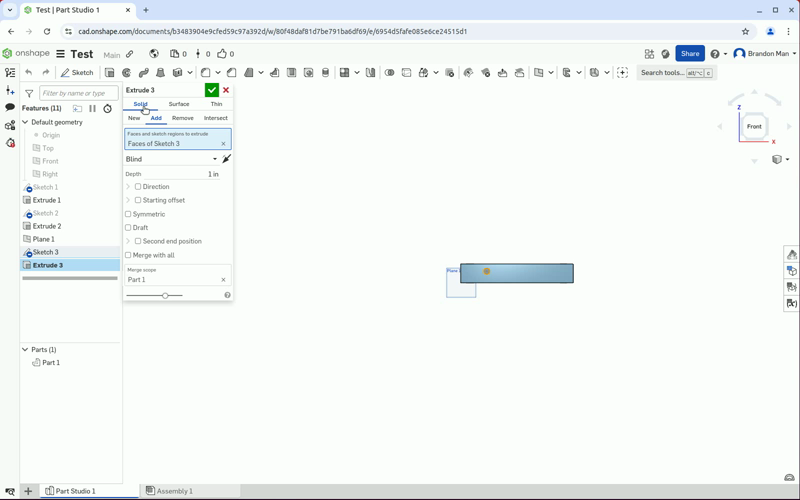
mouse_move(186, 120)
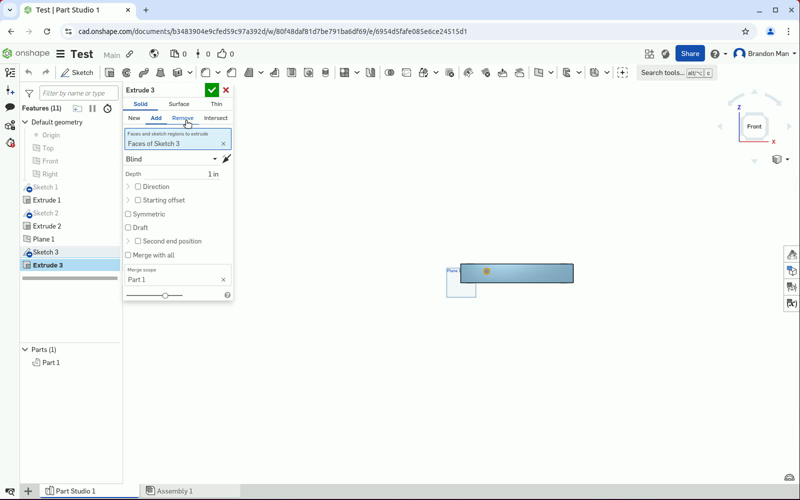
click(186, 120)
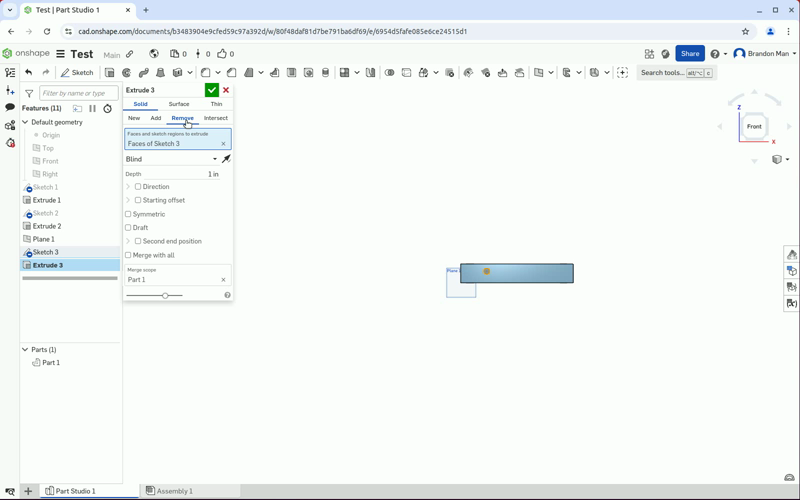
key(tab, 4)
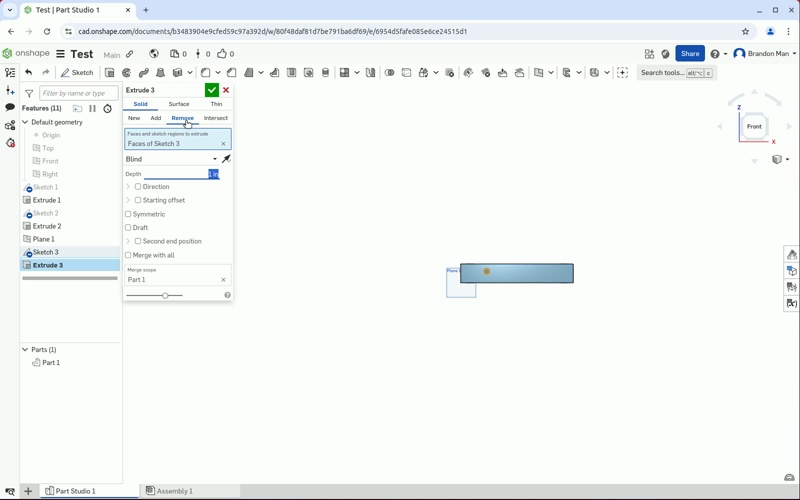
text(8.184)
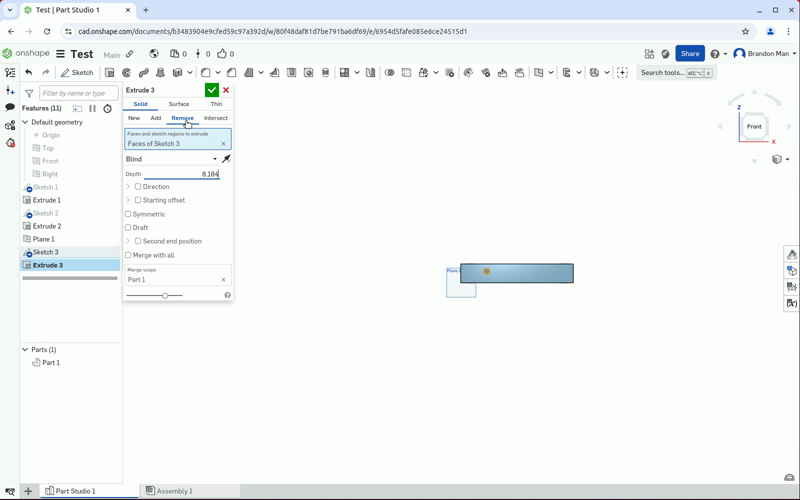
key(tab, 6)
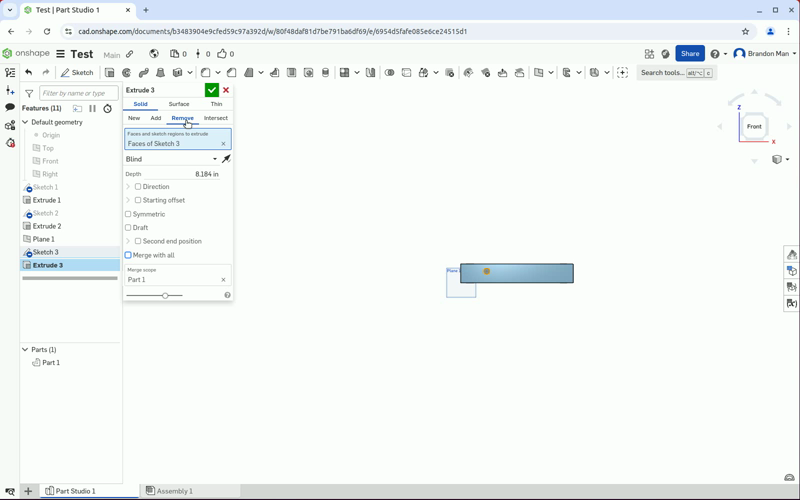
key(space)
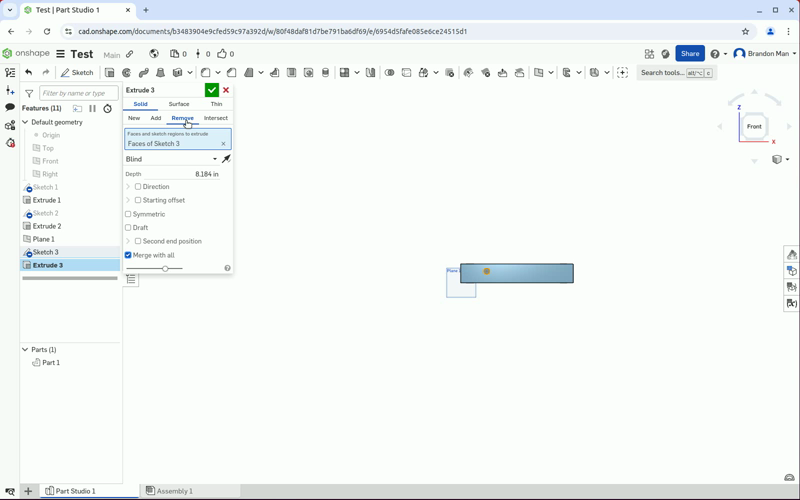
key(enter)
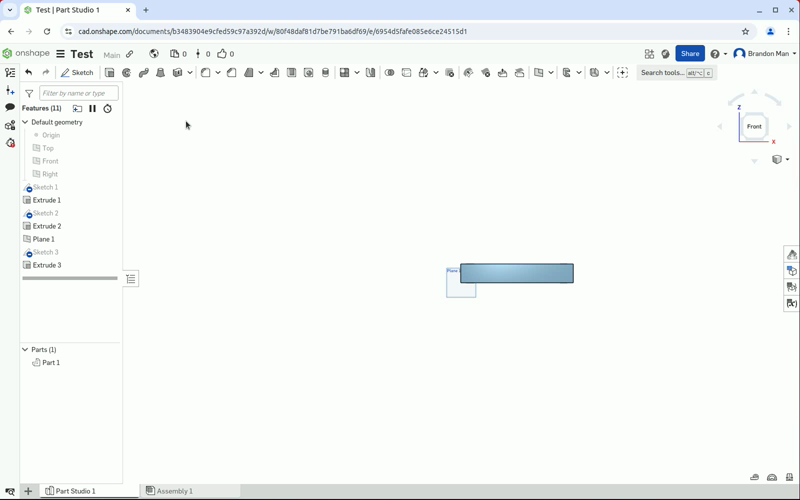
key(shift+h)
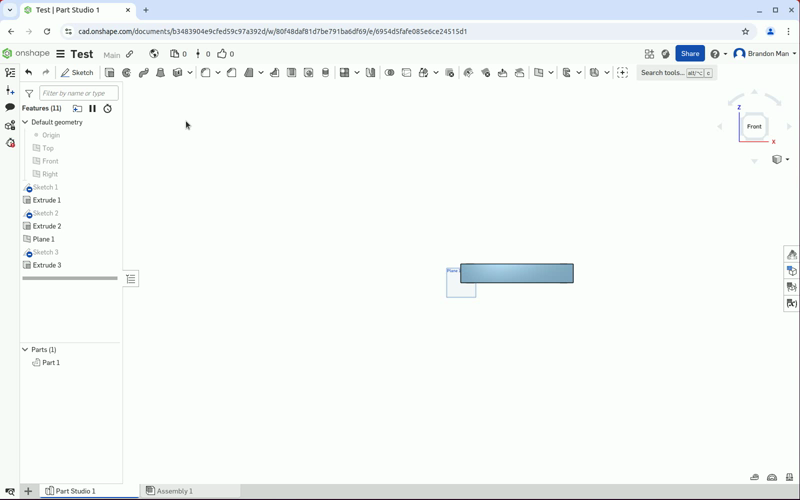
key(shift+h)
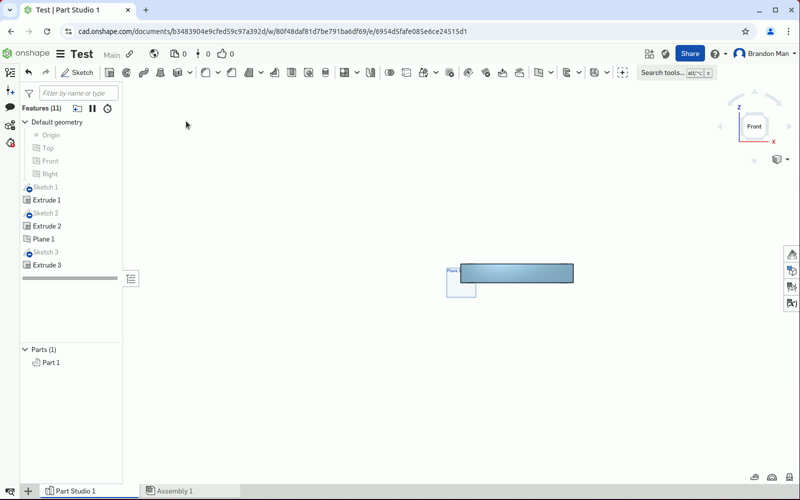
mouse_move(73, 189)
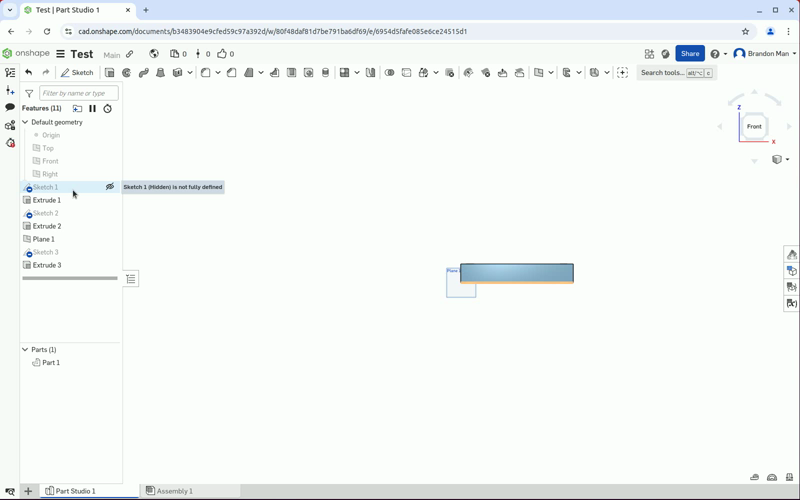
click(73, 189)
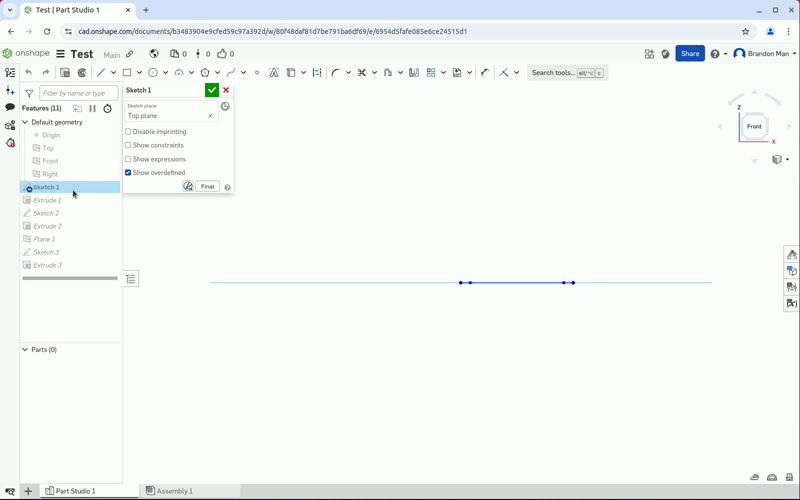
mouse_move(229, 92)
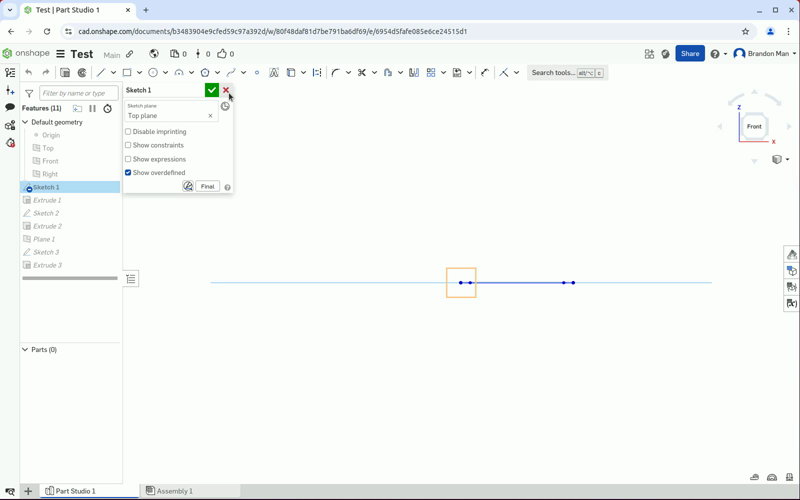
click(229, 92)
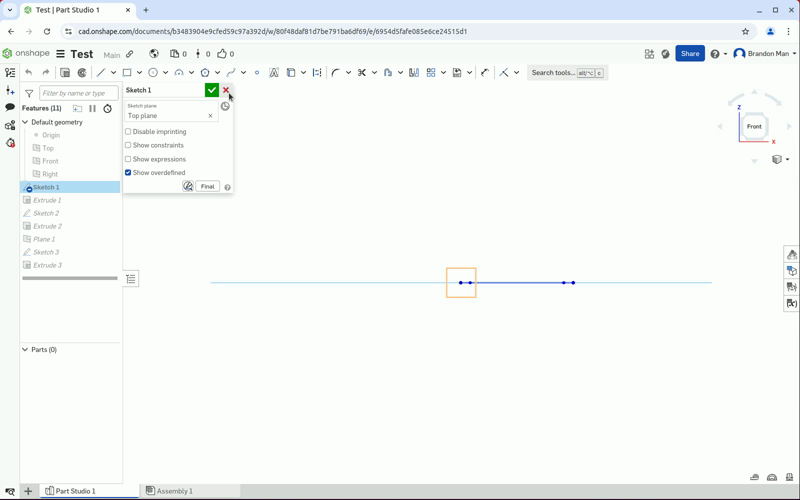
key(shift+s)
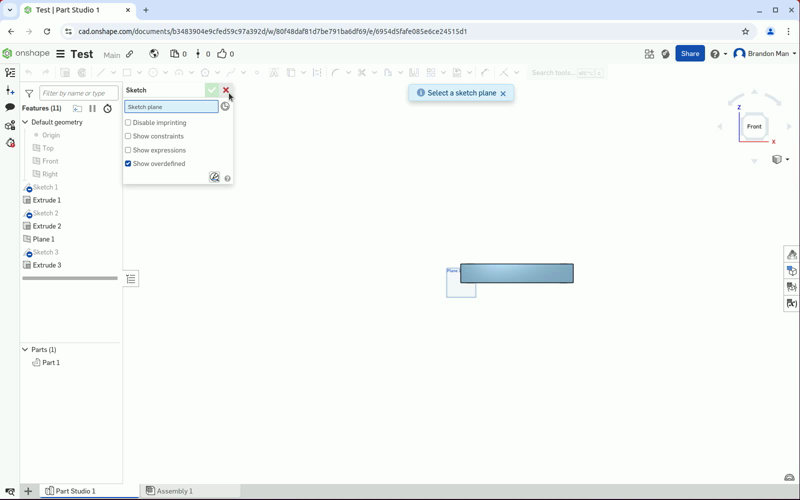
mouse_move(73, 241)
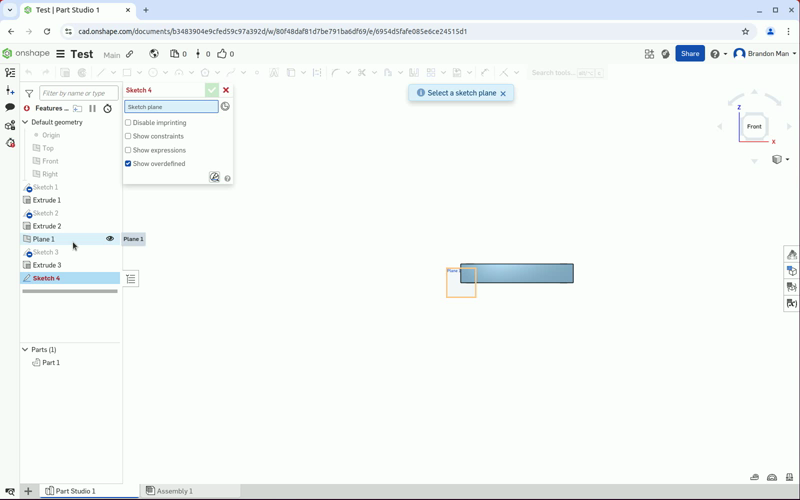
click(73, 241)
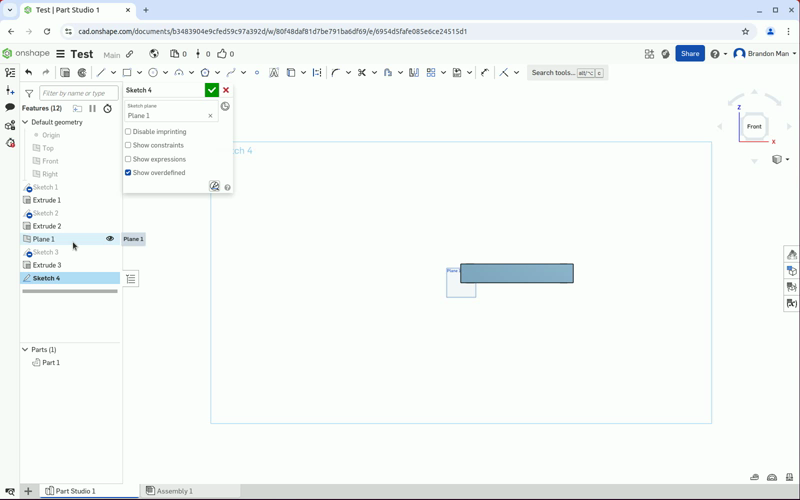
mouse_move(73, 352)
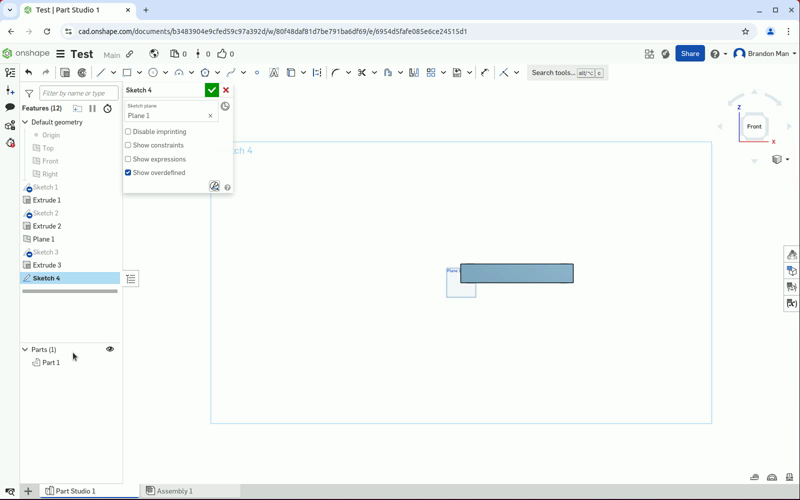
key(y)
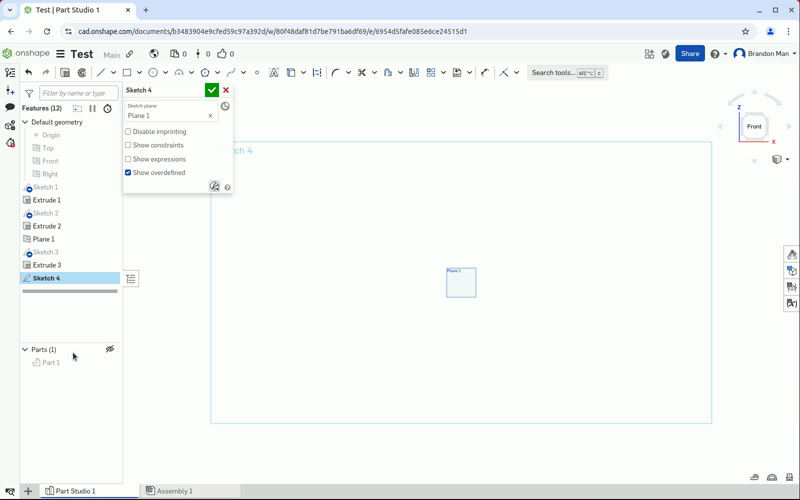
key(c)
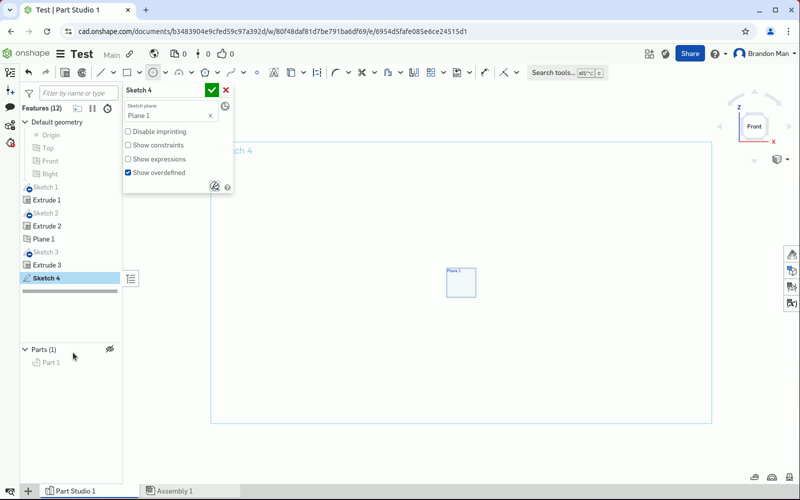
key_down(shift)
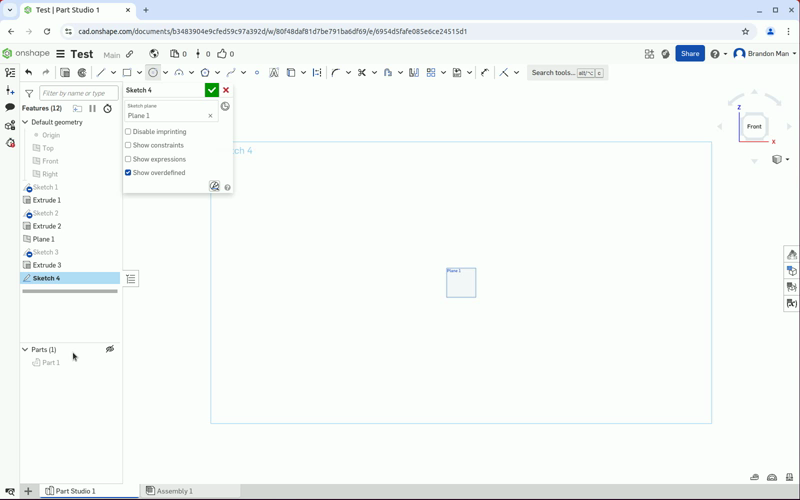
mouse_move(547, 271)
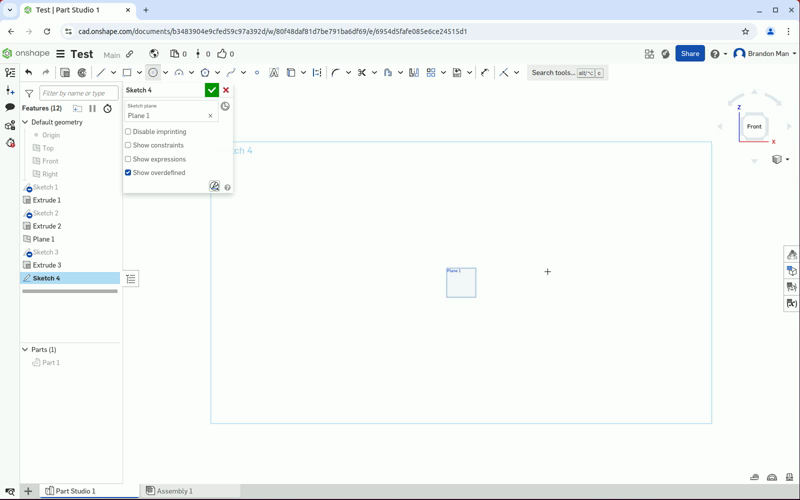
click(547, 271)
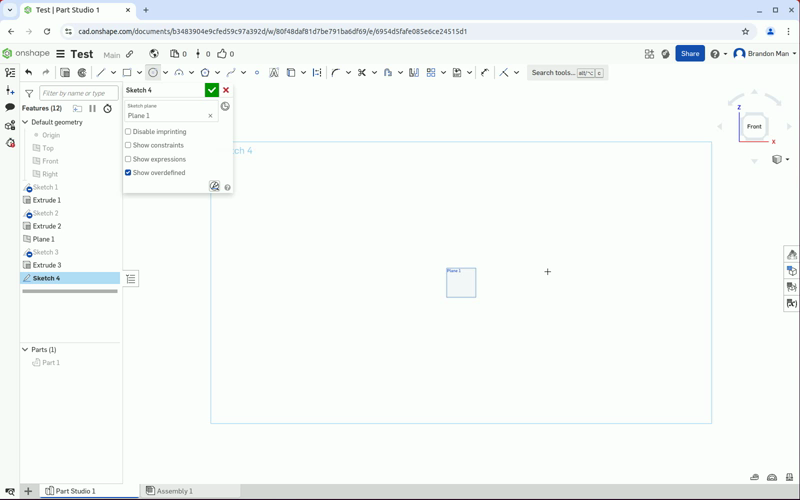
key_up(shift)
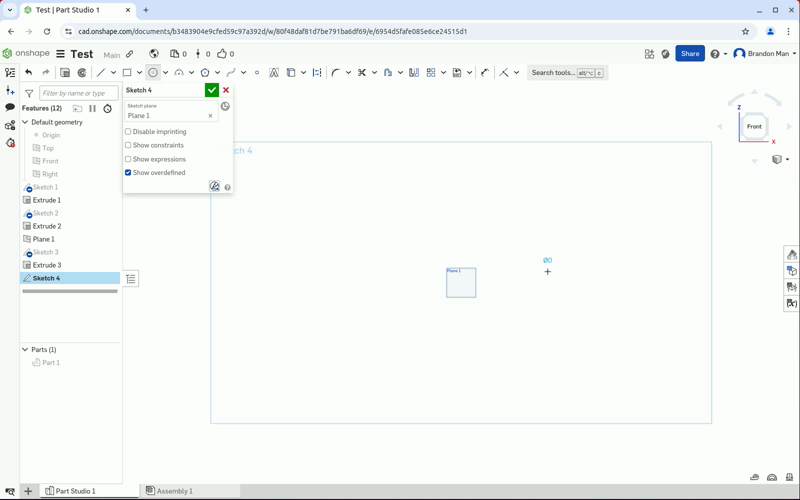
mouse_move(550, 271)
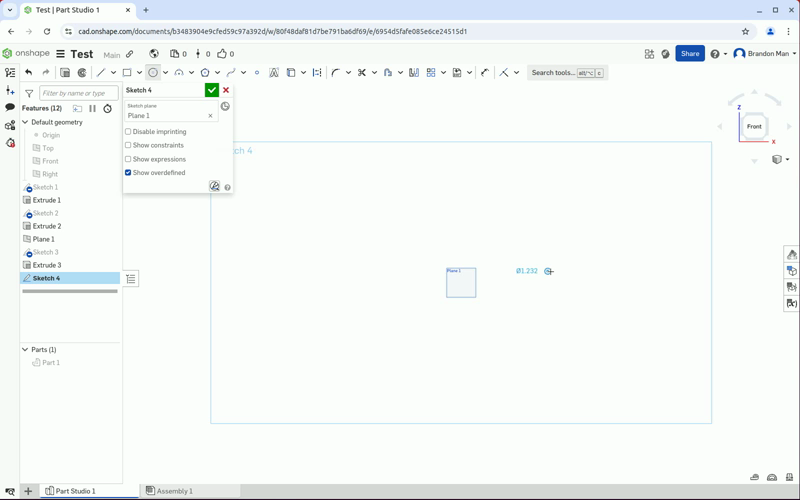
click(550, 271)
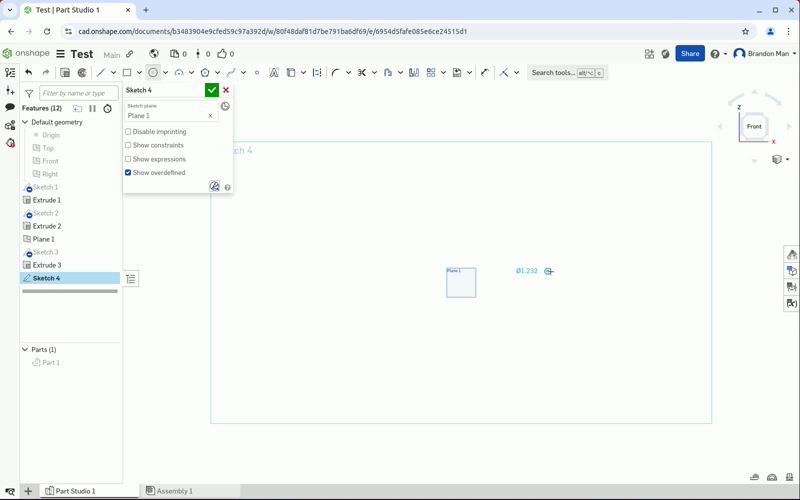
key(esc)
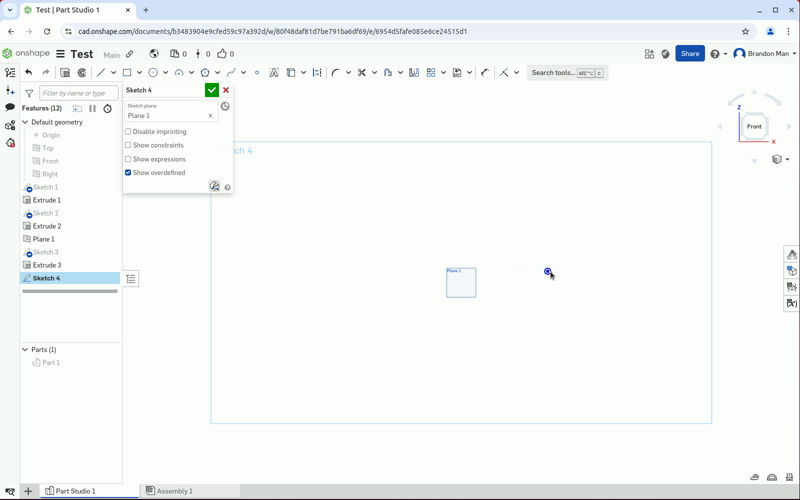
mouse_move(547, 269)
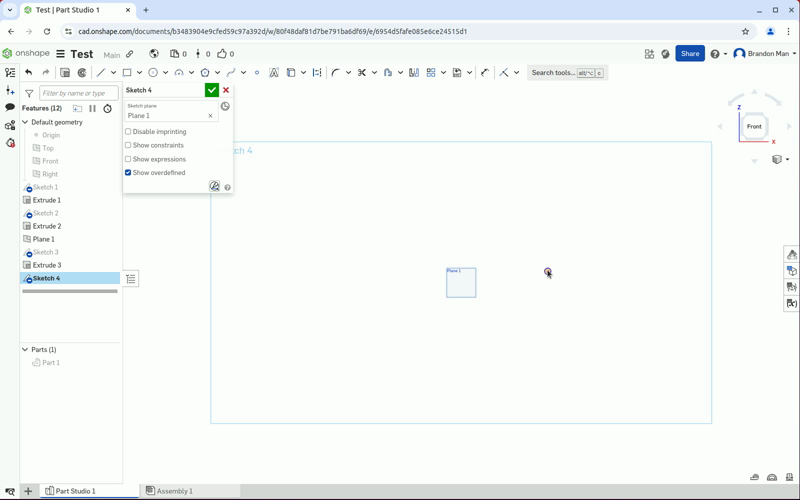
scroll(6)
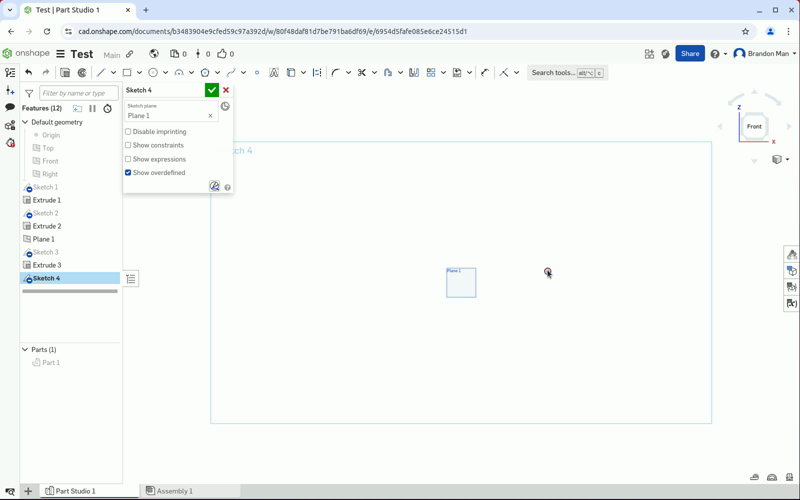
scroll(6)
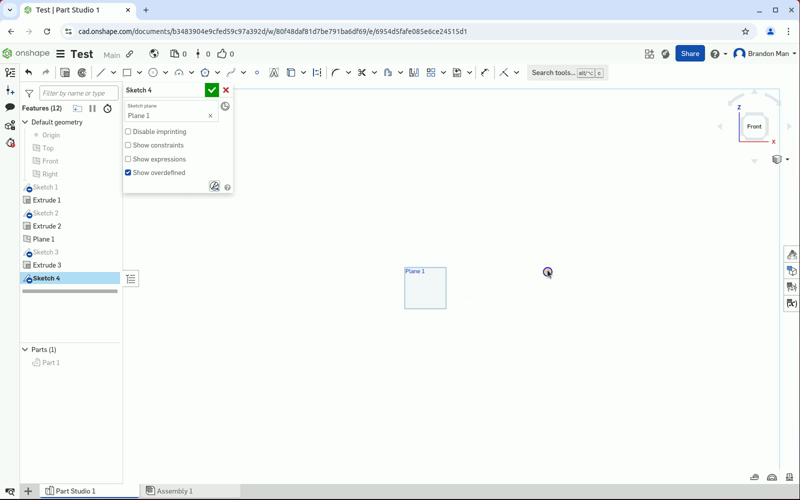
scroll(6)
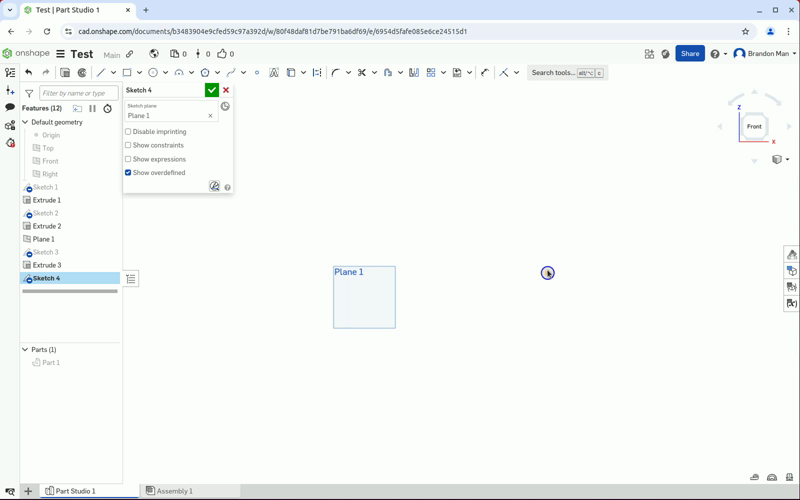
scroll(6)
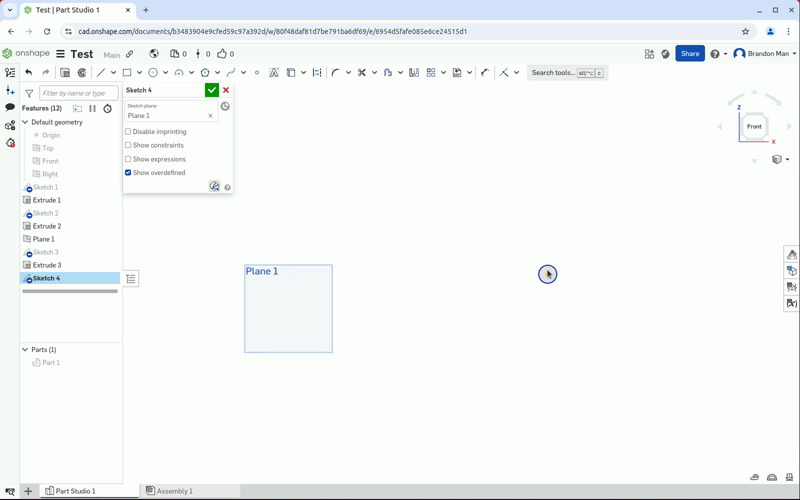
scroll(6)
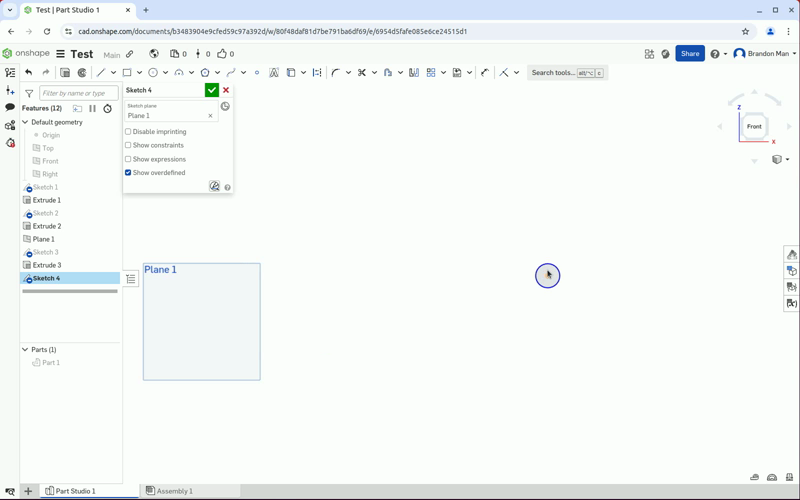
scroll(6)
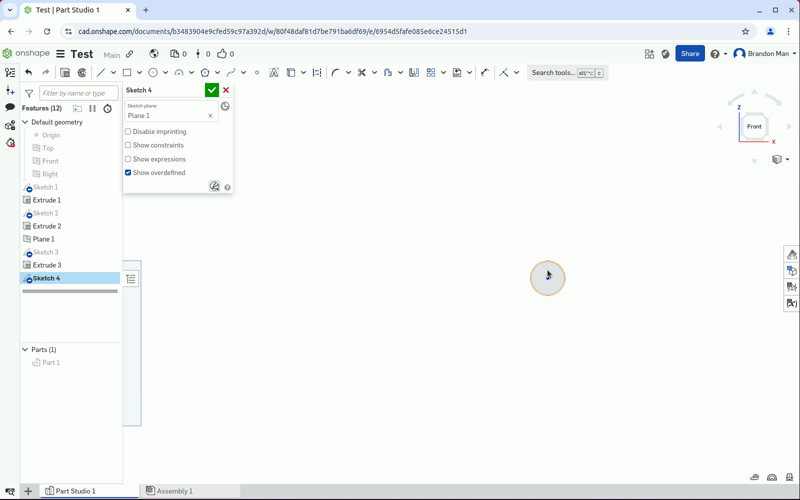
scroll(6)
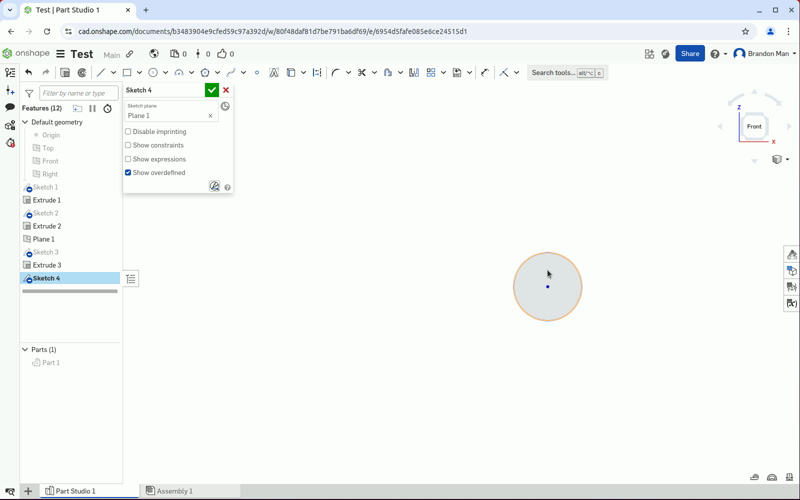
click(547, 269)
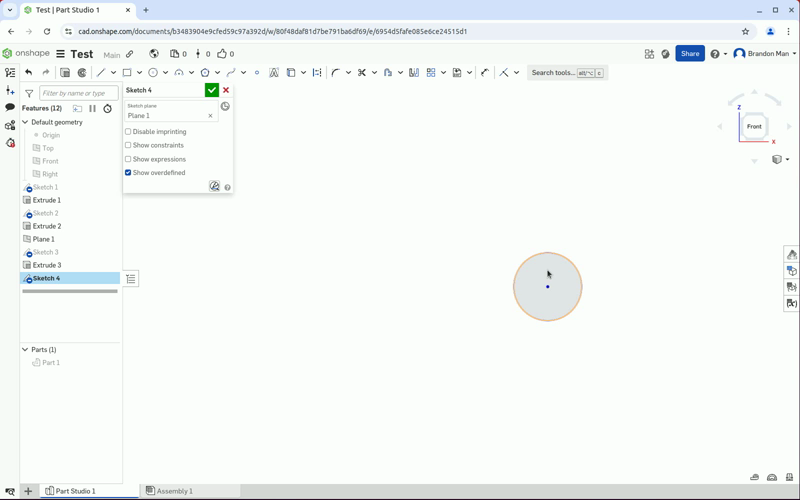
scroll(-6)
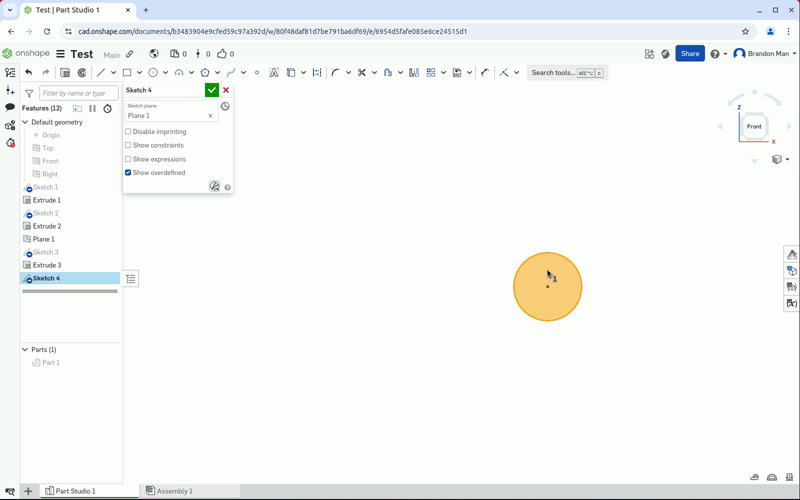
scroll(-6)
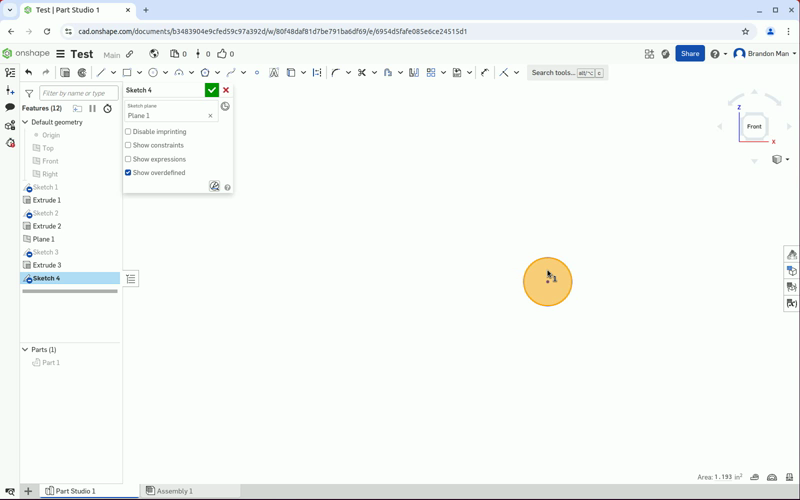
scroll(-6)
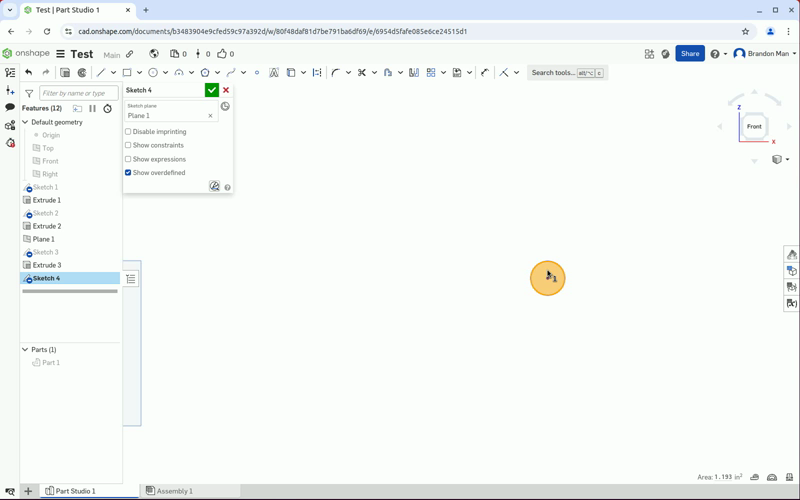
scroll(-6)
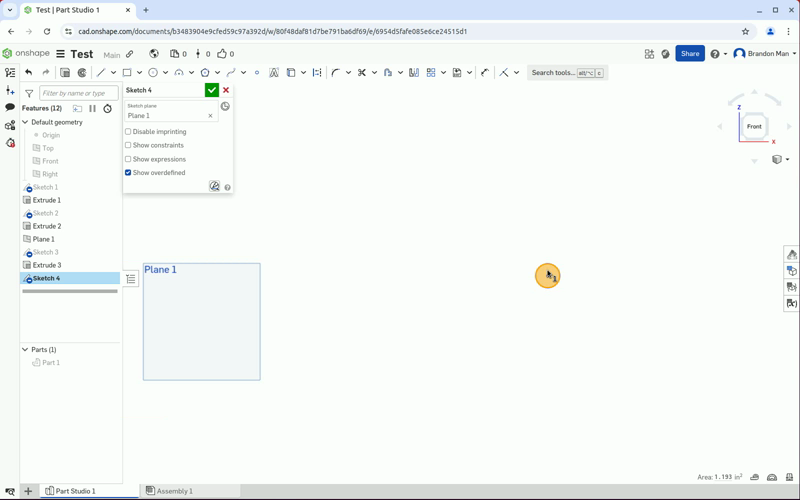
scroll(-6)
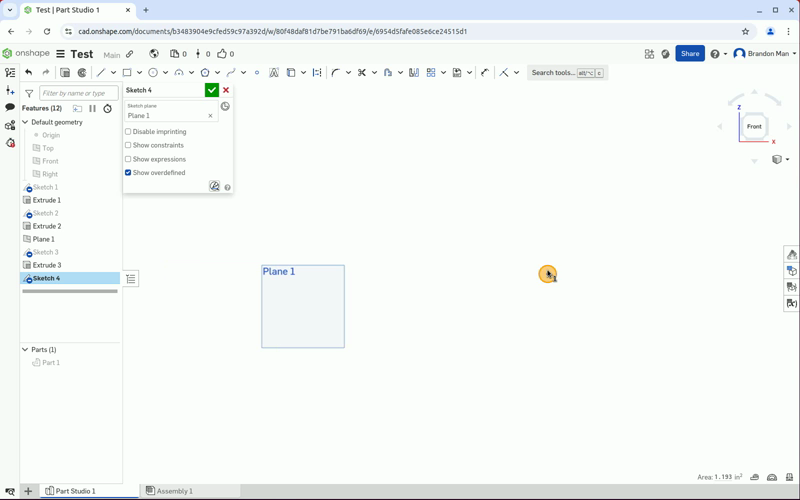
scroll(-6)
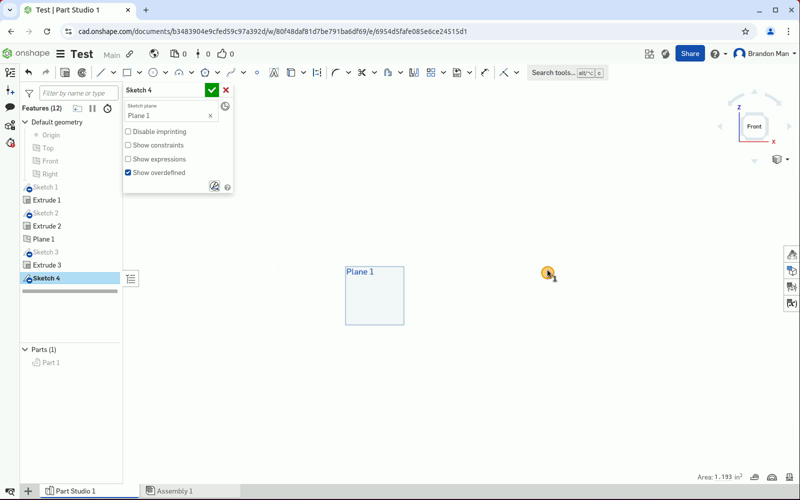
scroll(-6)
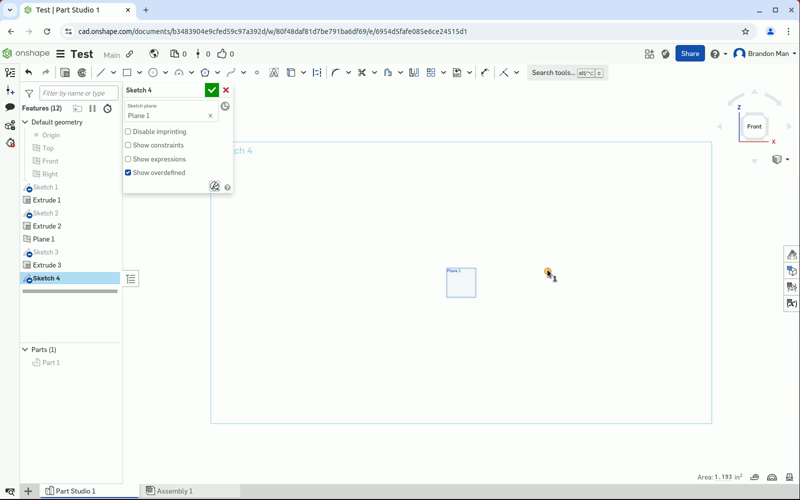
mouse_move(73, 352)
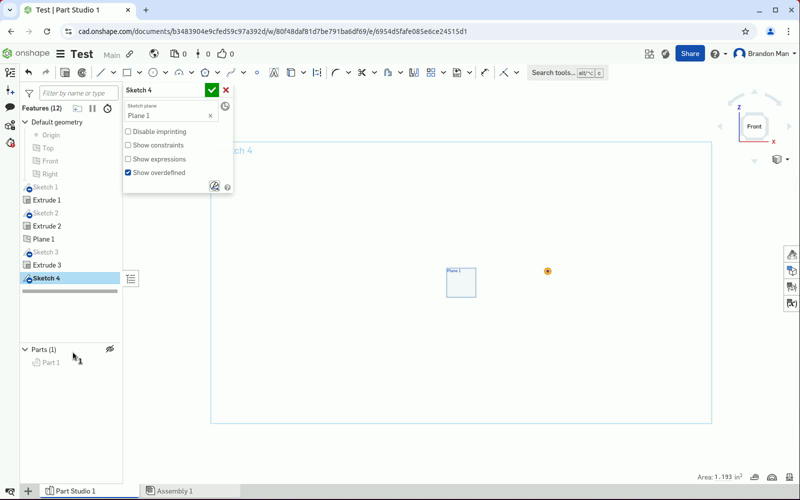
key(shift+y)
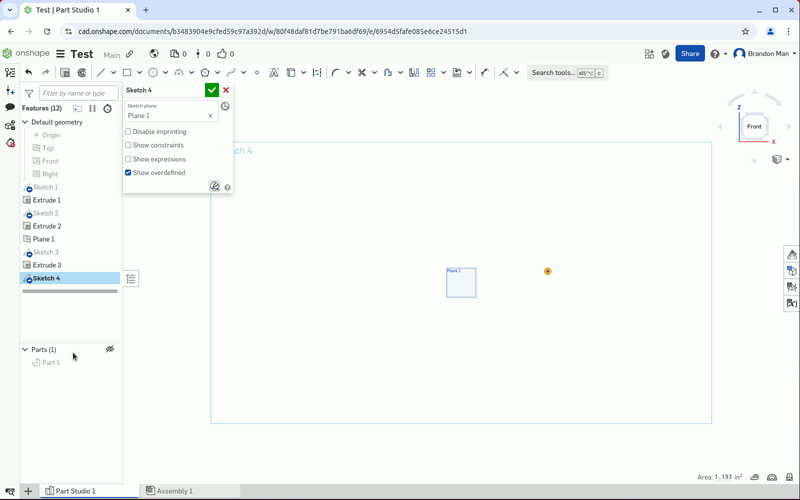
key(shift+e)
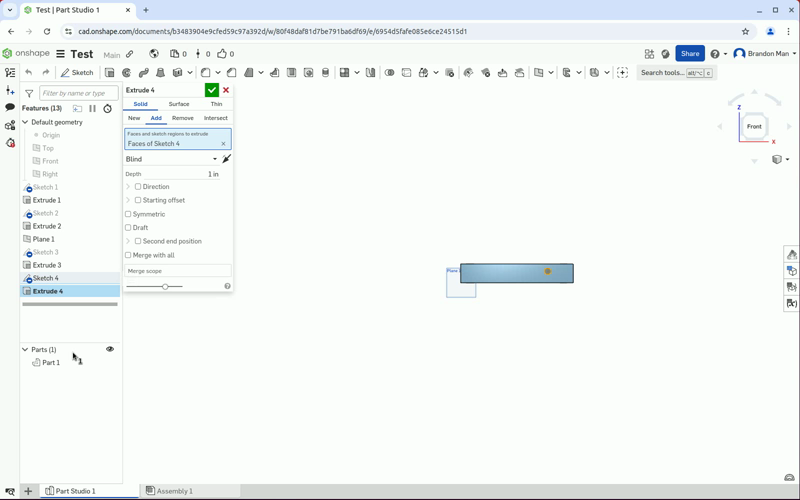
mouse_move(143, 106)
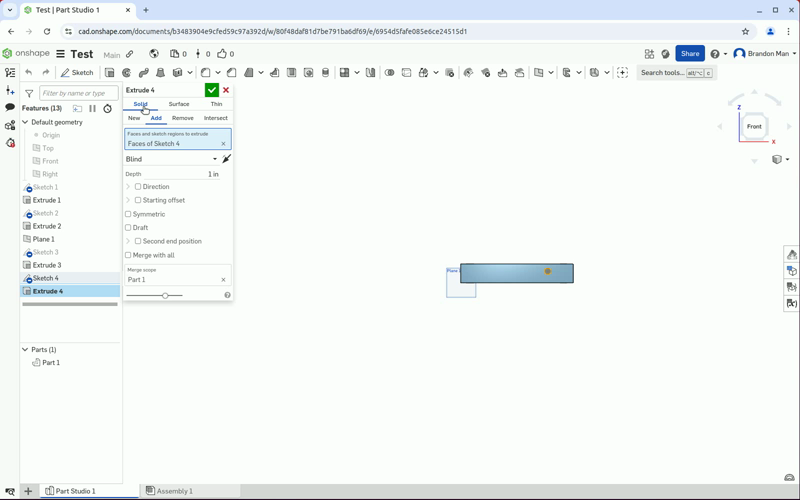
click(143, 106)
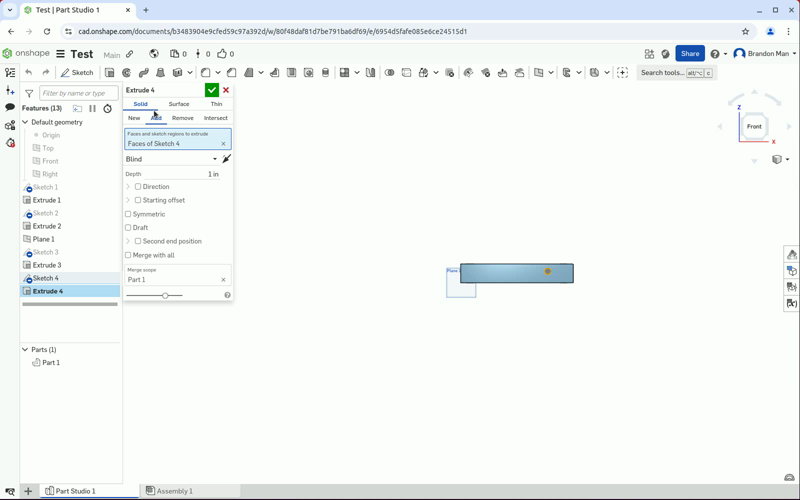
mouse_move(186, 120)
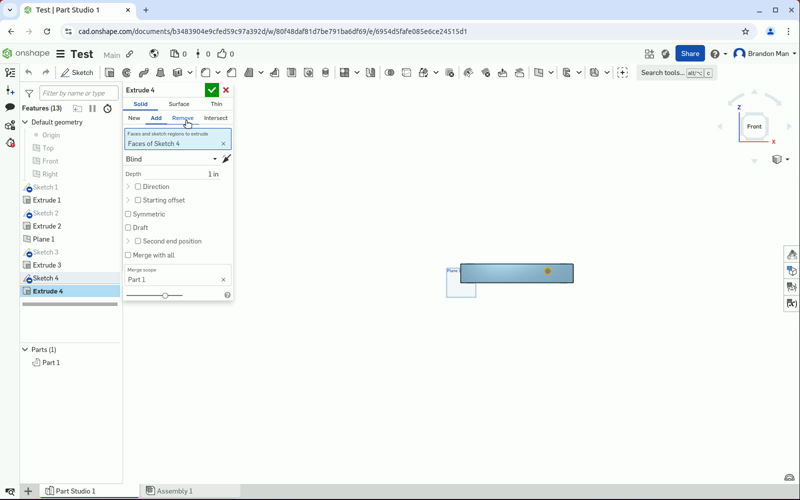
click(186, 120)
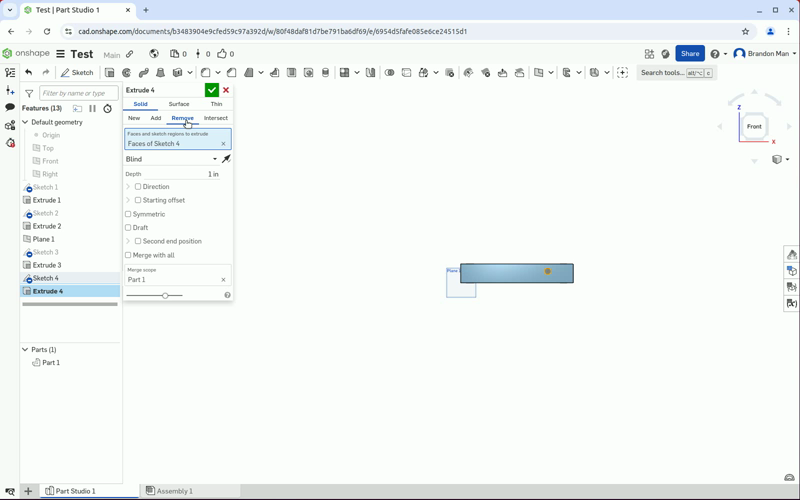
key(tab, 4)
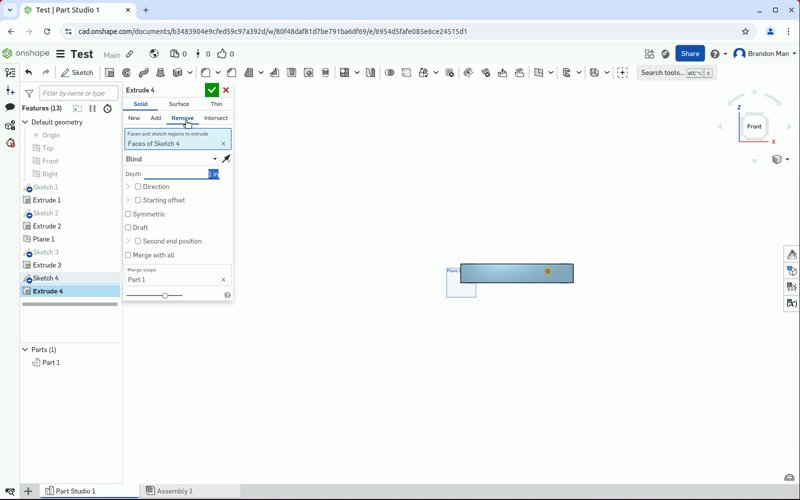
text(8.184)
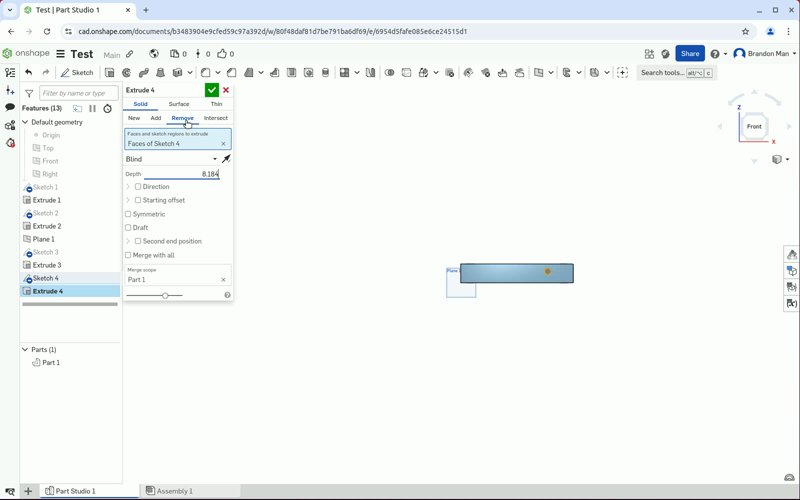
key(tab, 6)
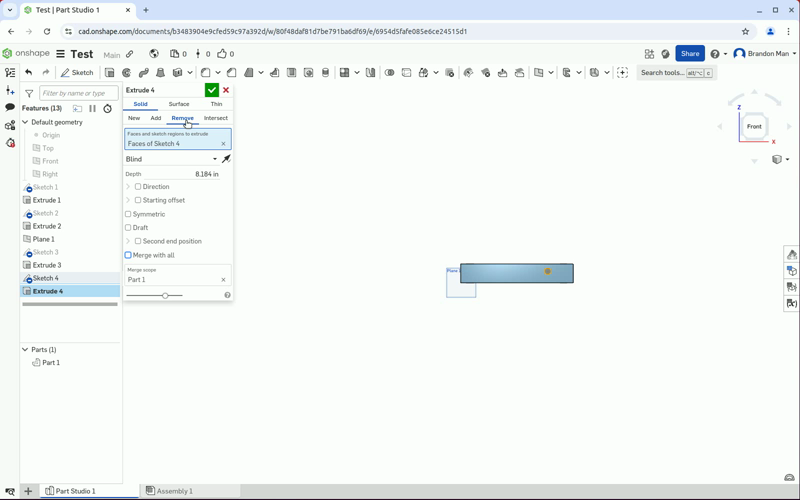
key(space)
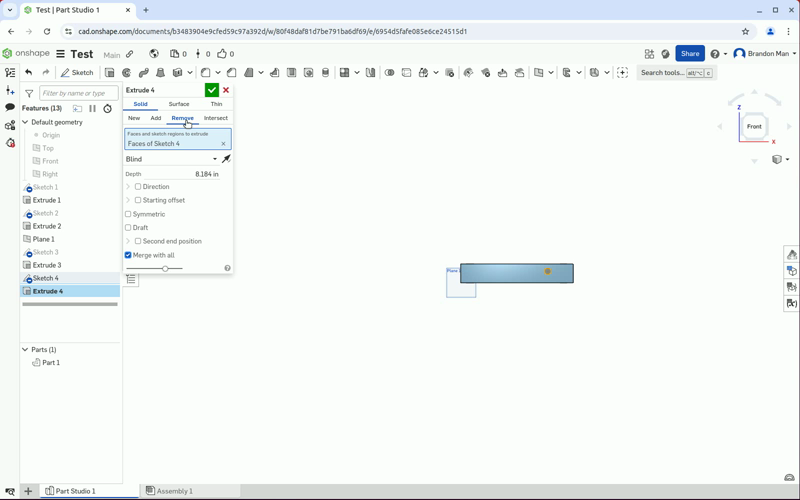
key(enter)
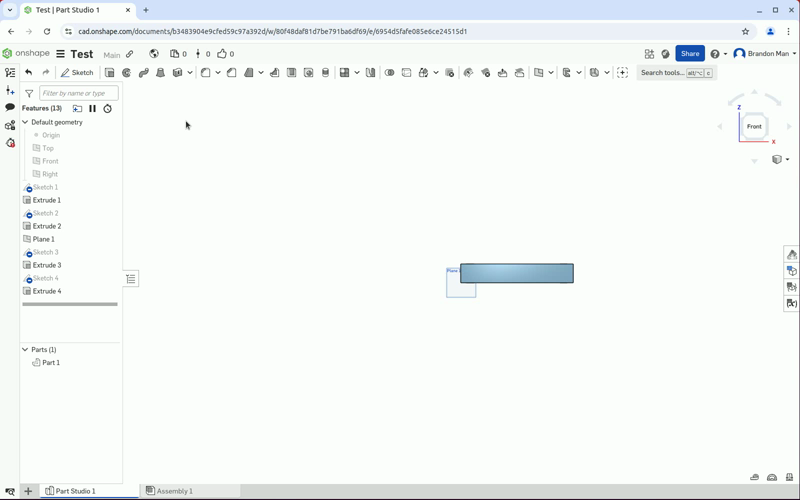
key(shift+h)
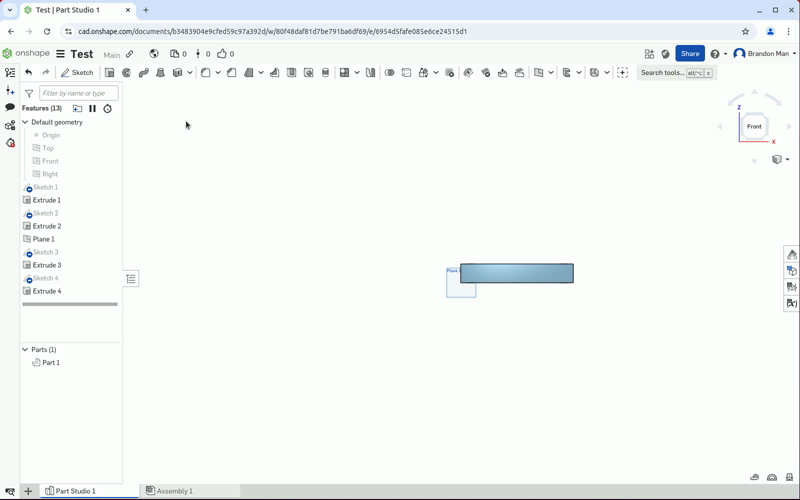
key(shift+h)
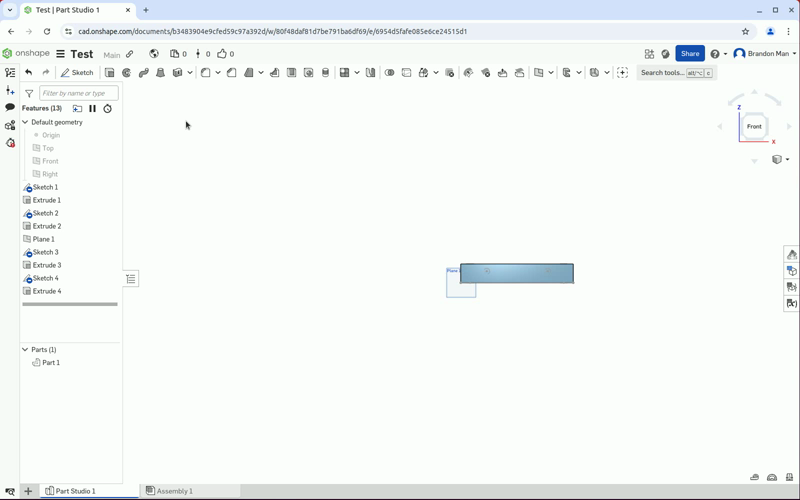
key(shift+7)
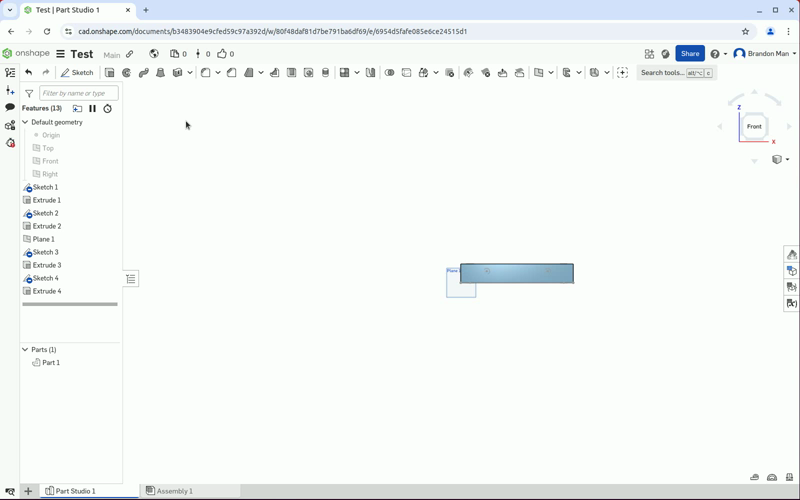
key(left, 2)
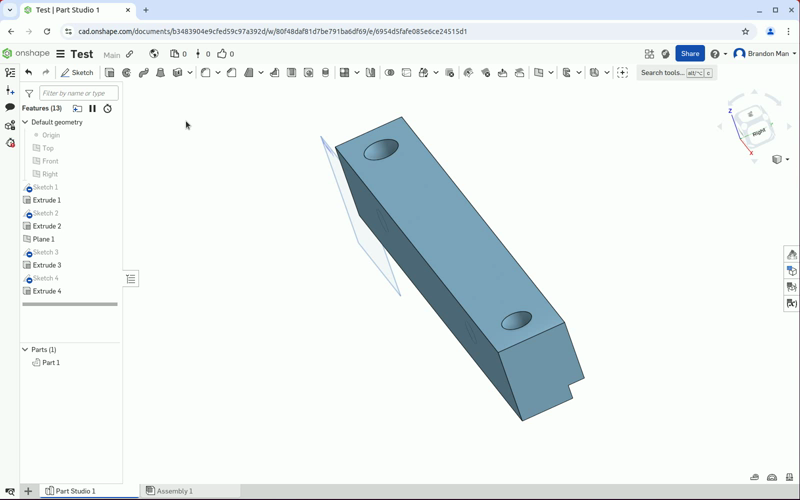
key(down, 2)
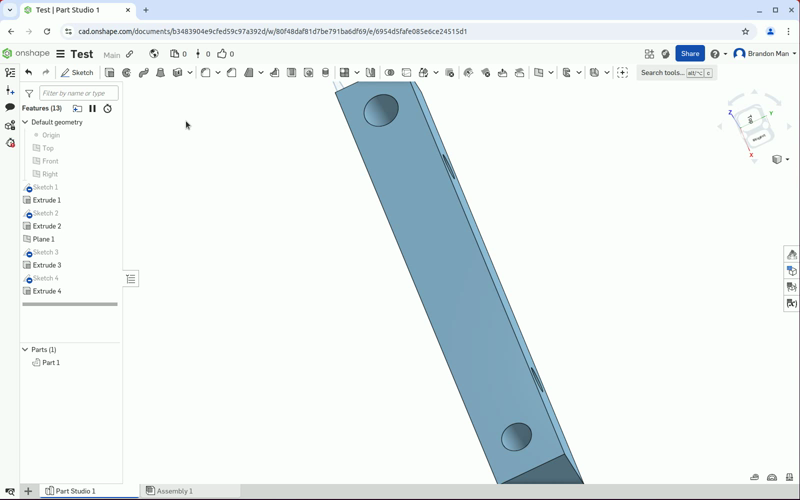
key(up, 2)
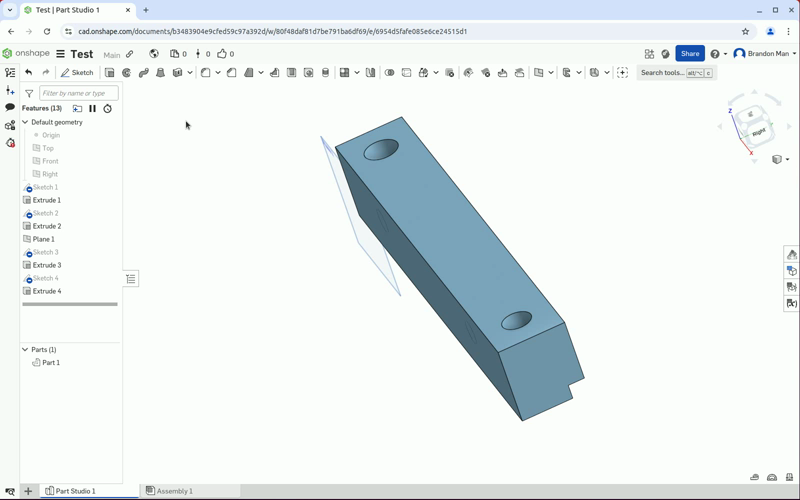
key(right, 2)
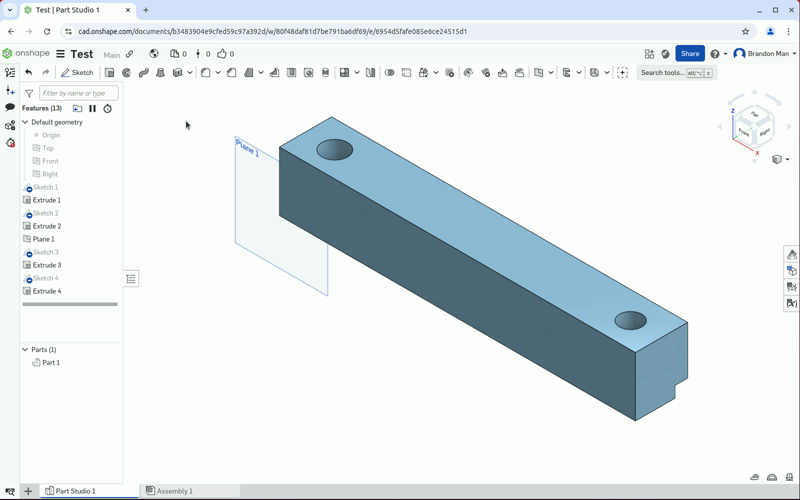
mouse_move(73, 189)
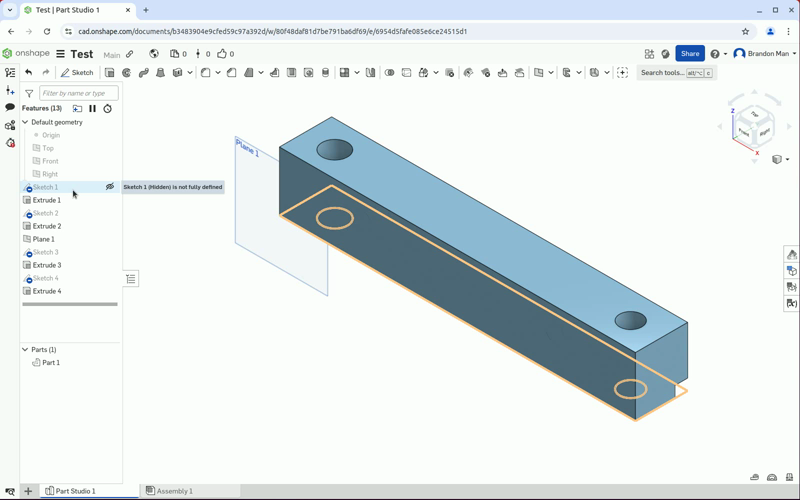
click(73, 189)